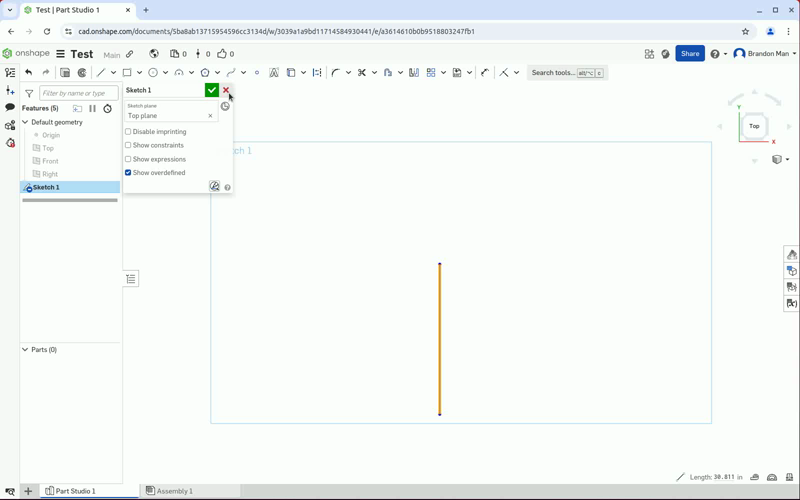
key(shift+h)
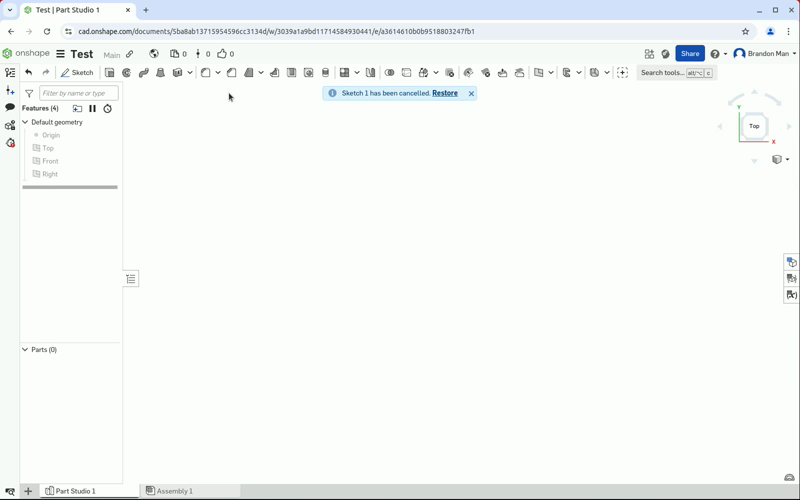
mouse_move(73, 352)
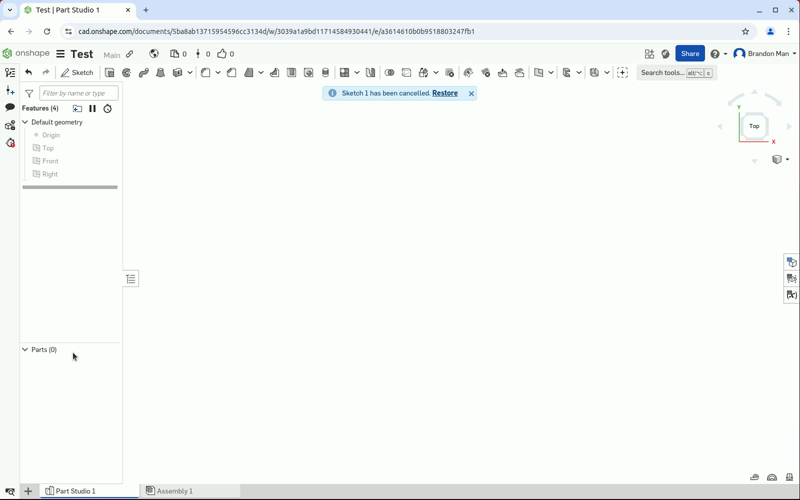
key(y)
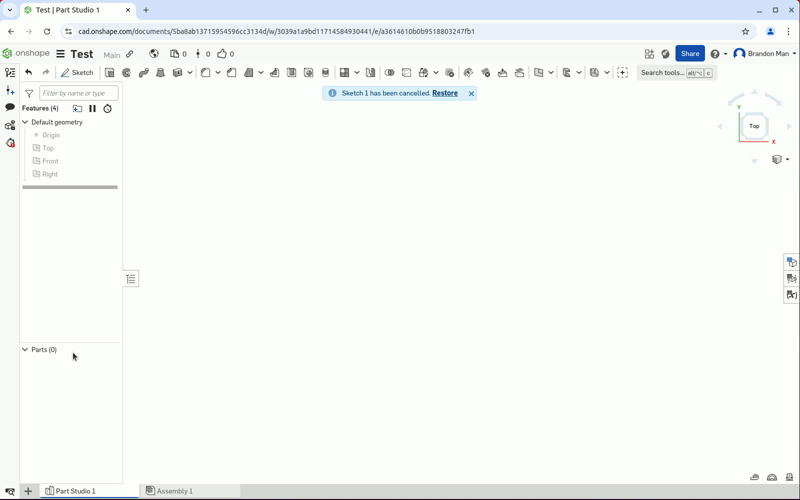
key(shift+p)
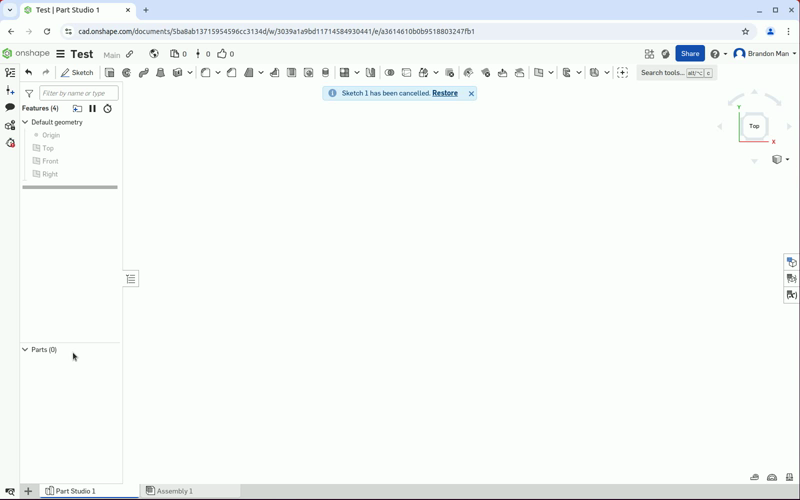
key(space)
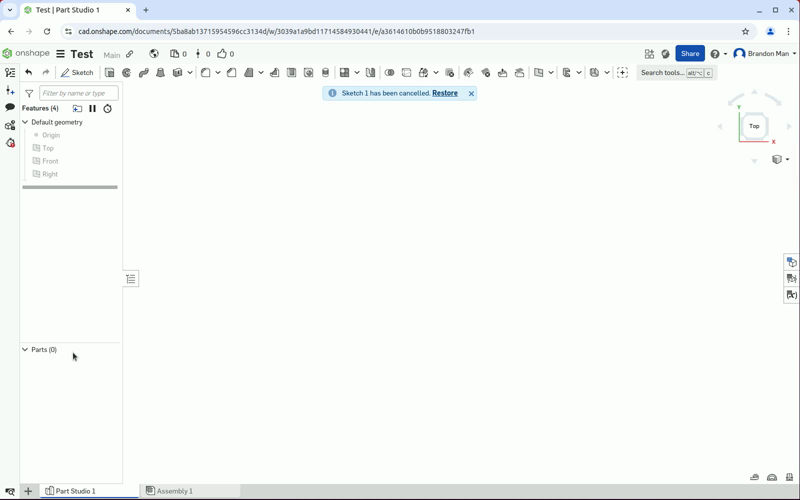
key_down(shift)
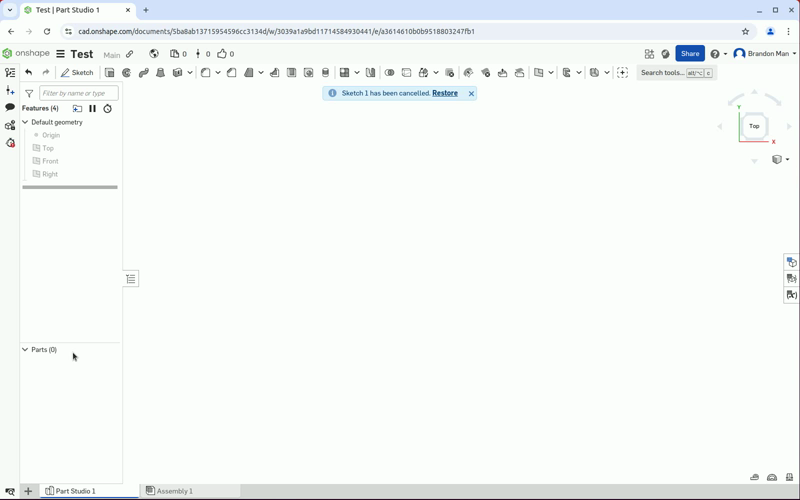
key(up)
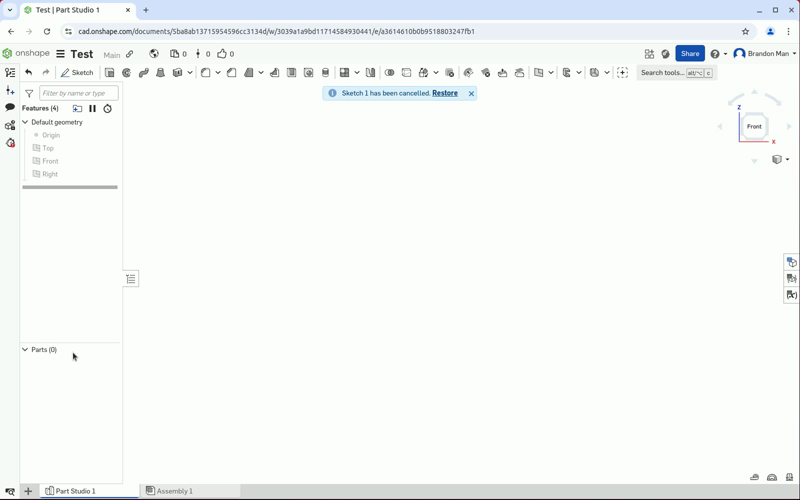
key_up(shift)
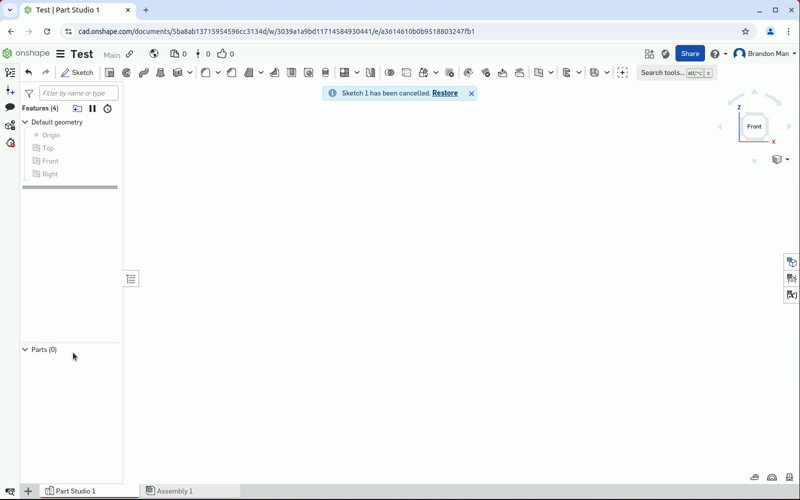
mouse_move(73, 352)
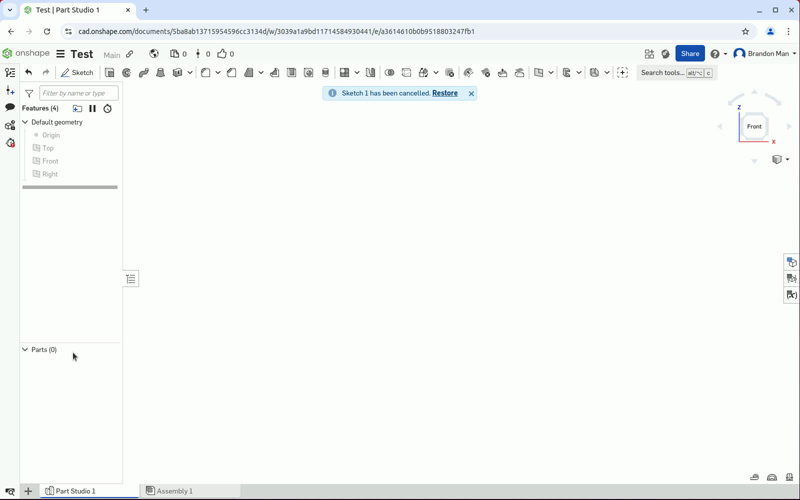
key(shift+y)
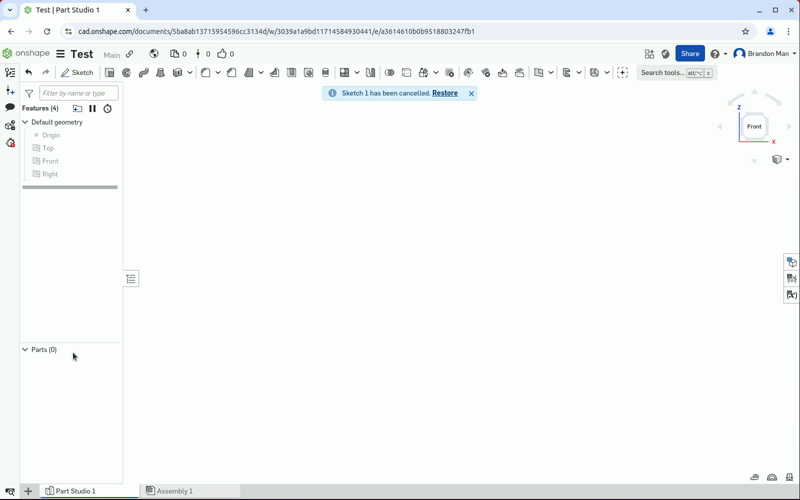
key(shift+s)
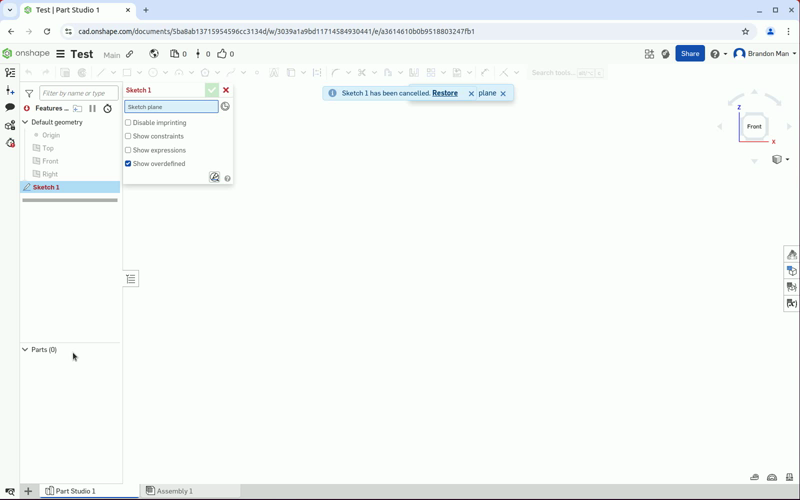
mouse_move(73, 163)
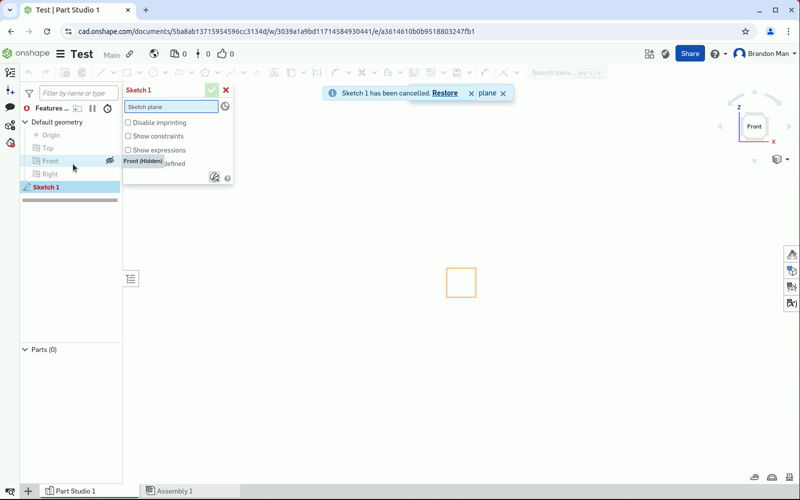
click(73, 163)
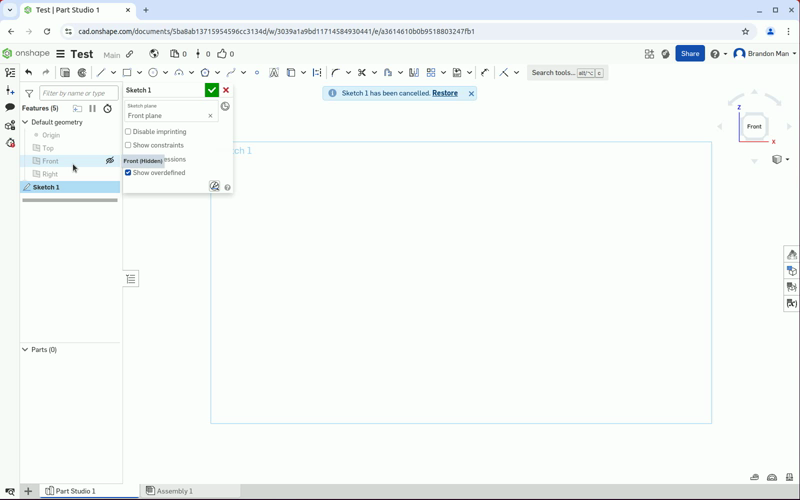
mouse_move(73, 352)
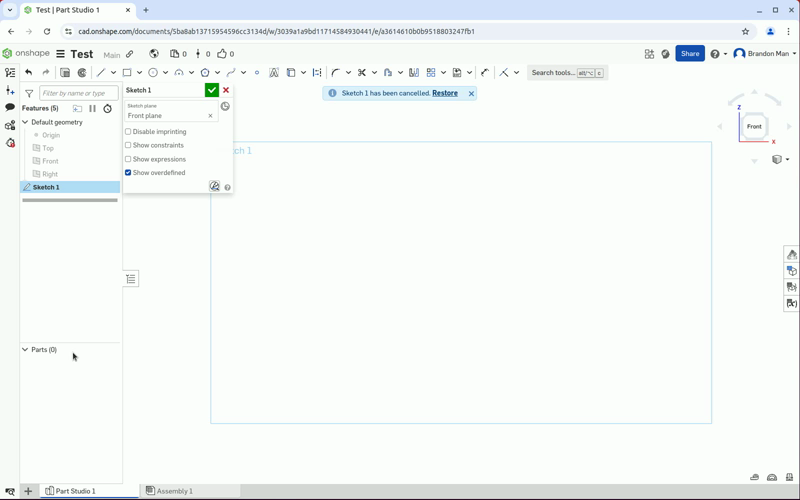
key(y)
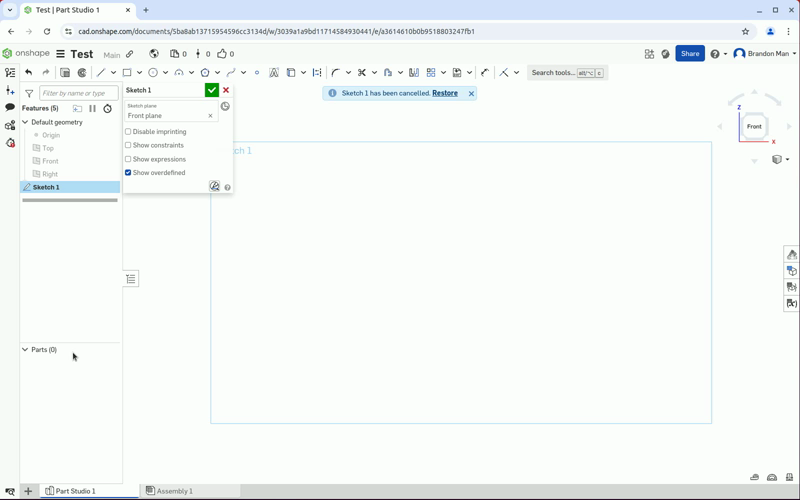
key(l)
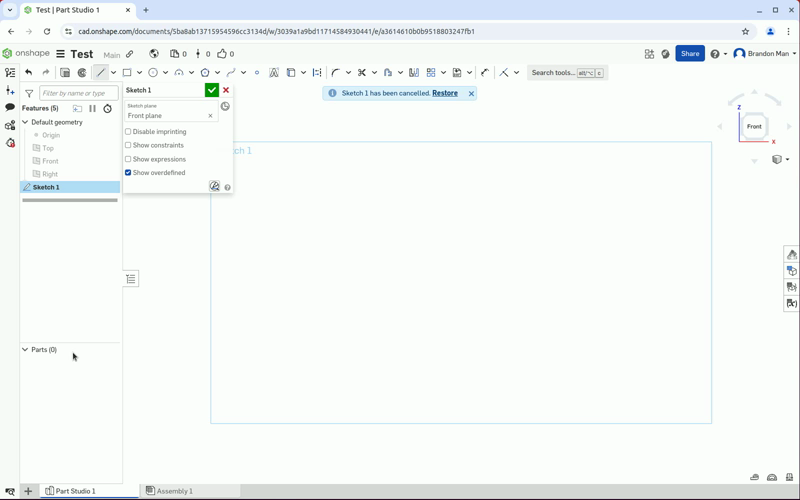
key_down(shift)
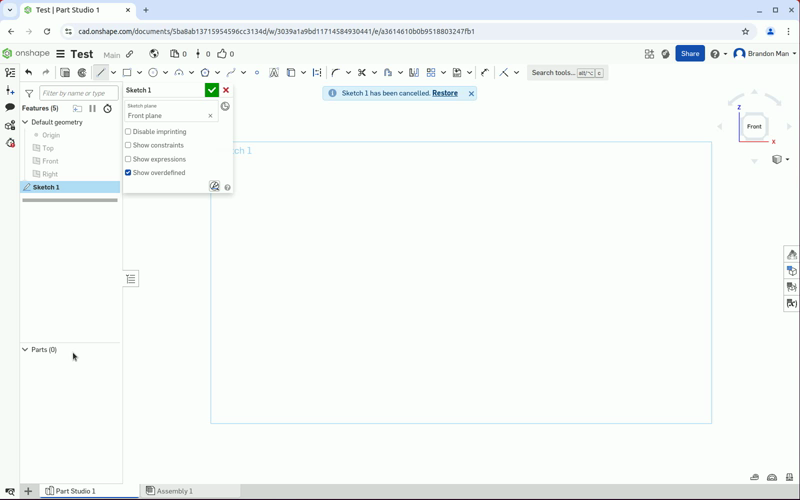
mouse_move(460, 282)
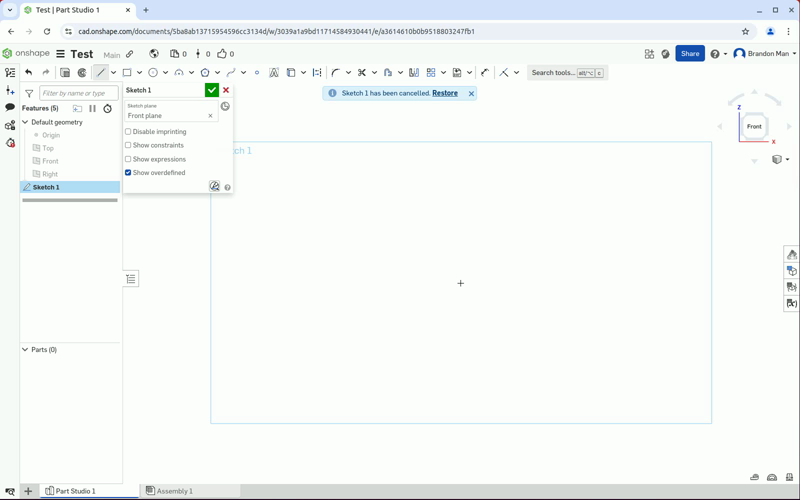
click(460, 282)
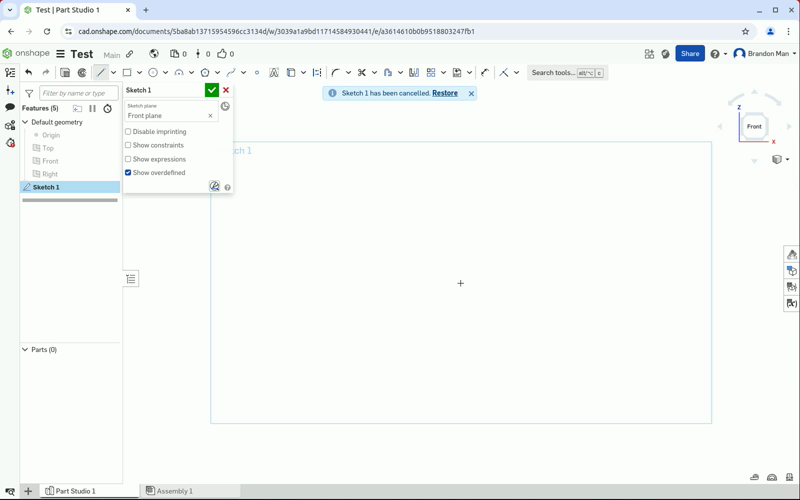
key_up(shift)
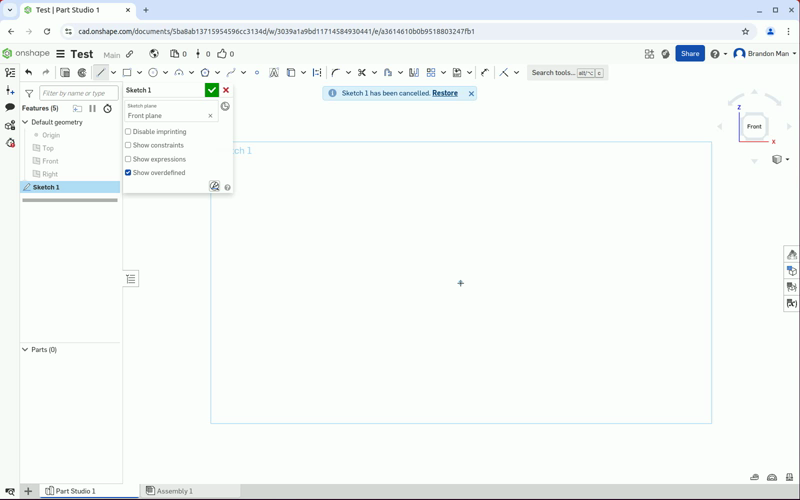
key_down(shift)
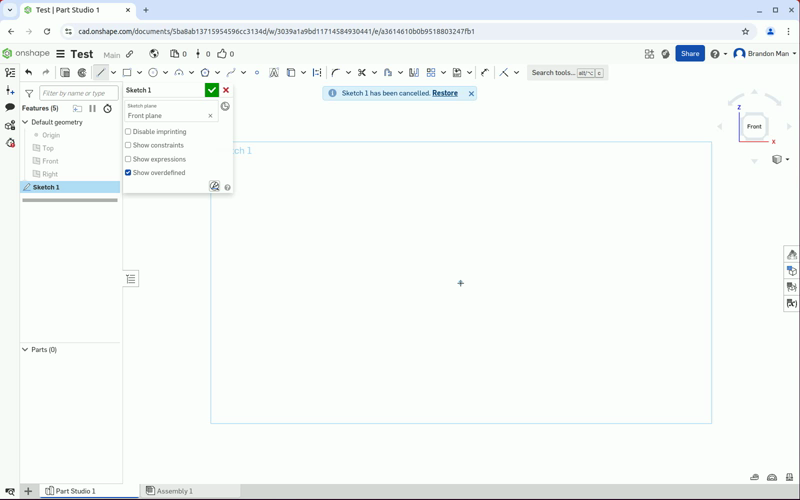
mouse_move(573, 282)
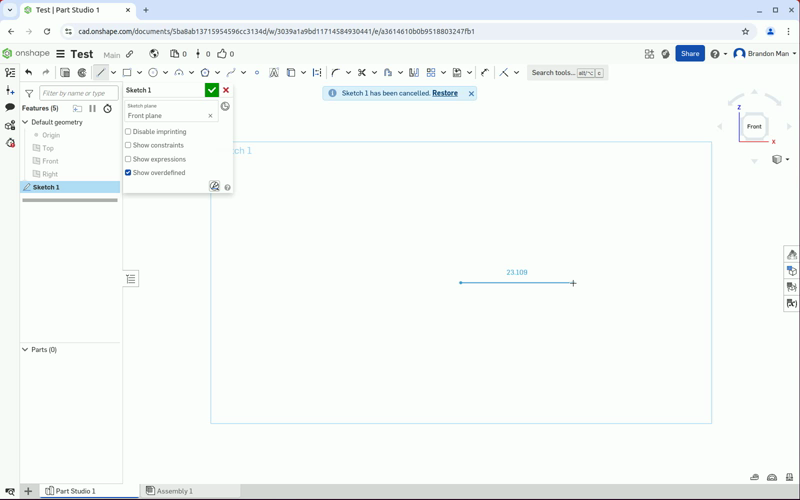
click(573, 282)
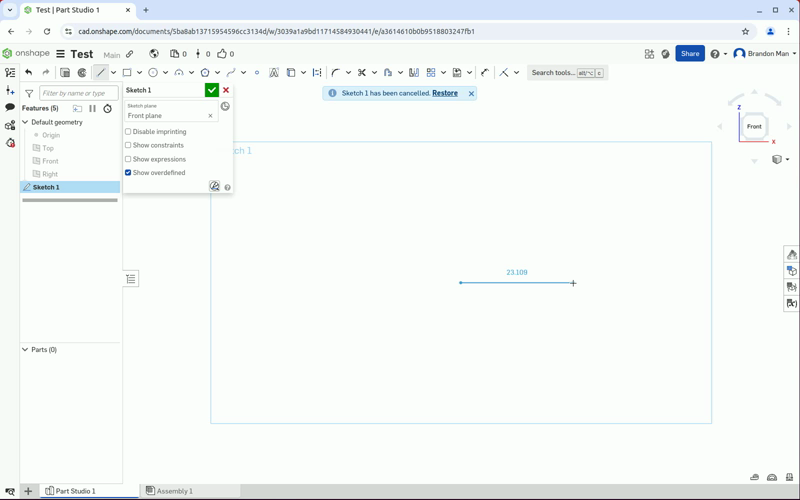
key_up(shift)
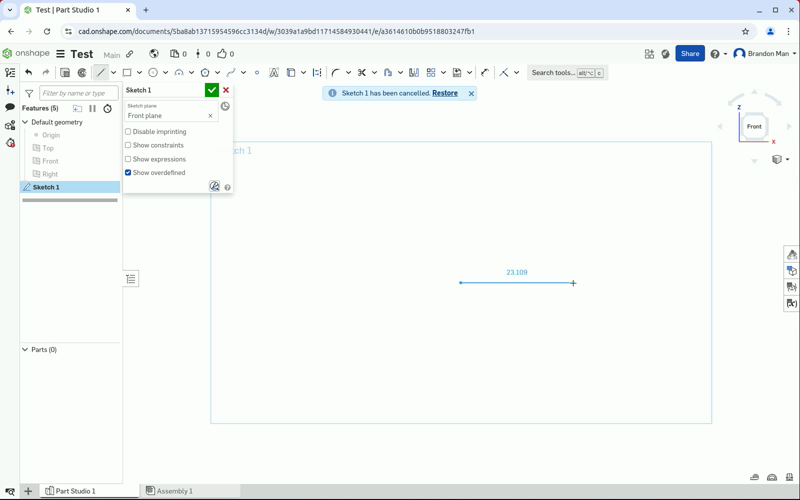
key_down(shift)
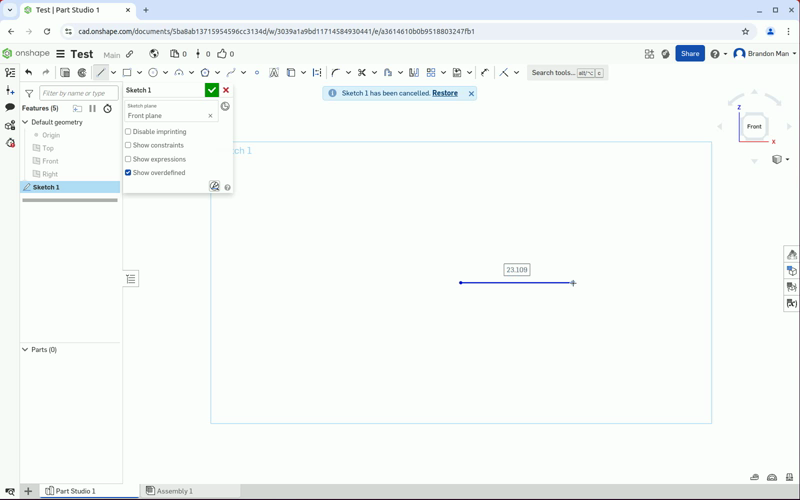
mouse_move(589, 282)
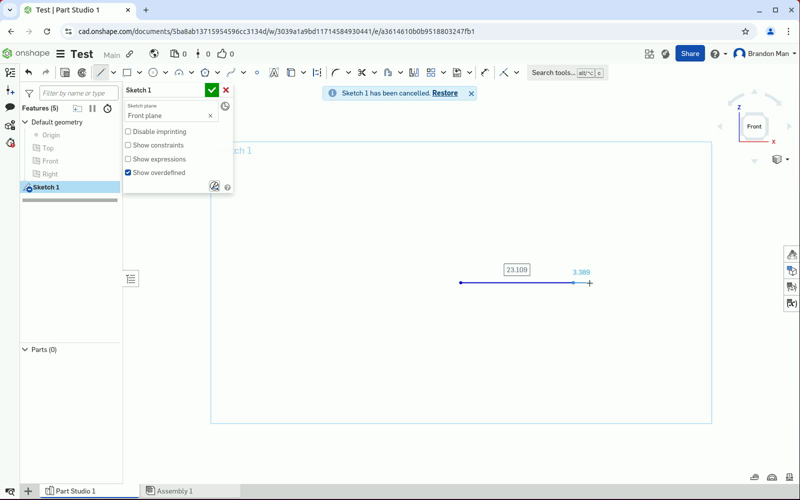
mouse_move(573, 254)
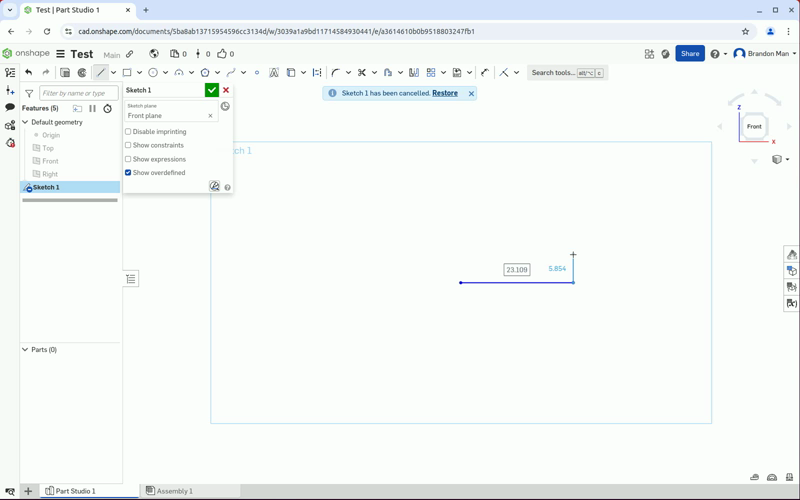
click(573, 254)
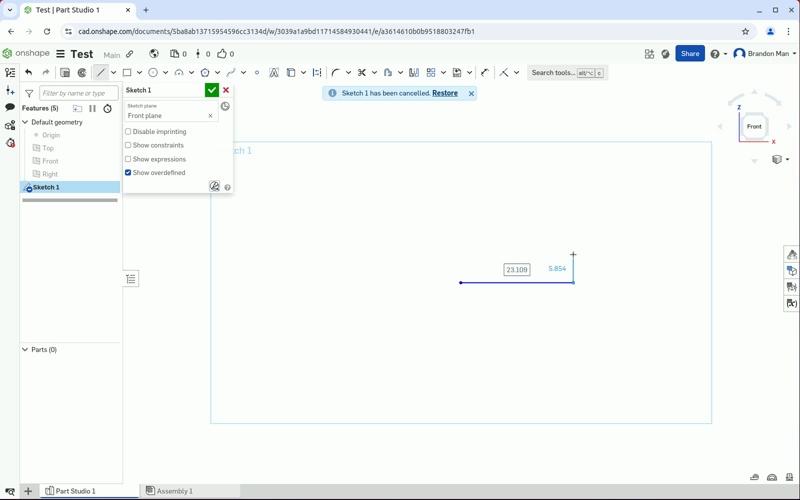
key_up(shift)
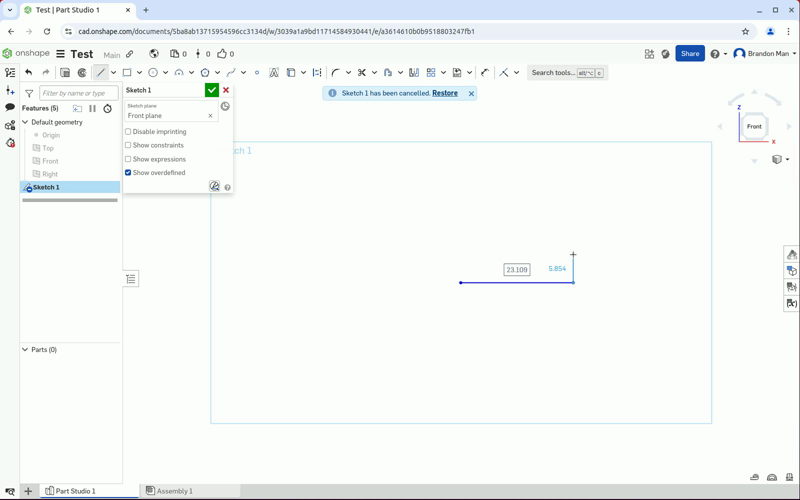
key_down(shift)
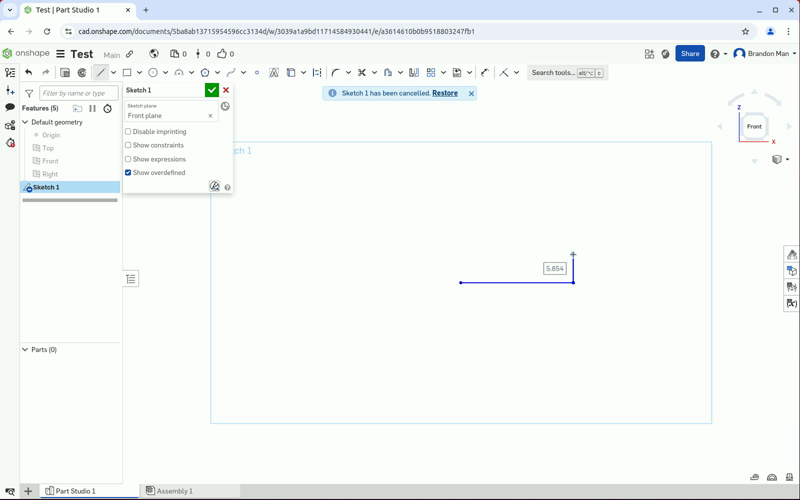
mouse_move(503, 254)
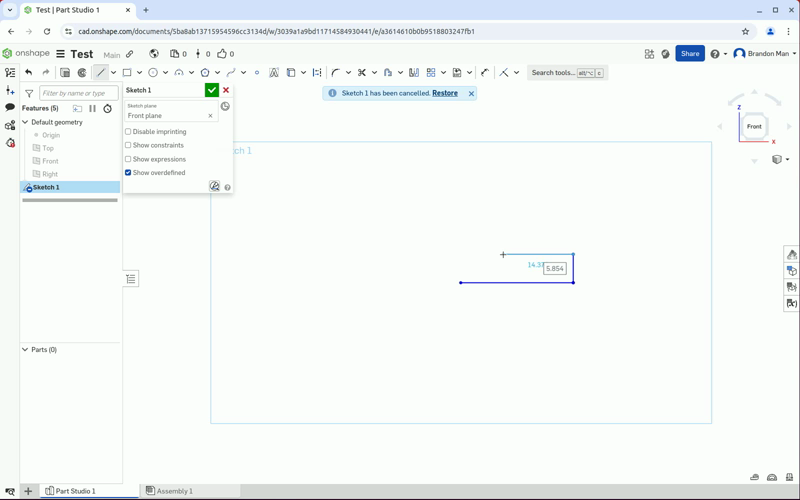
click(503, 254)
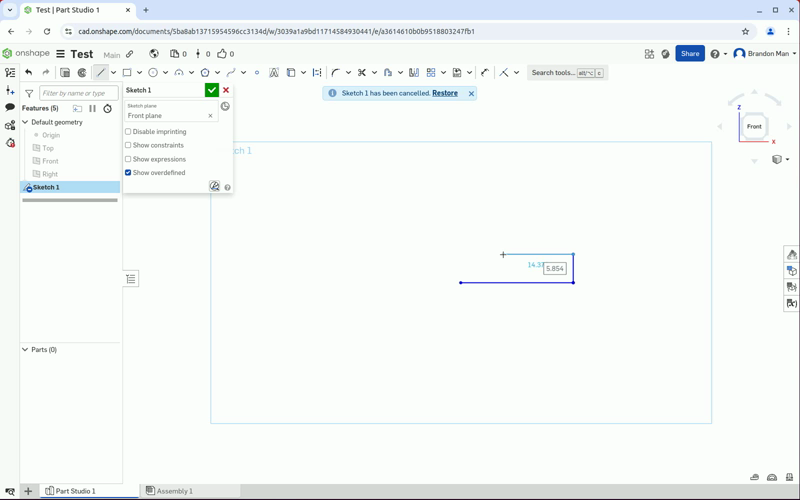
key_up(shift)
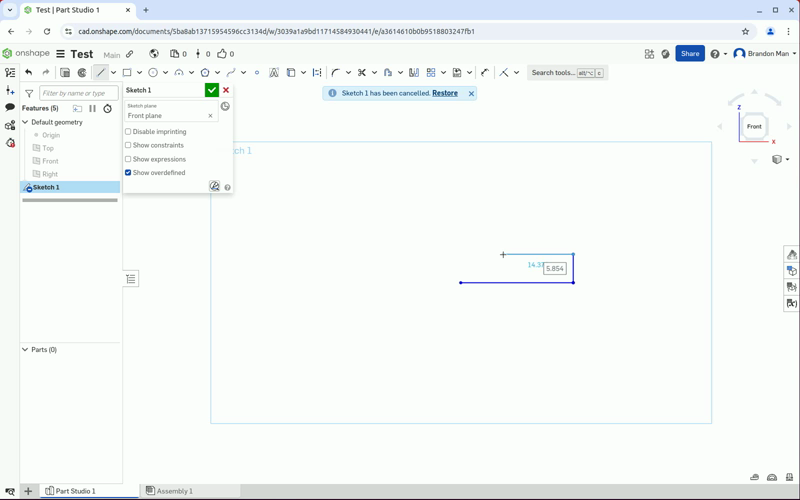
key_down(shift)
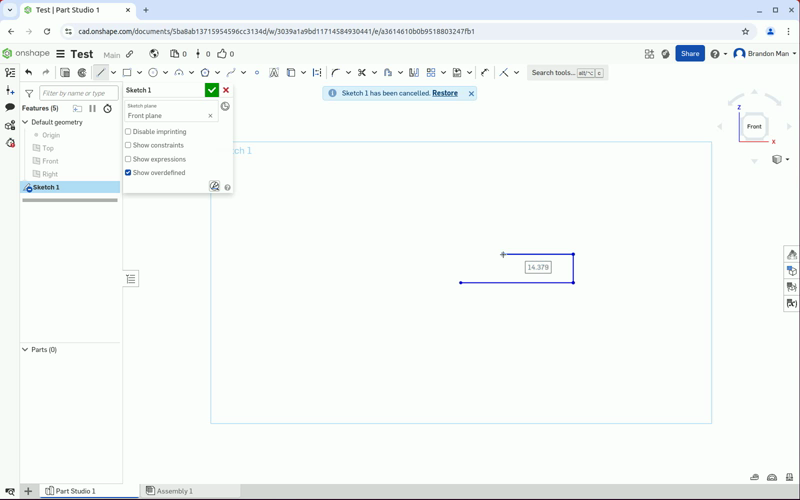
mouse_move(533, 254)
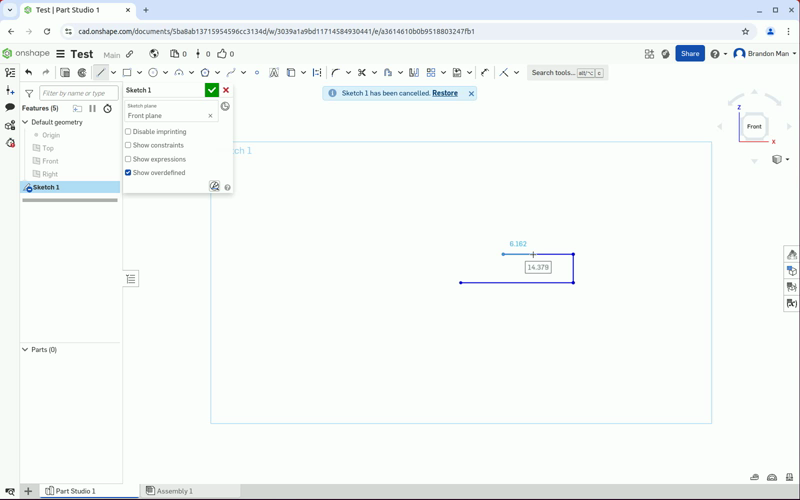
mouse_move(503, 226)
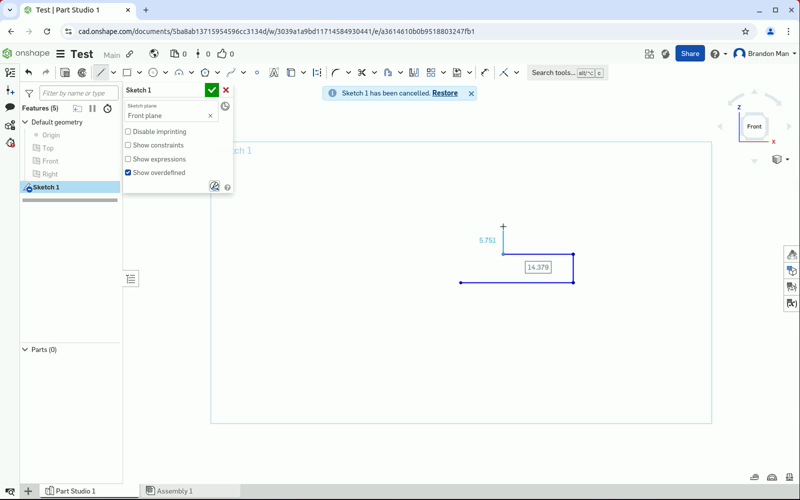
click(503, 226)
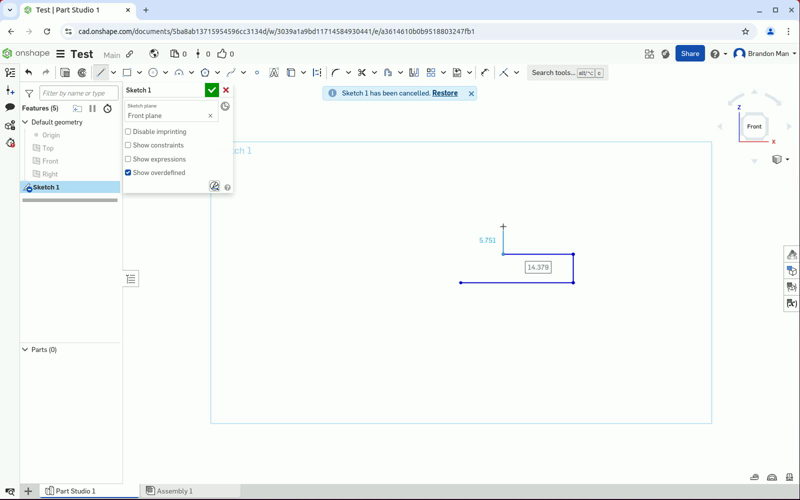
key_up(shift)
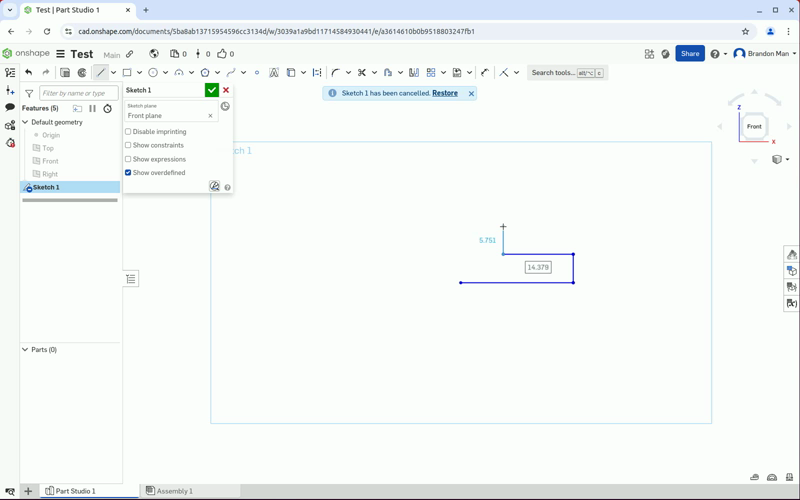
key_down(shift)
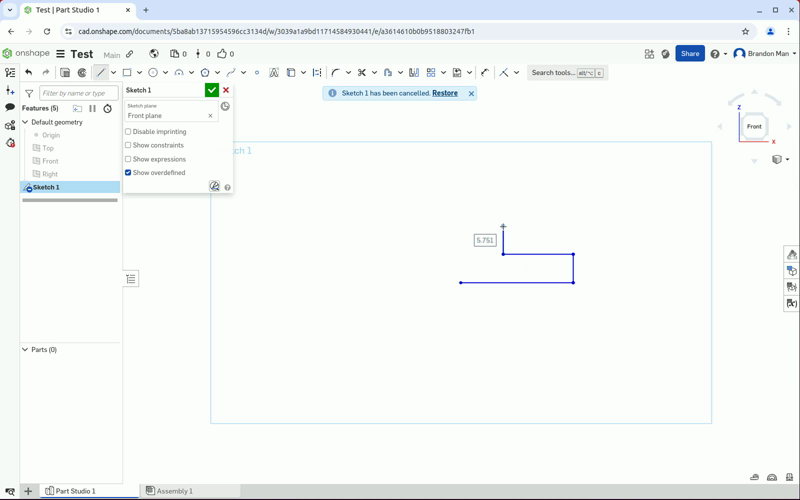
mouse_move(533, 226)
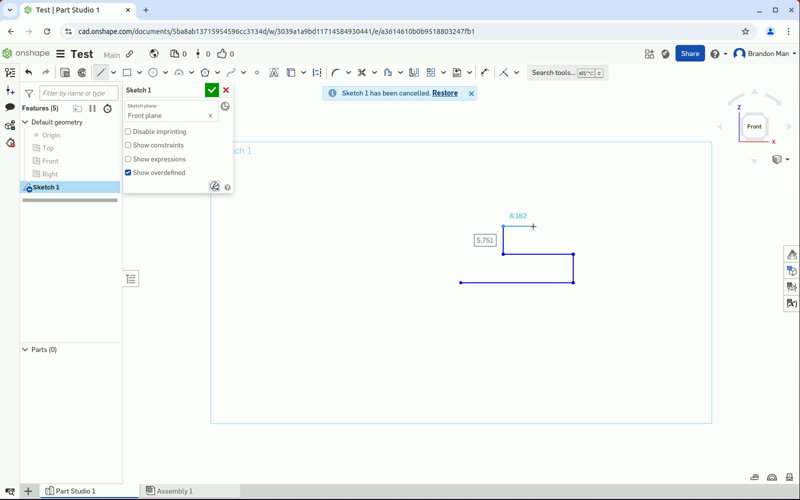
mouse_move(460, 226)
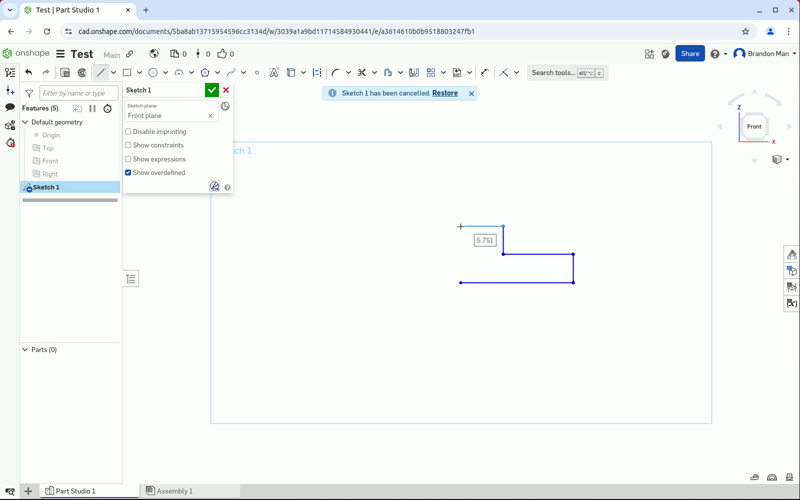
click(460, 226)
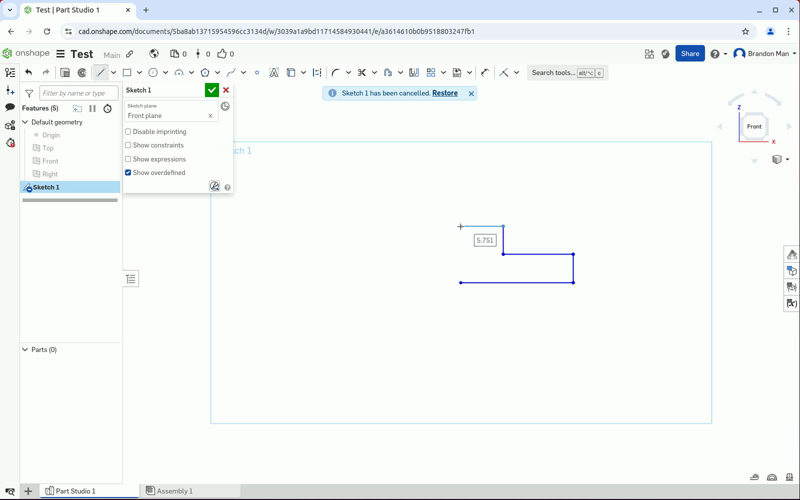
key_up(shift)
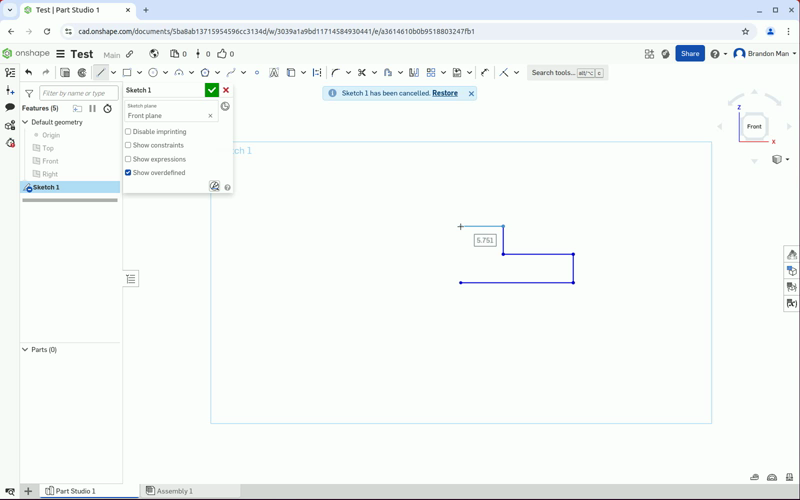
mouse_move(490, 226)
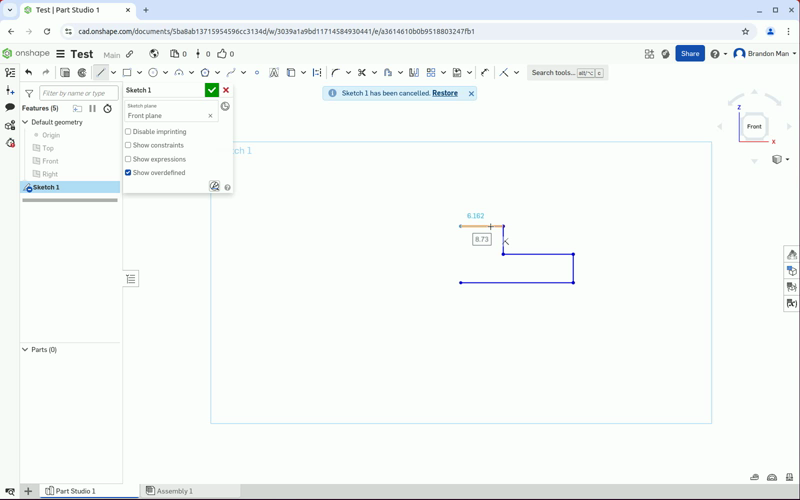
key_down(shift)
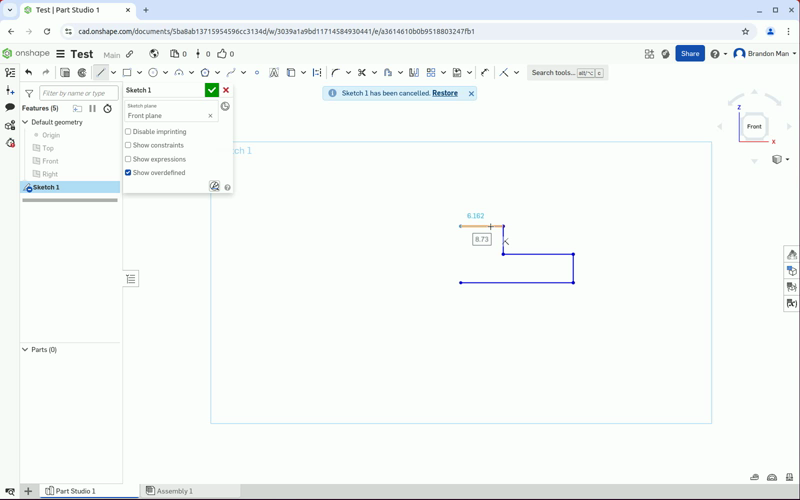
mouse_move(460, 282)
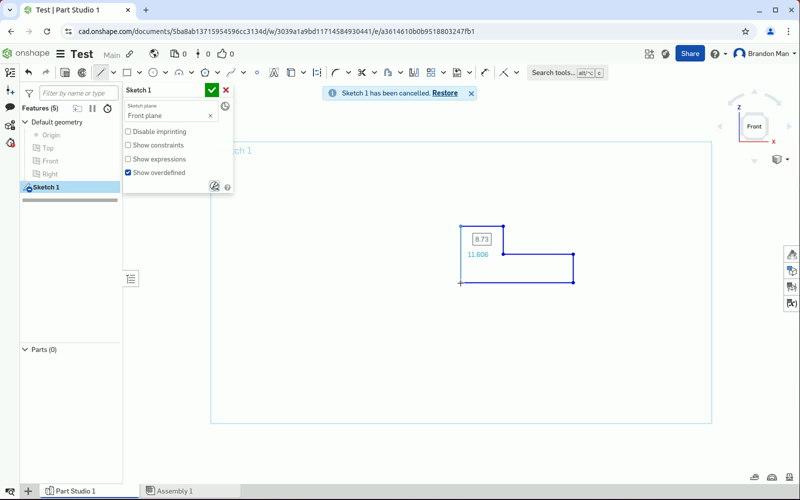
key_up(shift)
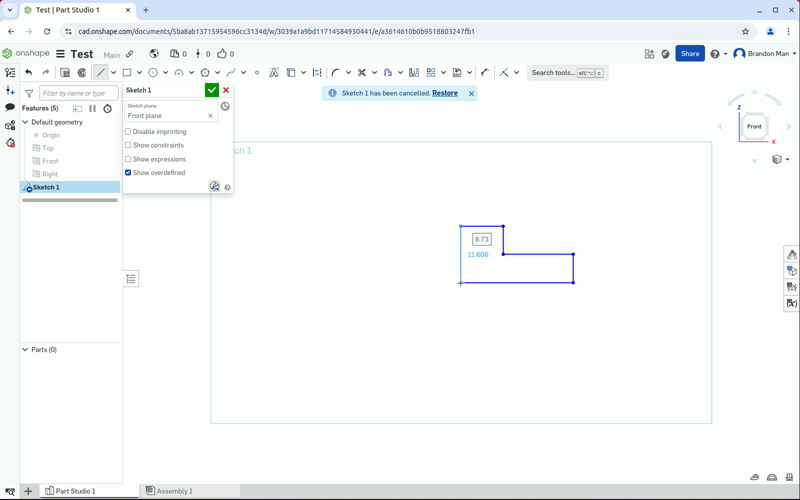
click(460, 282)
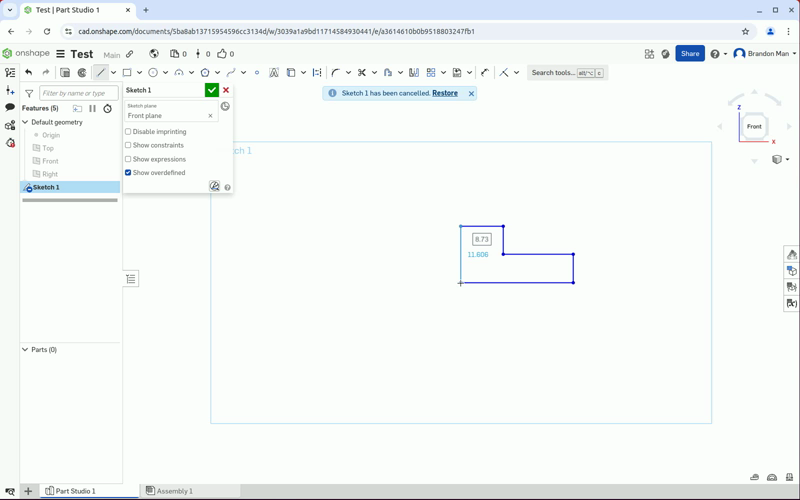
key(esc)
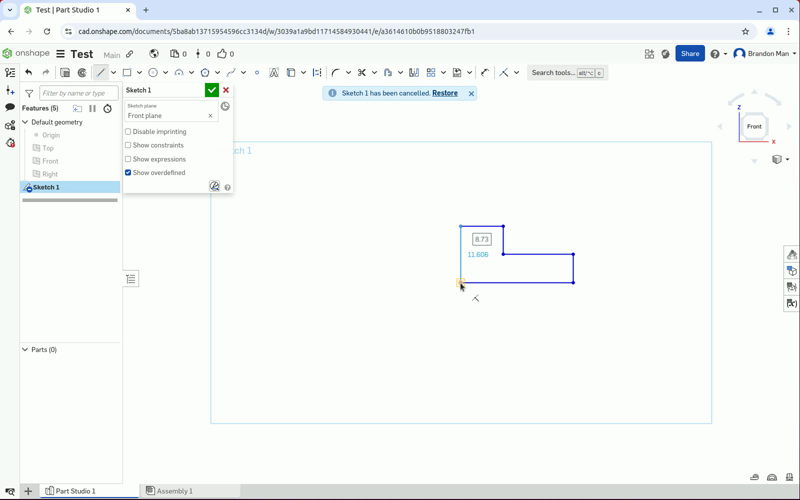
mouse_move(562, 275)
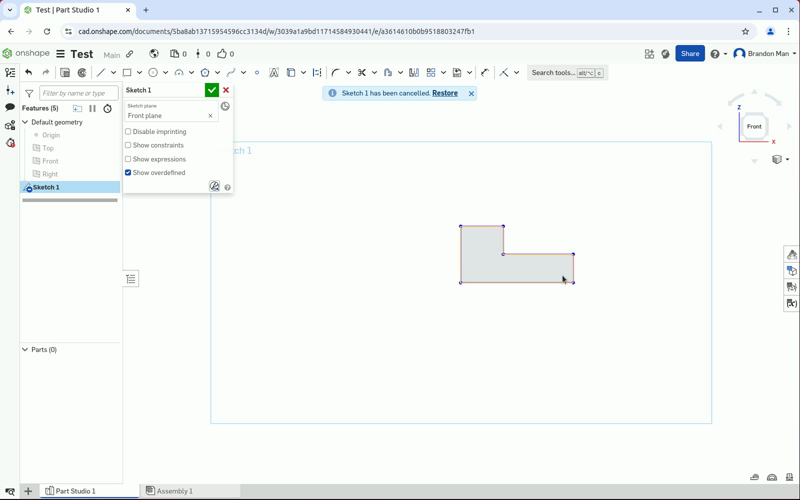
click(562, 275)
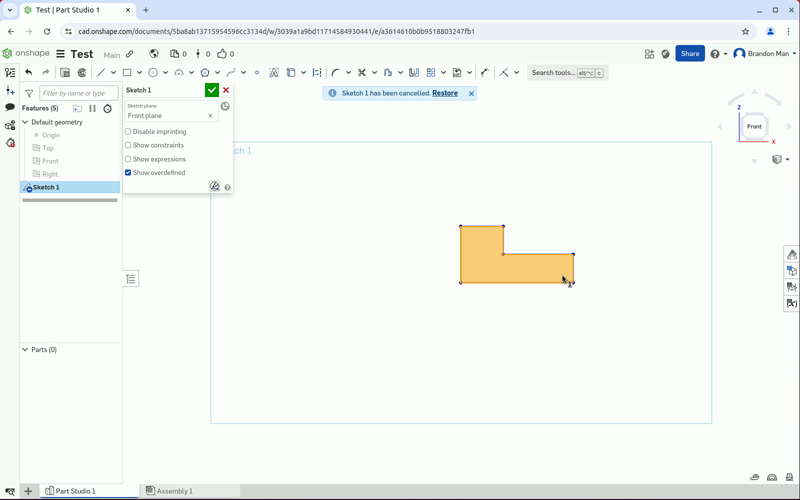
mouse_move(73, 352)
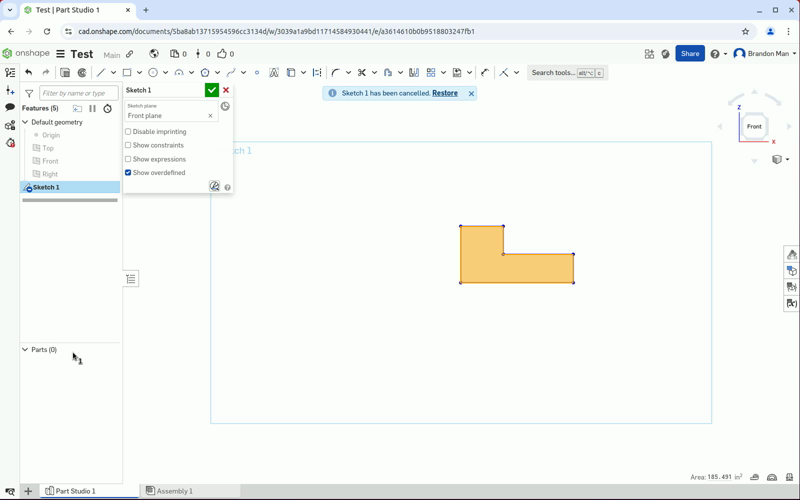
key(shift+y)
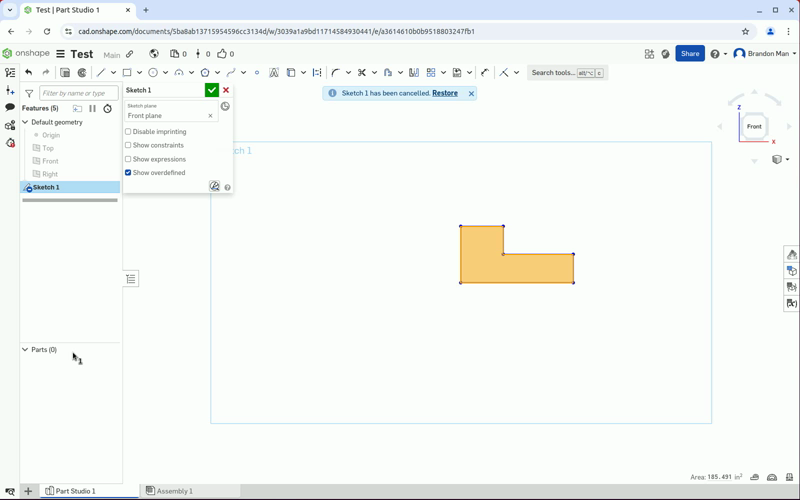
key(shift+e)
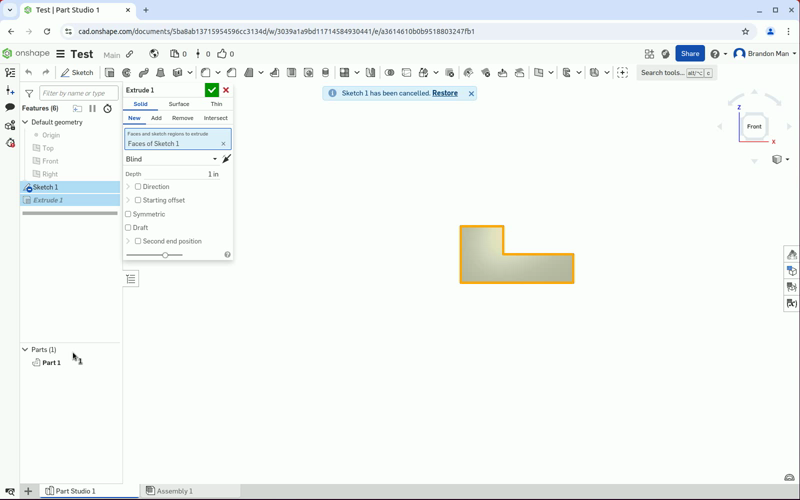
mouse_move(143, 106)
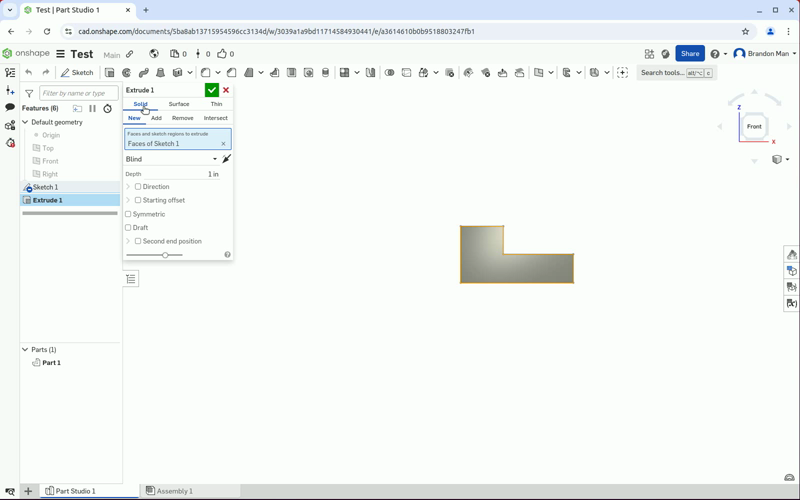
click(143, 106)
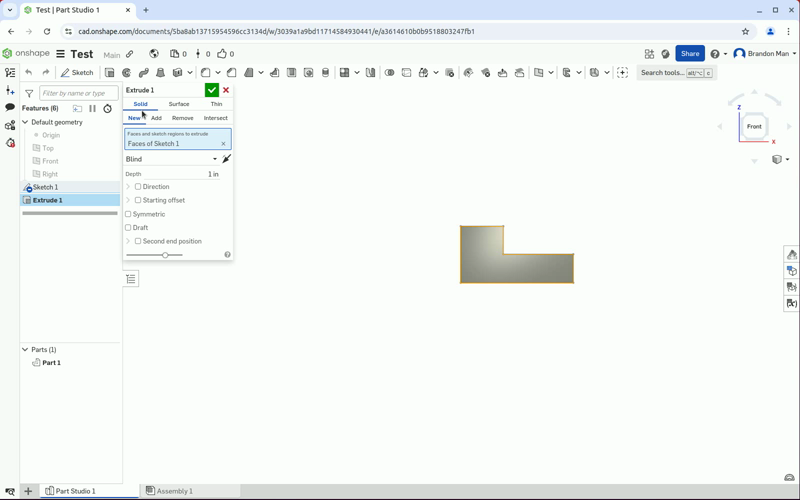
mouse_move(137, 120)
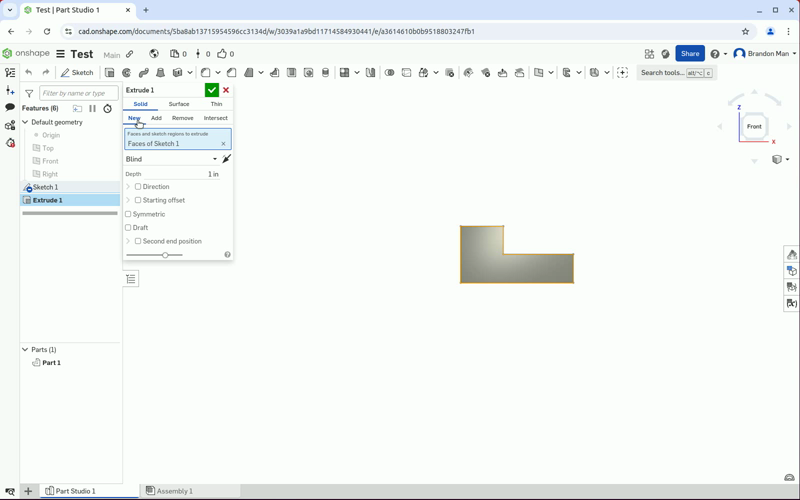
click(137, 120)
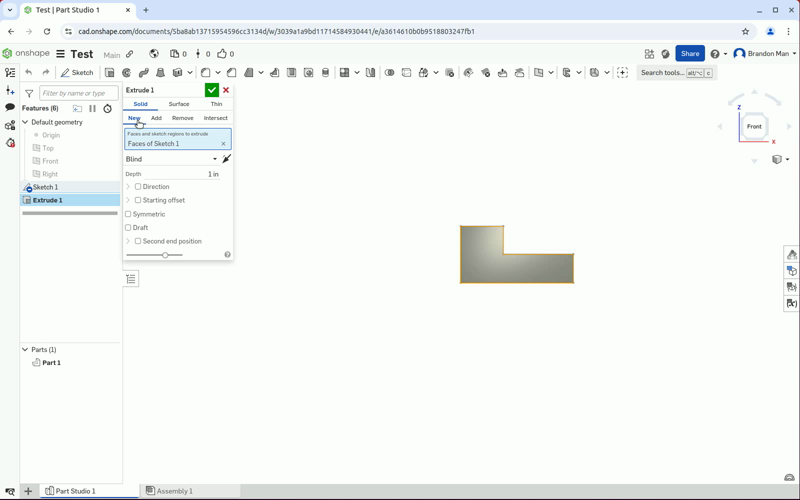
key(tab, 4)
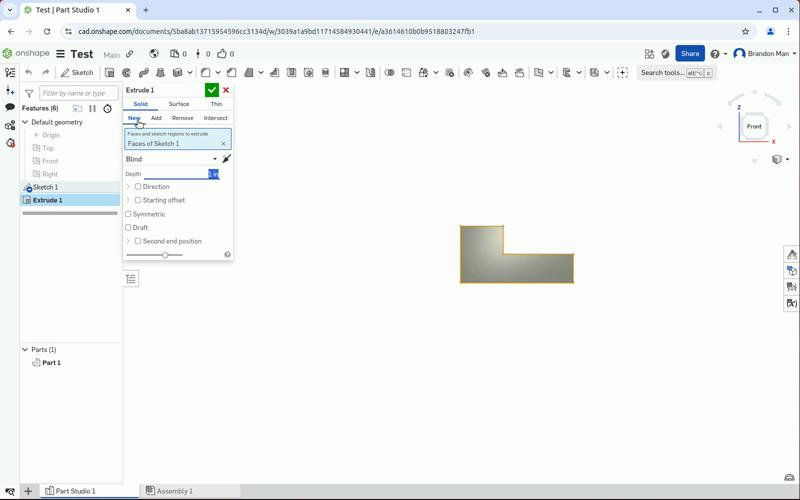
text(11.554)
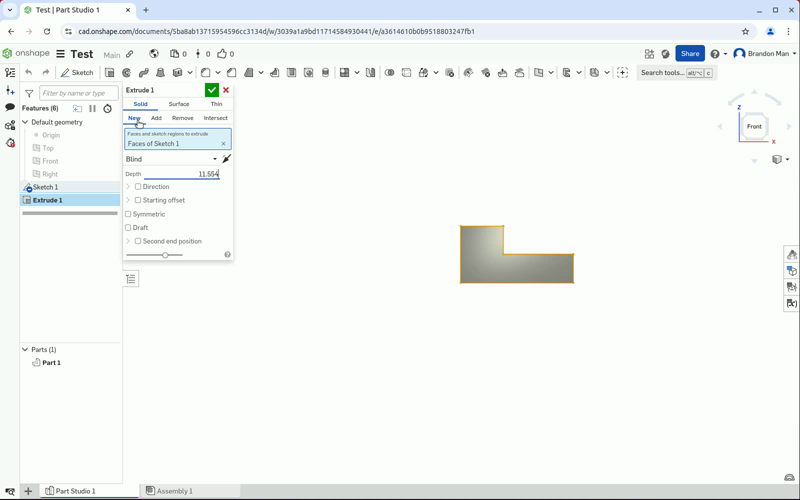
key(enter)
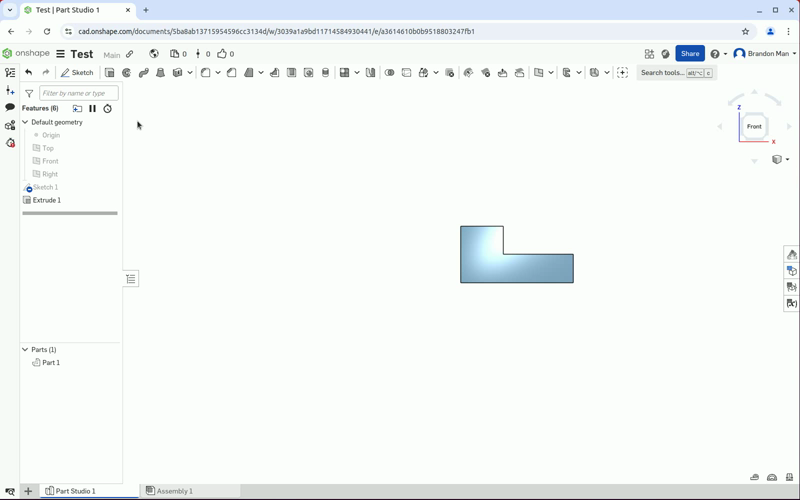
key(shift+h)
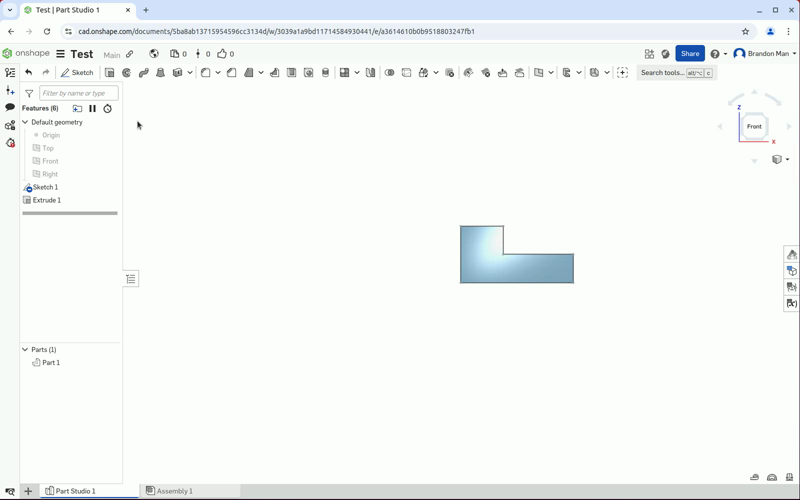
key(shift+h)
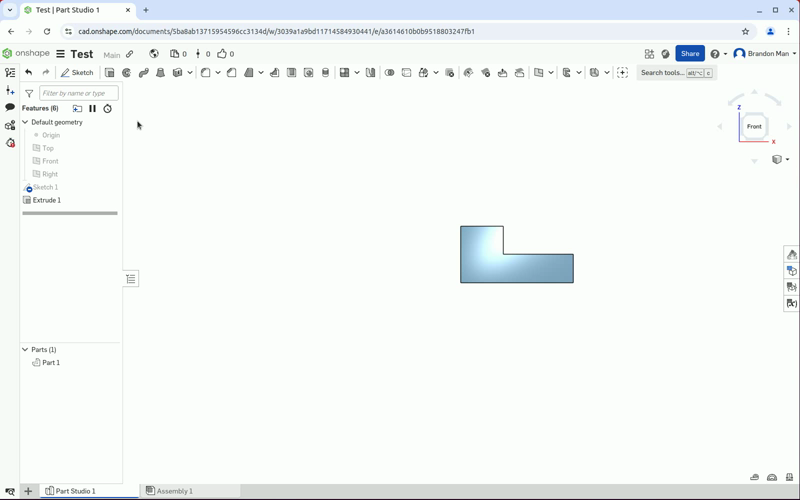
mouse_move(73, 189)
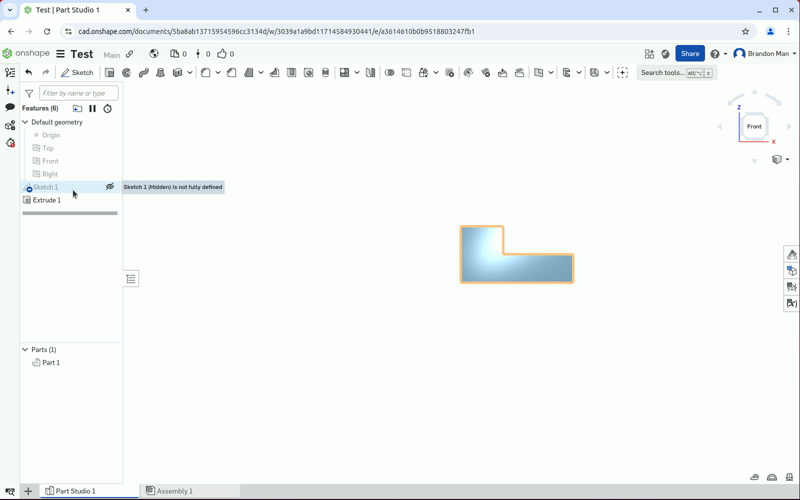
click(73, 189)
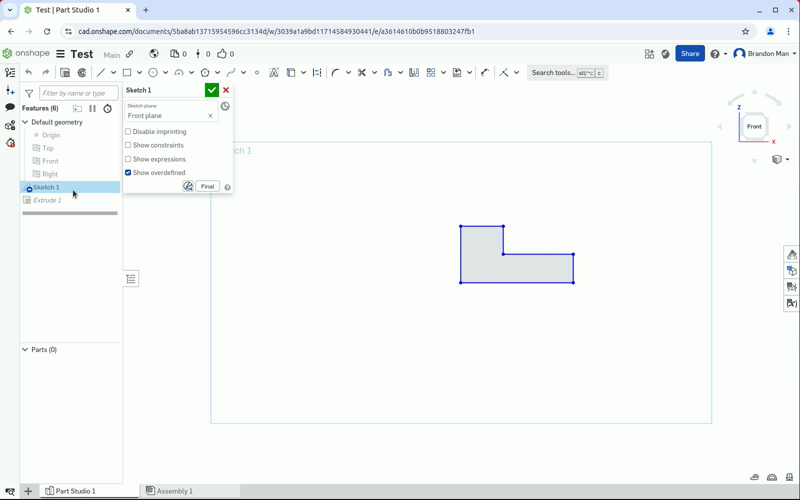
mouse_move(229, 92)
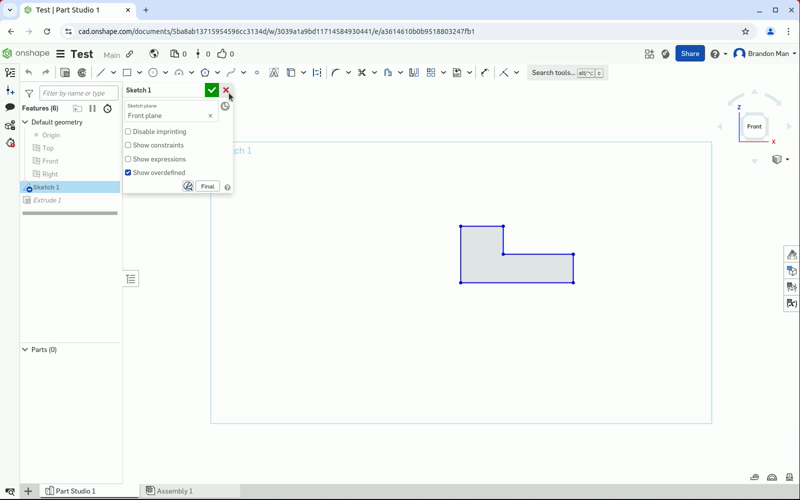
click(229, 92)
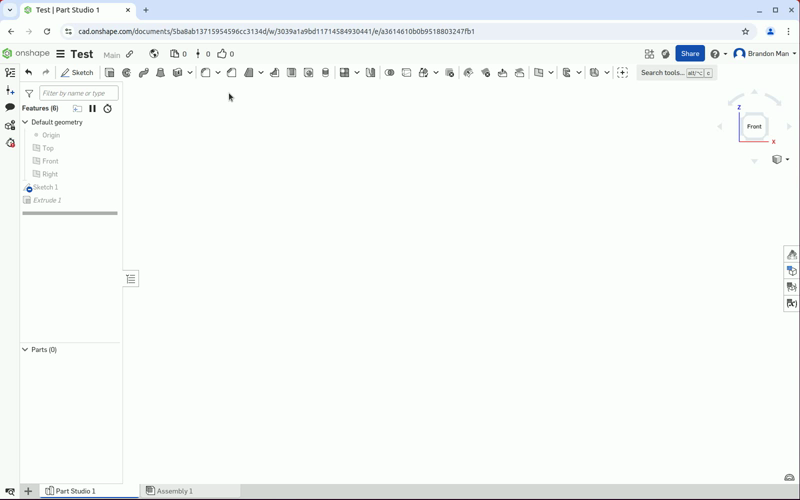
mouse_move(73, 352)
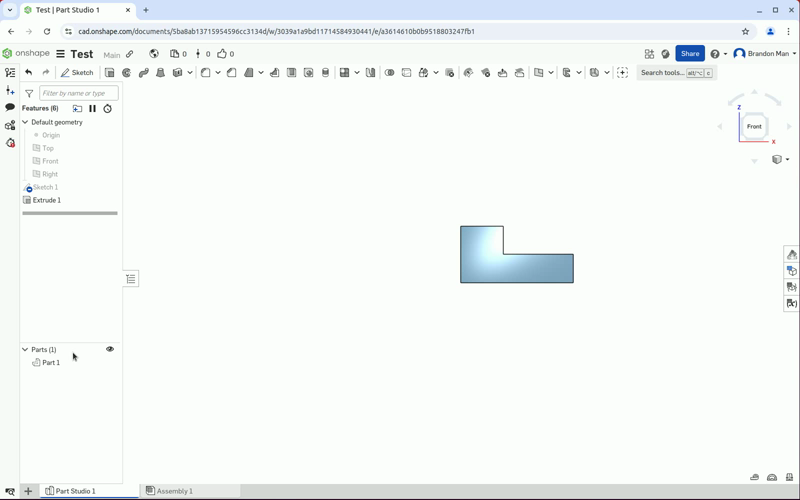
key(y)
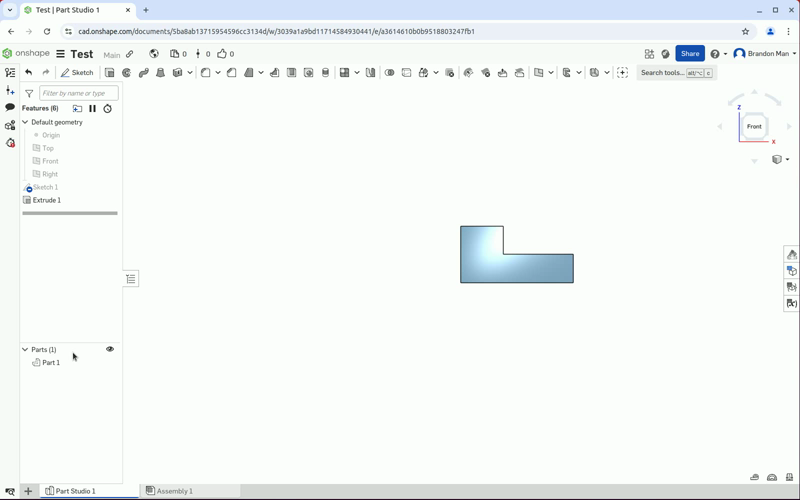
key(shift+p)
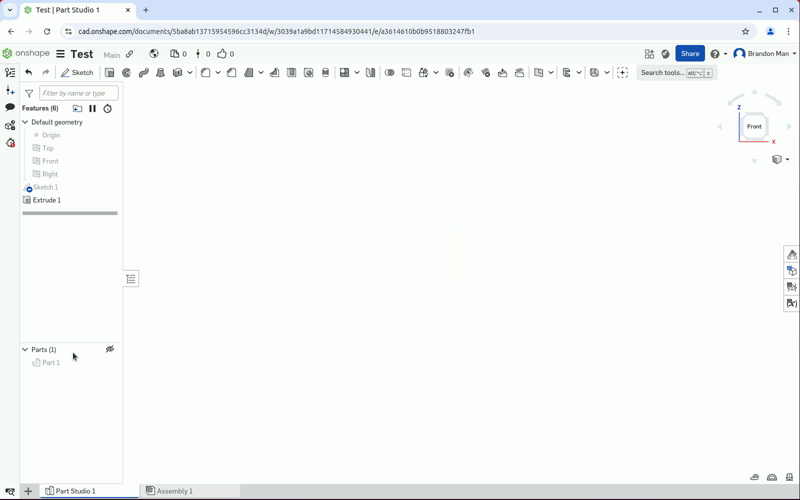
key(space)
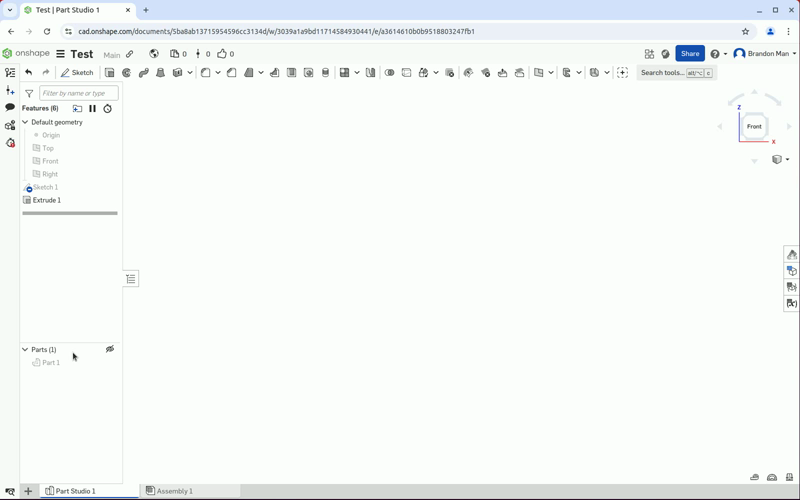
key_down(shift)
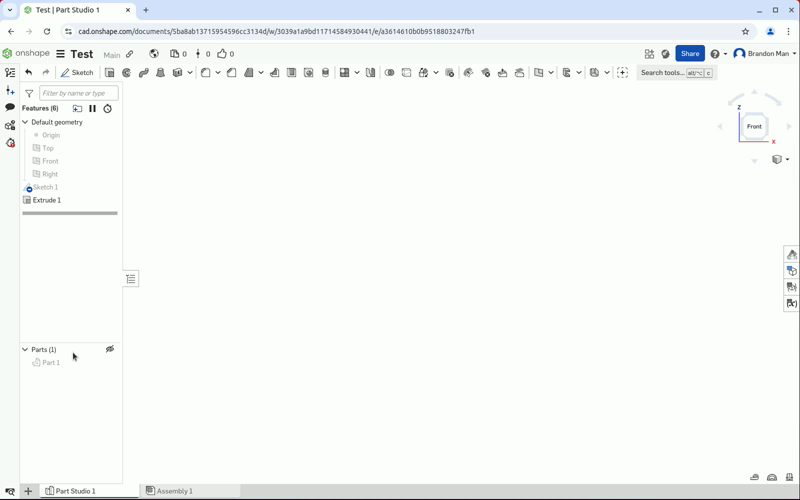
key(down)
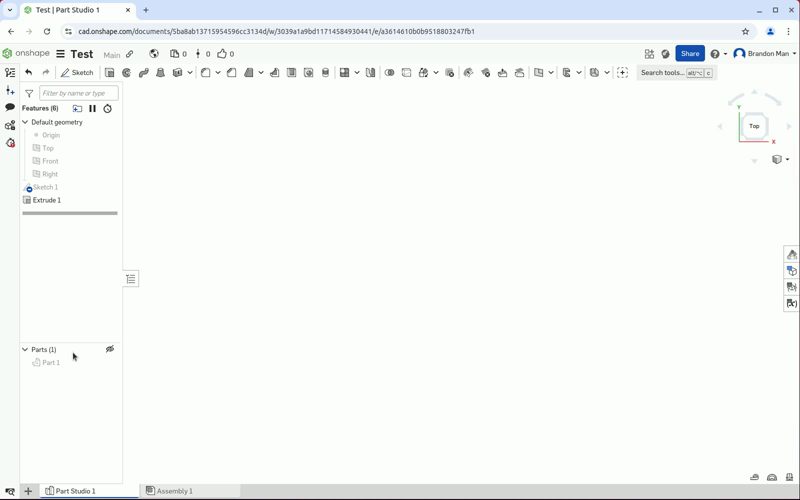
key_up(shift)
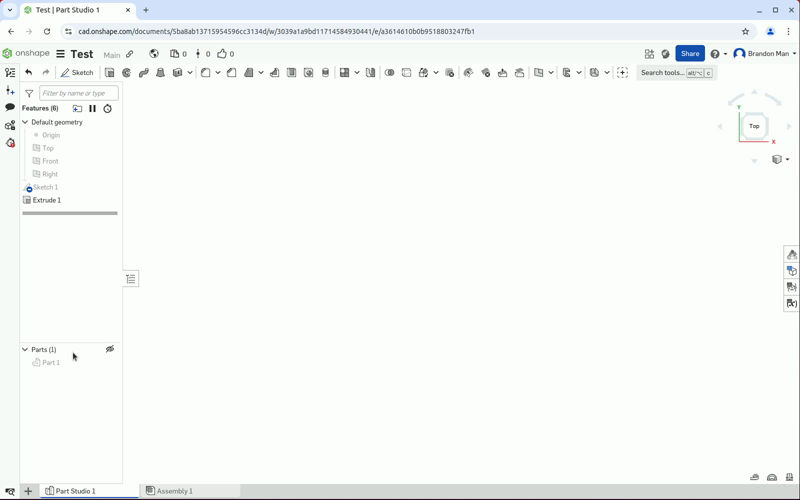
mouse_move(73, 352)
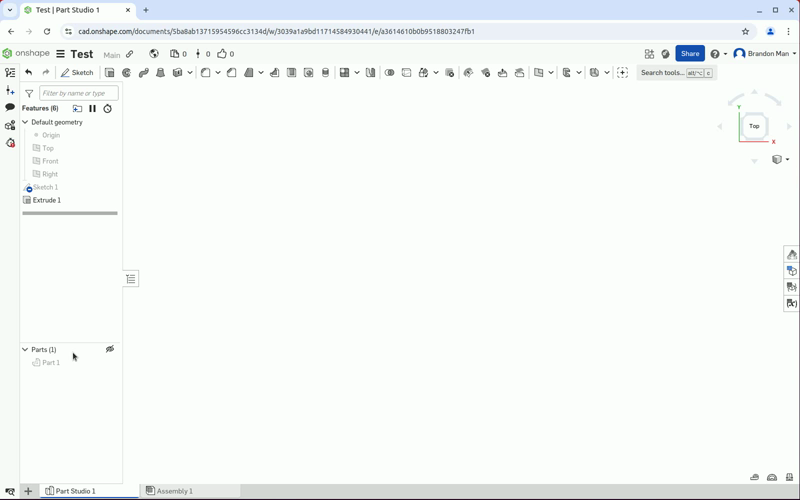
key(shift+y)
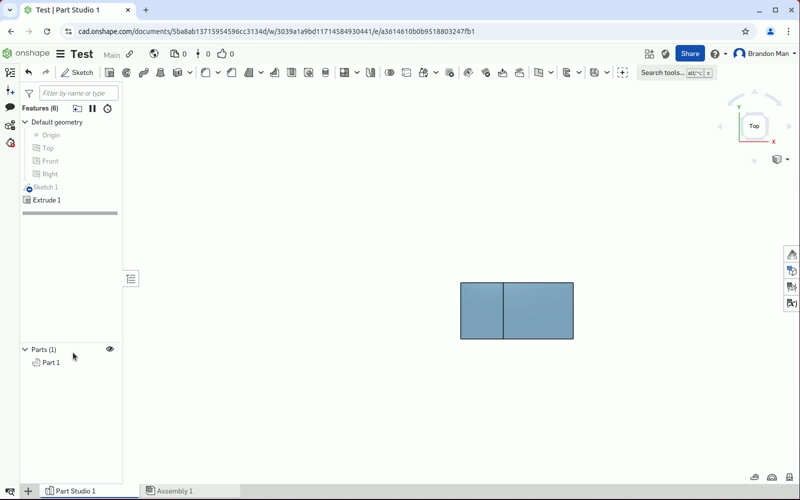
mouse_move(541, 75)
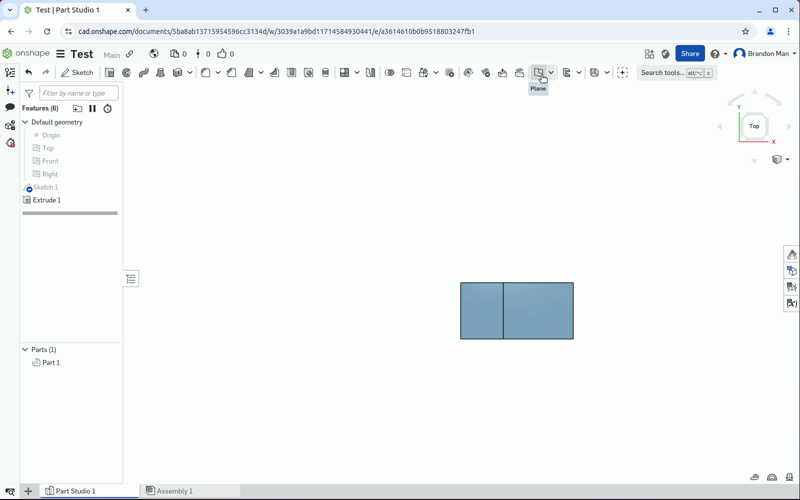
click(541, 75)
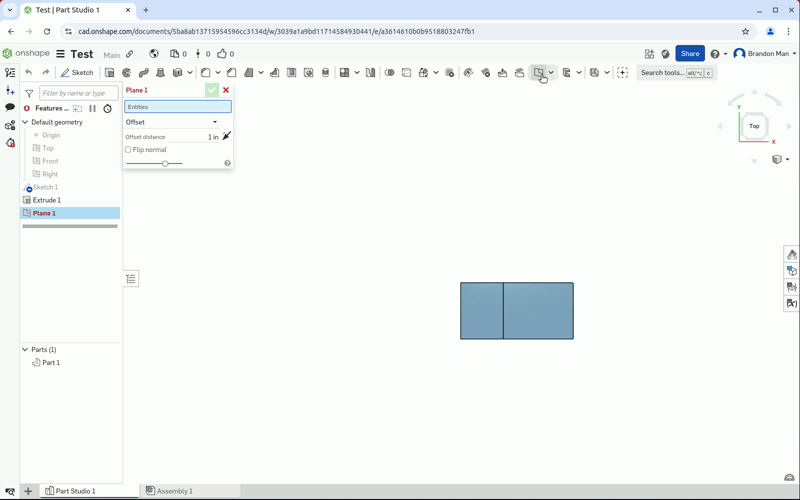
mouse_move(73, 150)
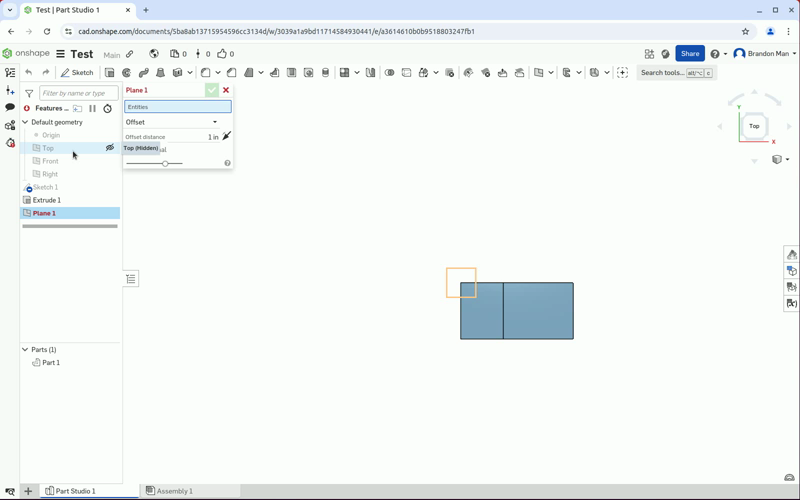
click(73, 150)
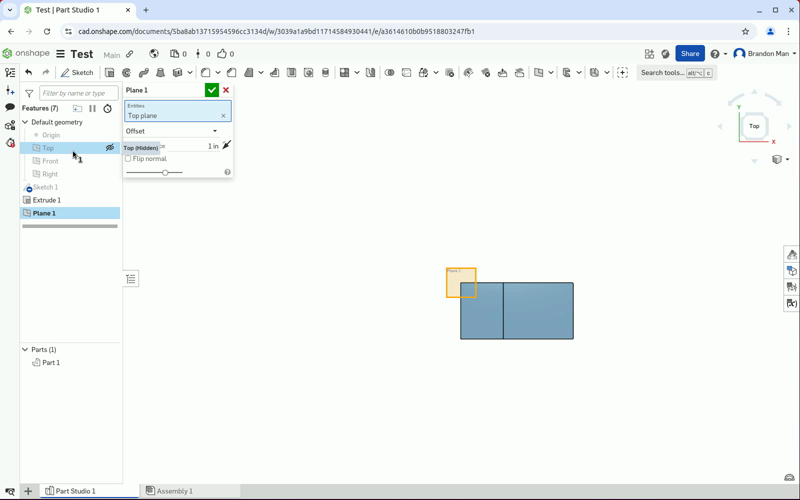
key(tab, 2)
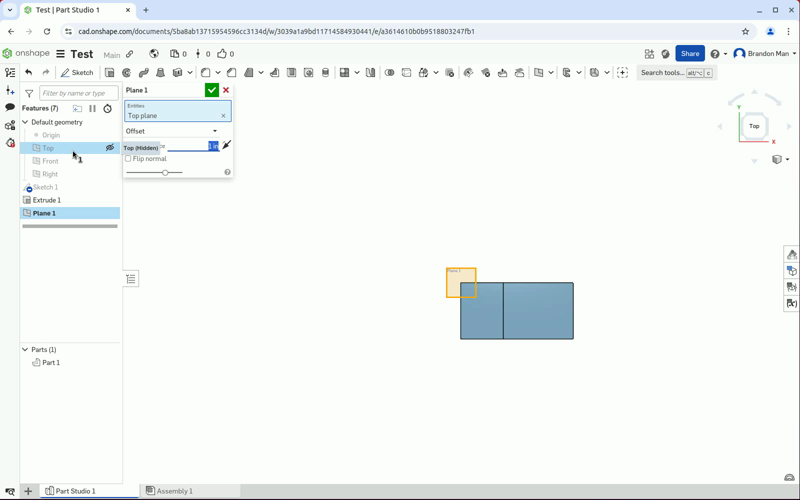
text(5.792)
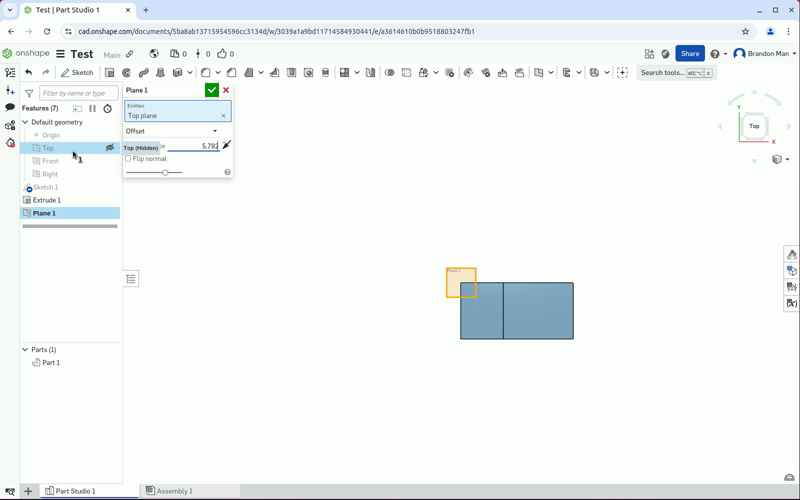
key(enter, 2)
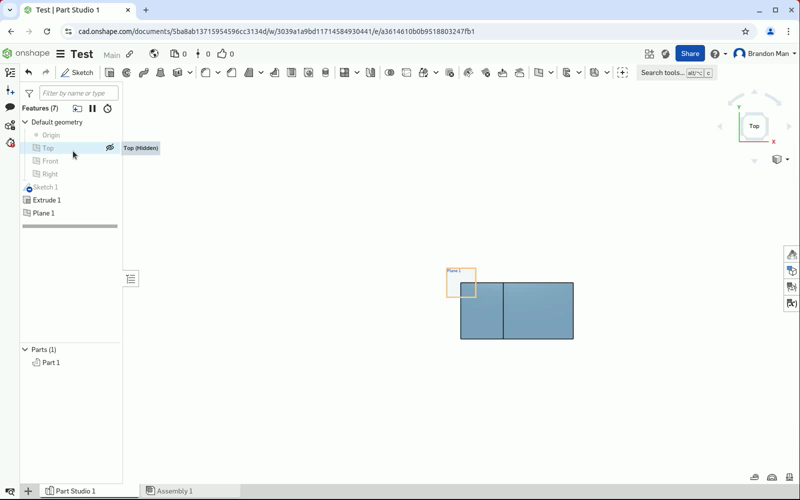
key(shift+s)
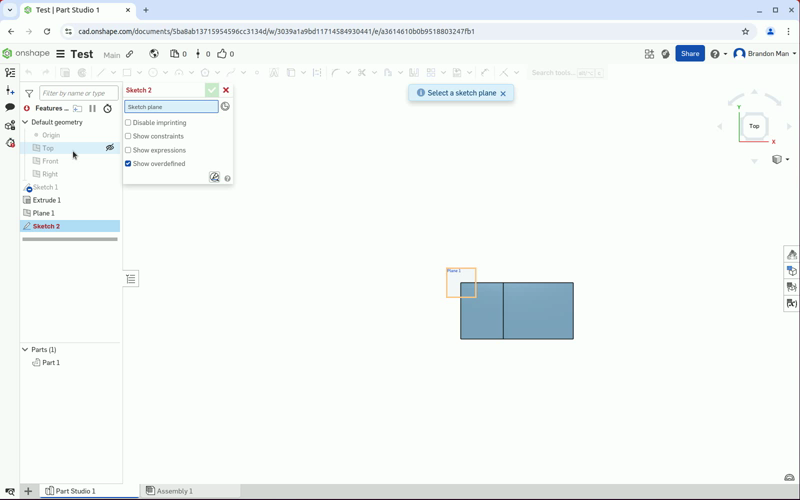
mouse_move(73, 215)
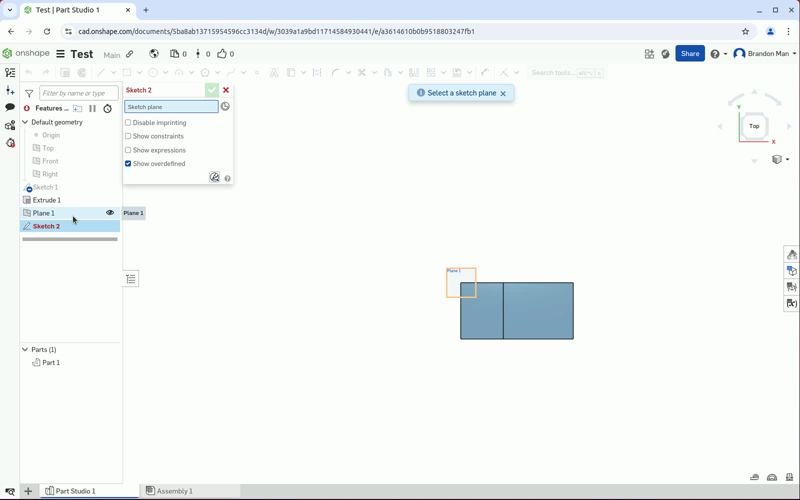
click(73, 215)
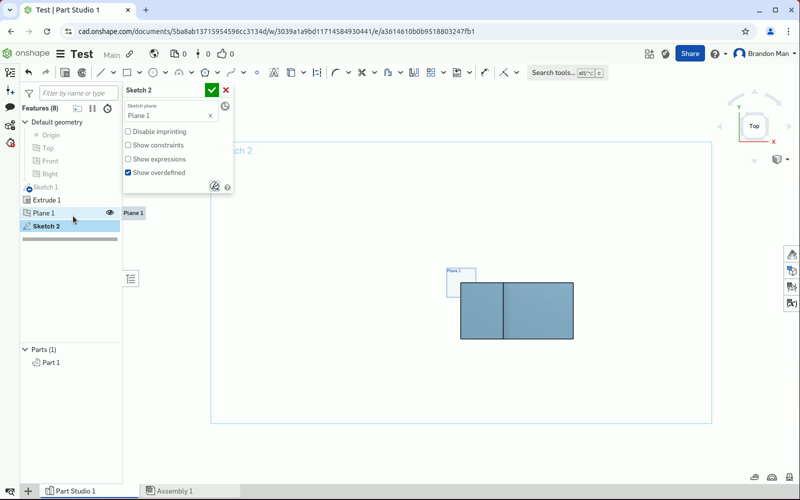
mouse_move(73, 352)
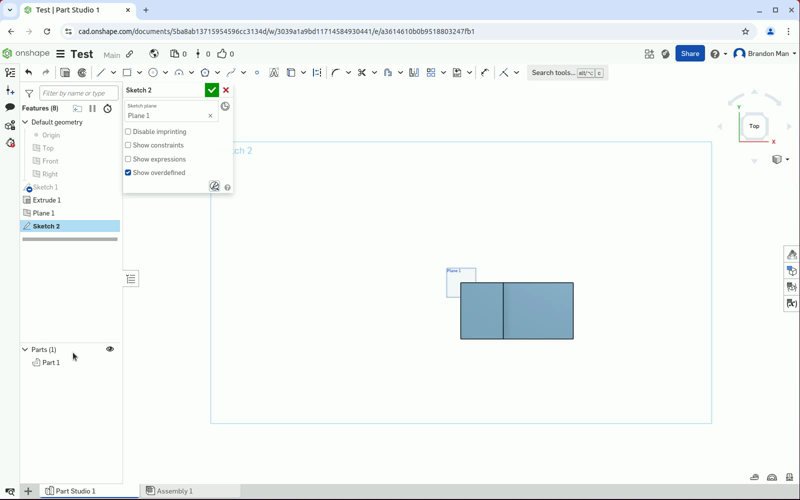
key(y)
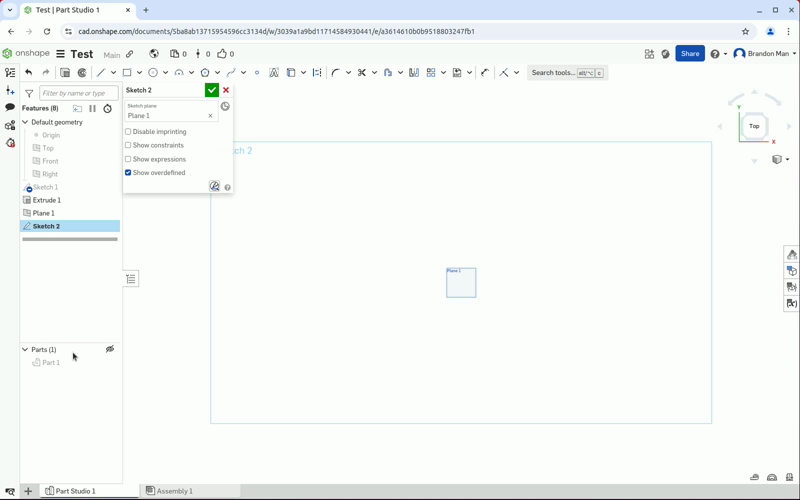
key(l)
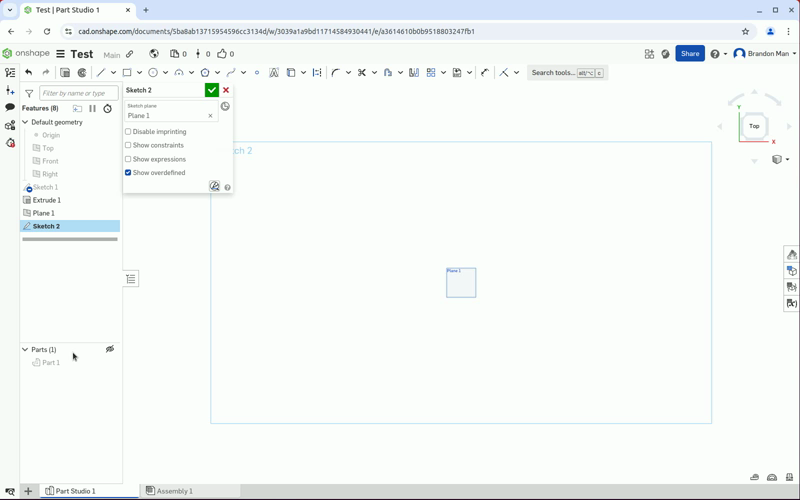
key_down(shift)
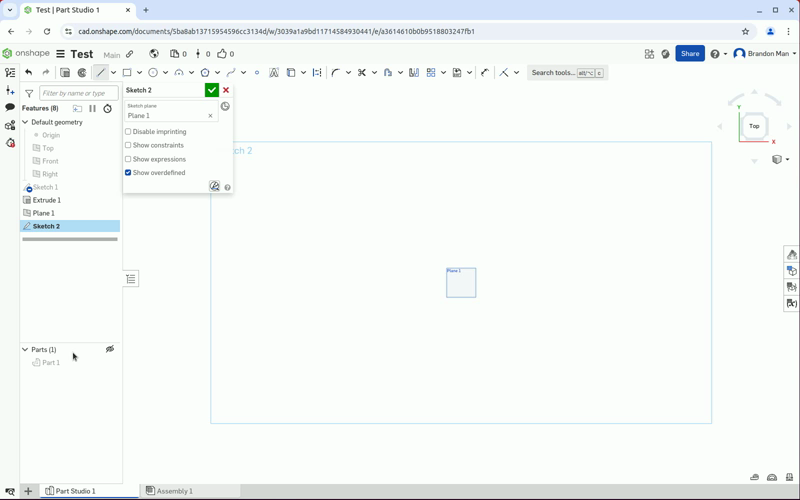
mouse_move(516, 339)
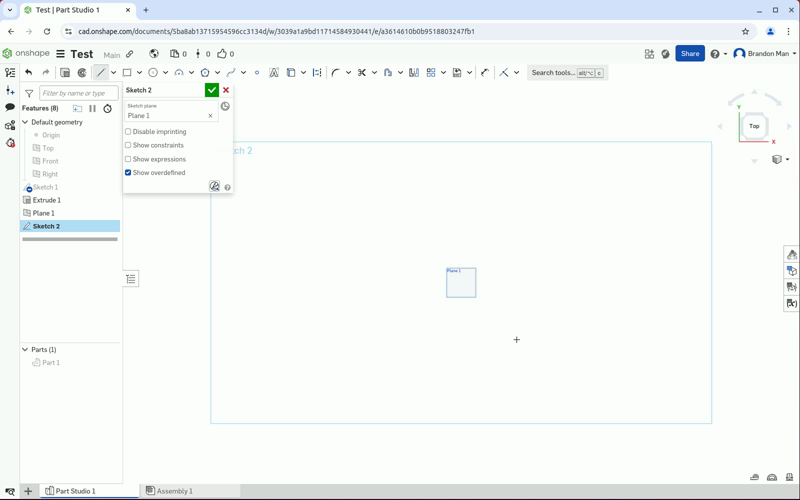
click(516, 339)
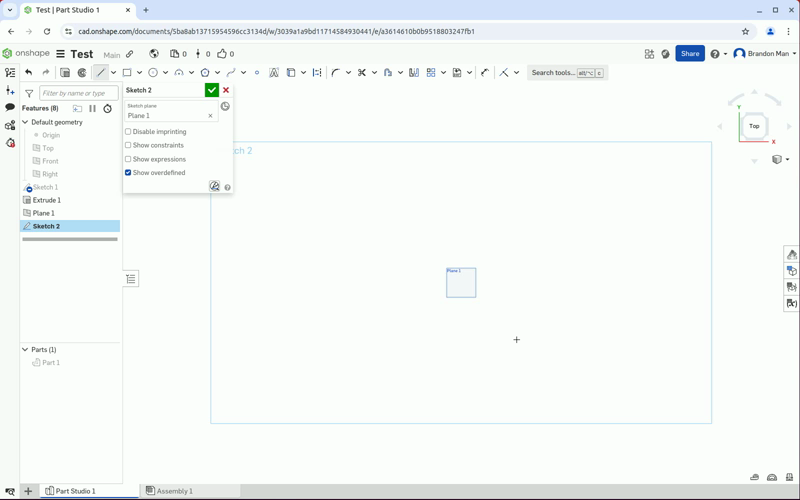
key_up(shift)
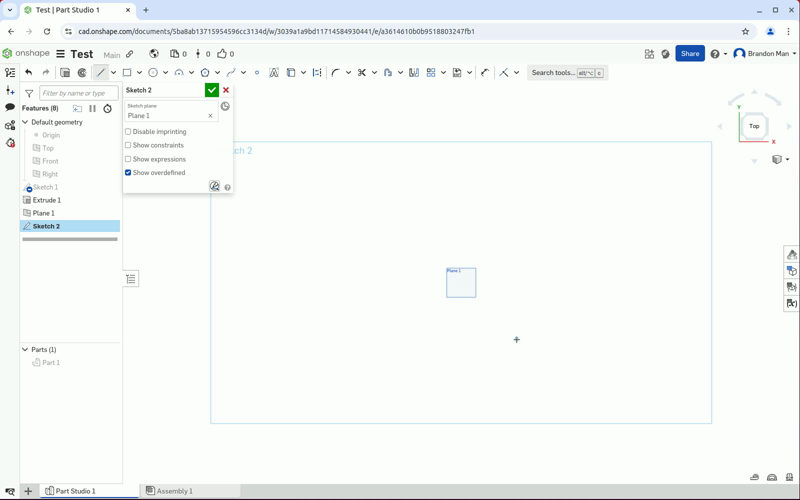
key_down(shift)
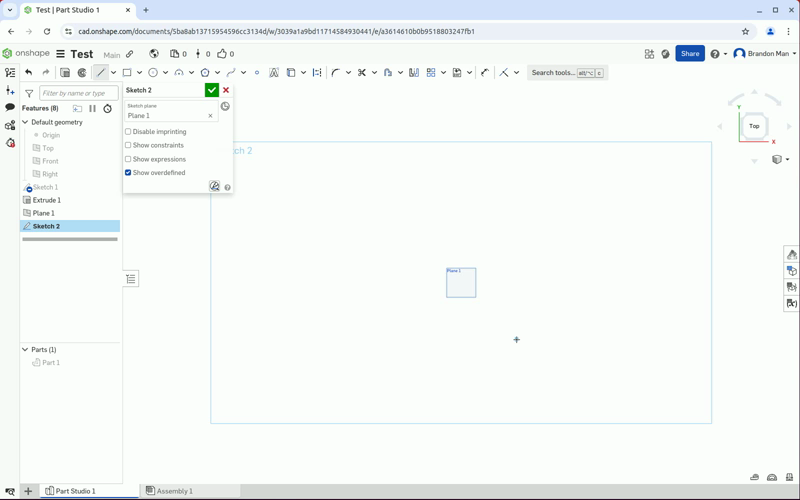
mouse_move(546, 339)
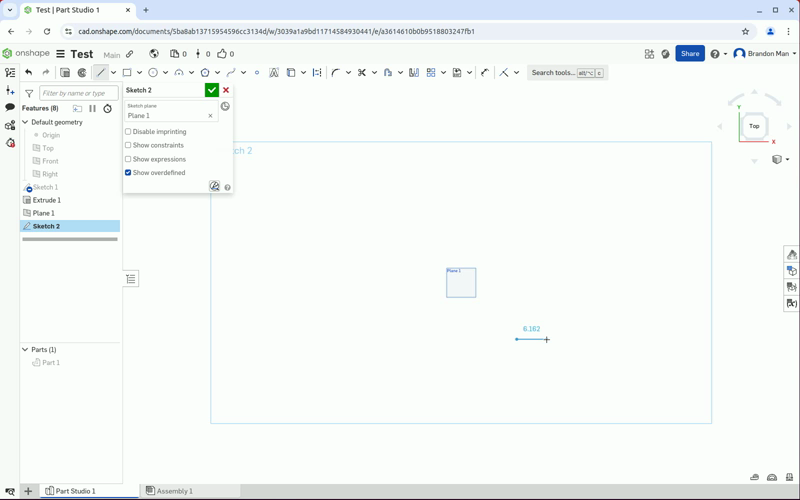
mouse_move(573, 339)
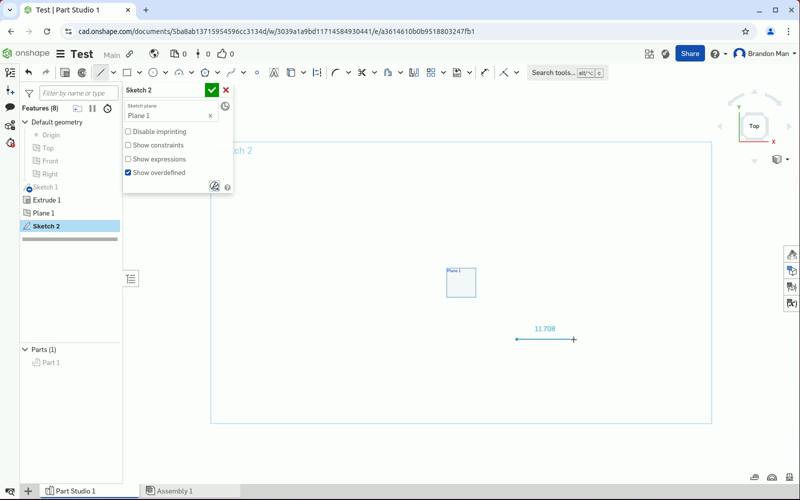
click(573, 339)
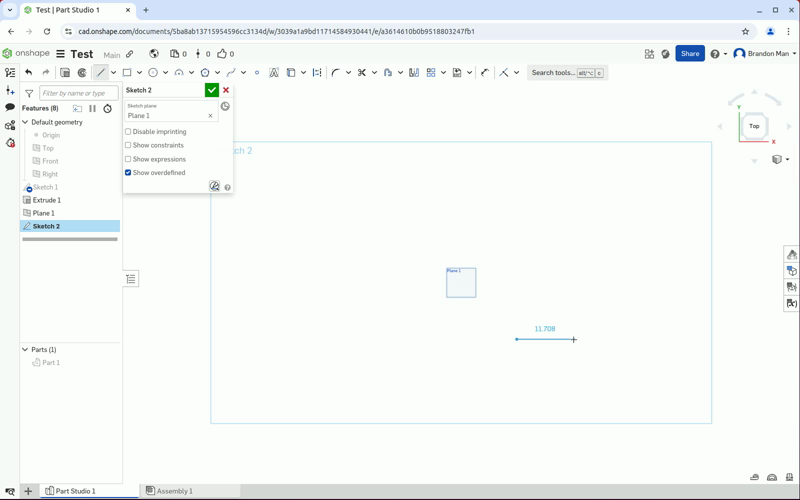
key_up(shift)
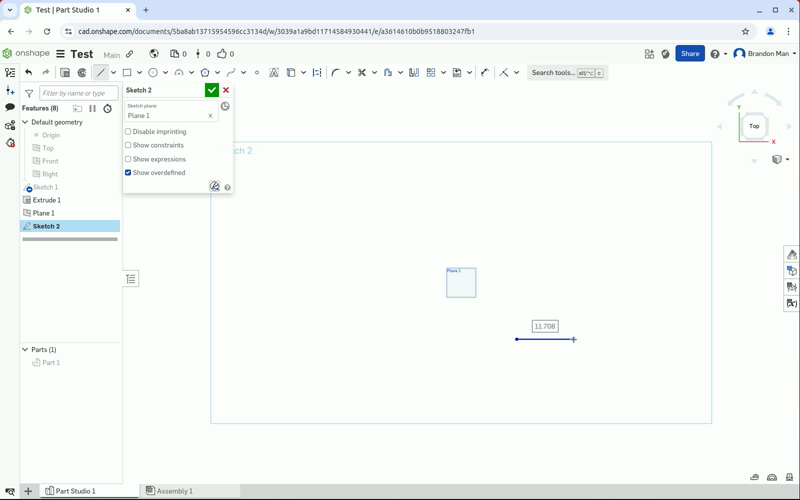
key_down(shift)
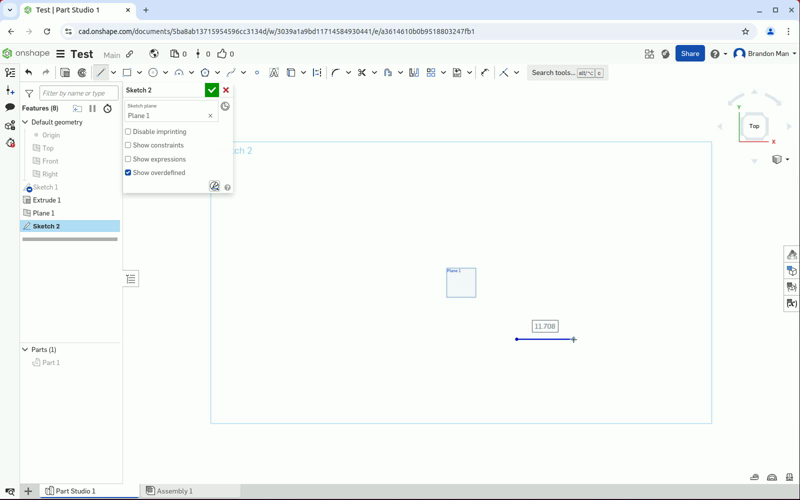
mouse_move(589, 339)
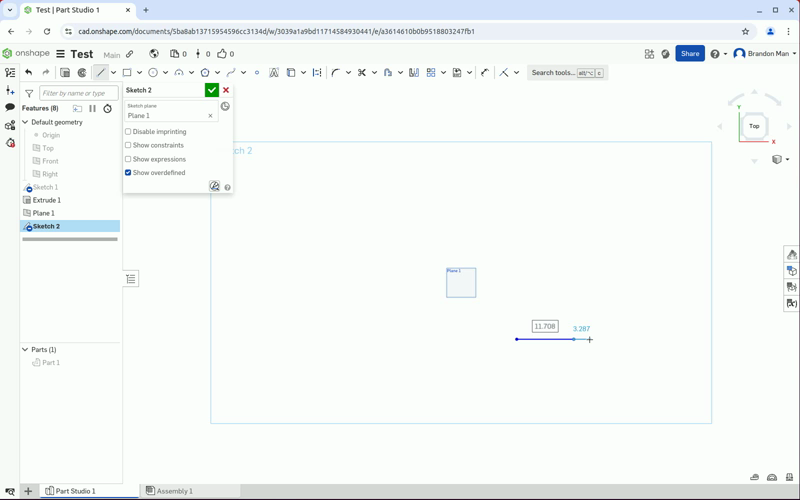
mouse_move(573, 296)
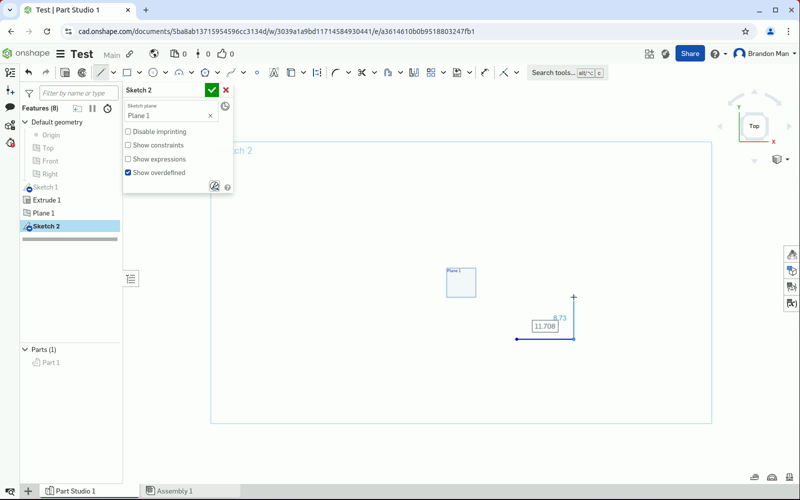
click(573, 296)
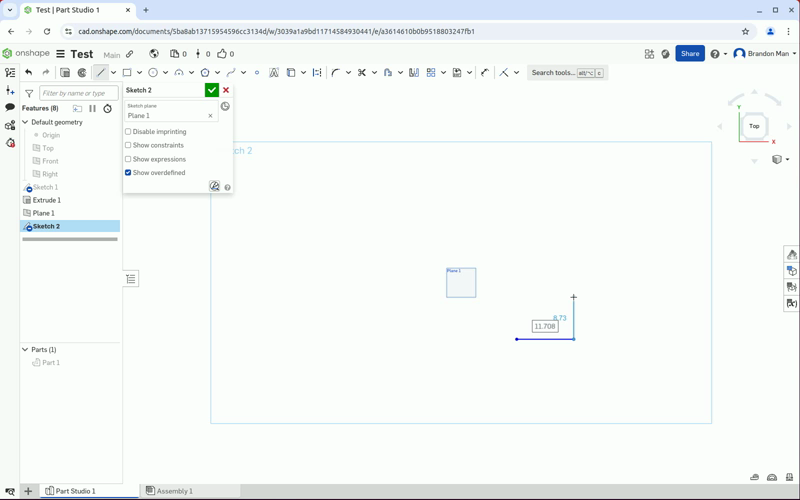
key_up(shift)
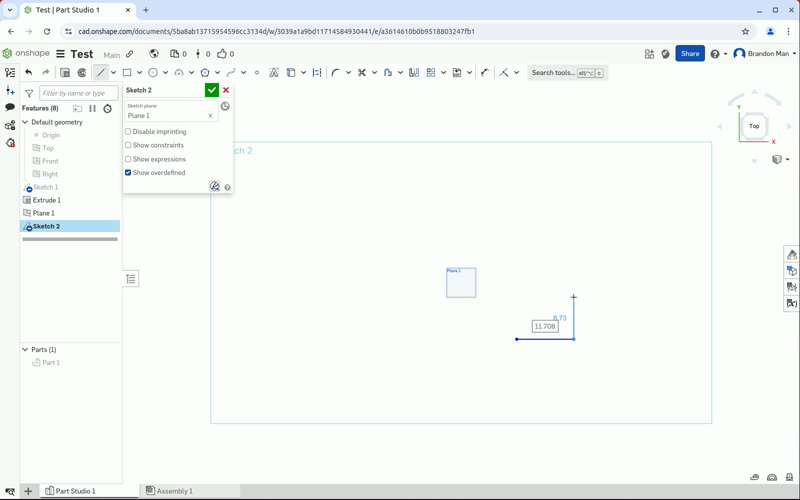
key_down(shift)
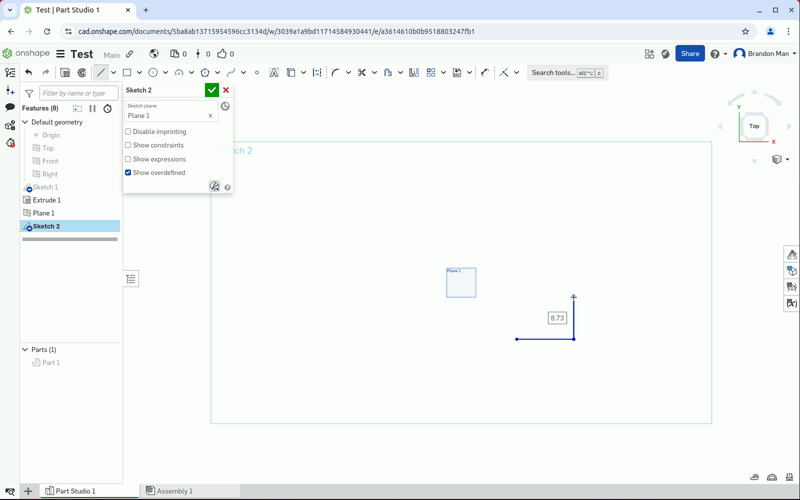
mouse_move(589, 296)
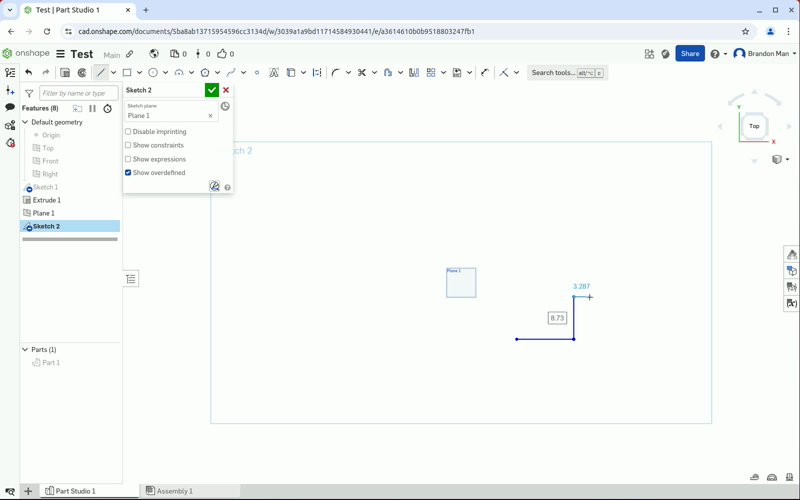
mouse_move(516, 296)
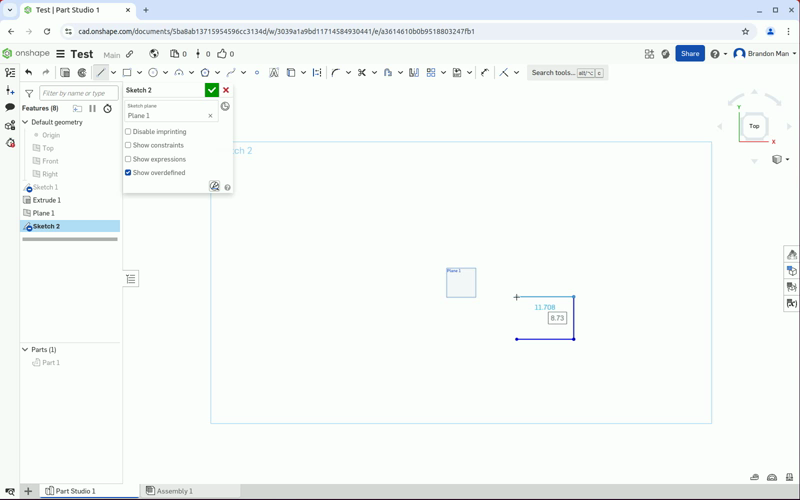
click(516, 296)
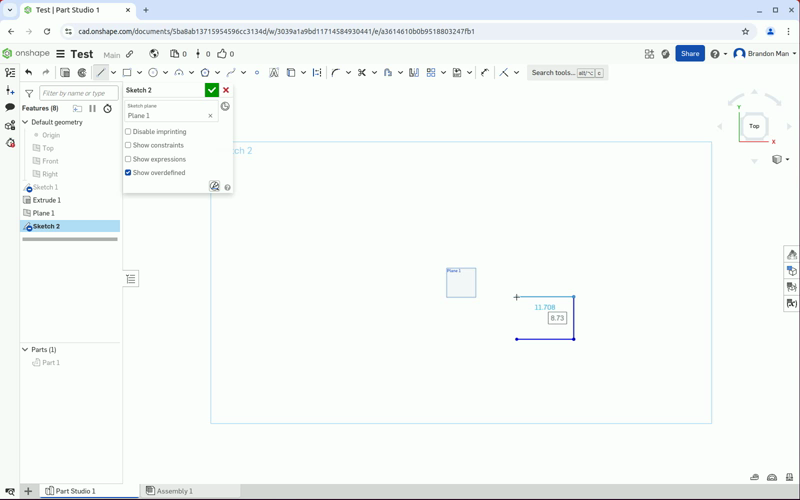
key_up(shift)
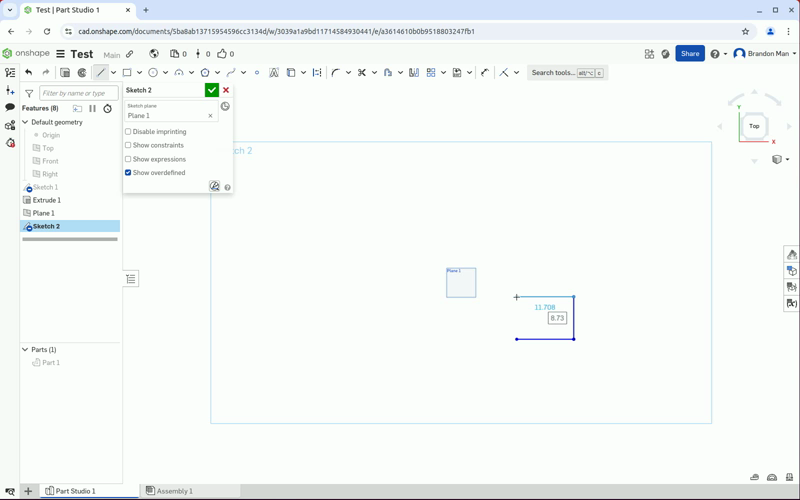
mouse_move(546, 296)
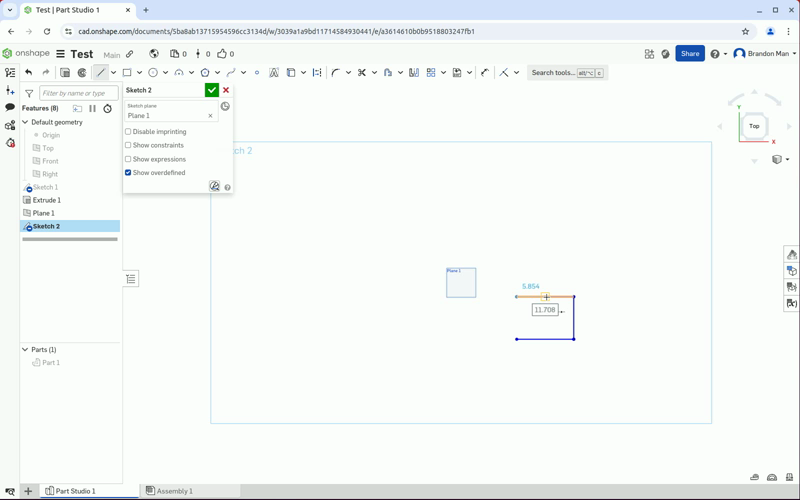
key_down(shift)
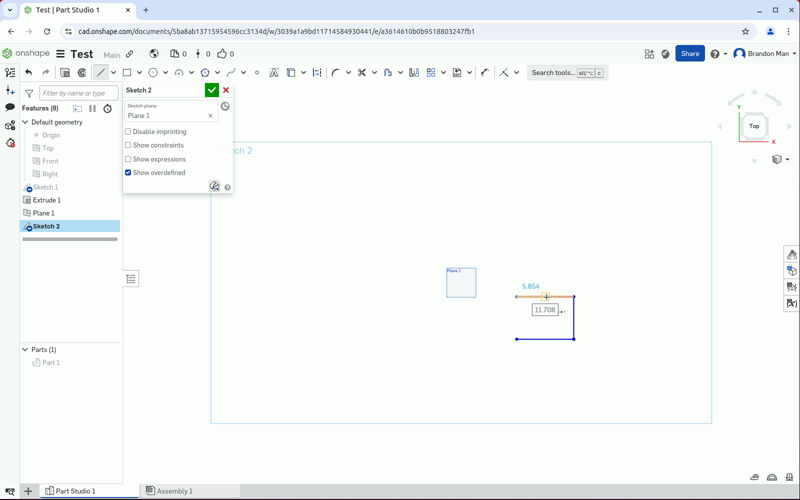
mouse_move(516, 339)
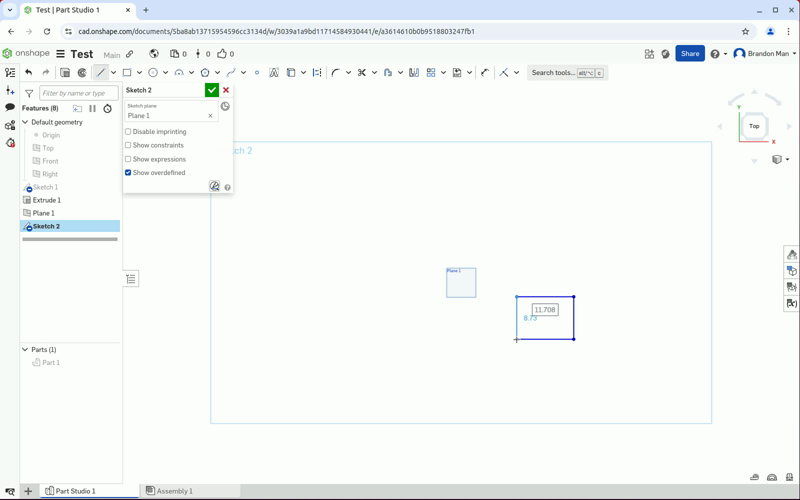
key_up(shift)
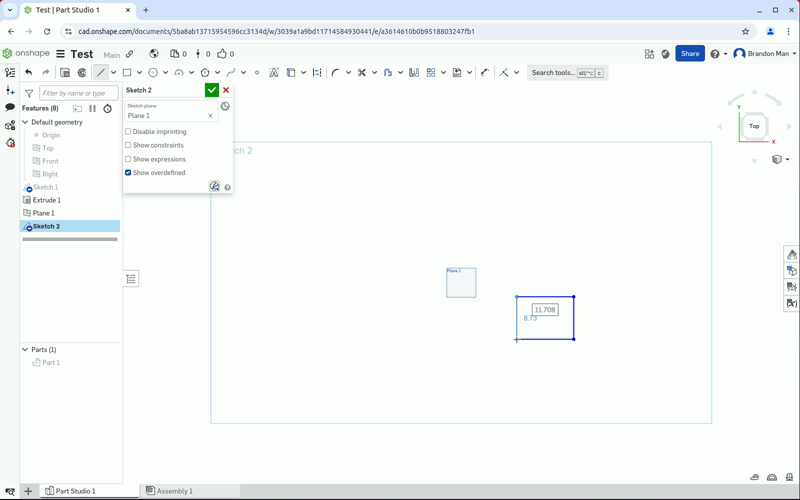
click(516, 339)
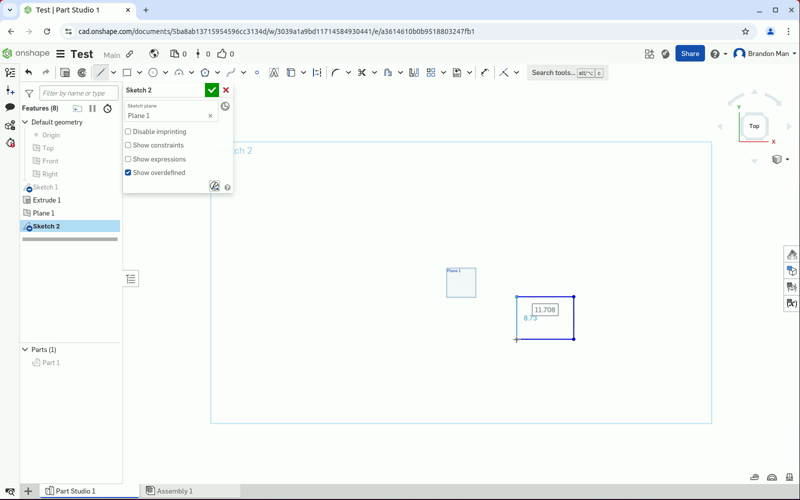
key(esc)
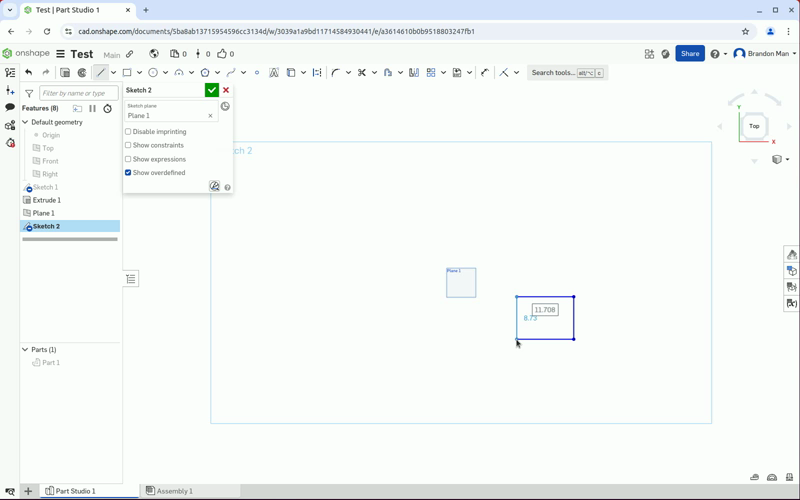
mouse_move(570, 321)
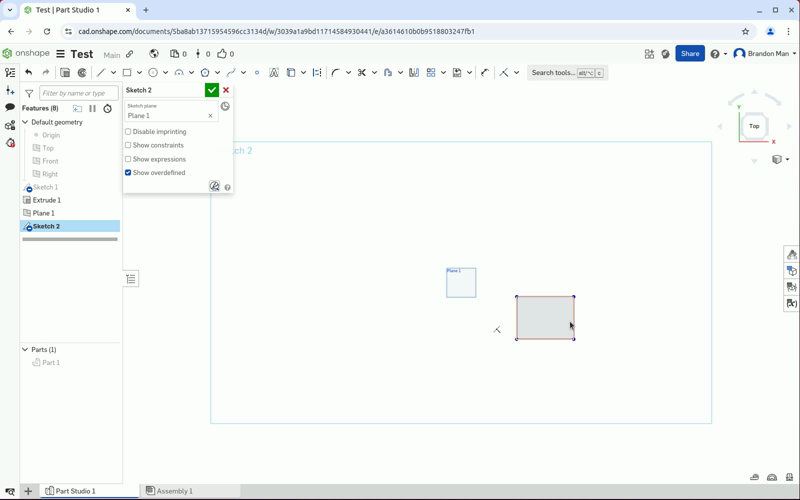
click(570, 321)
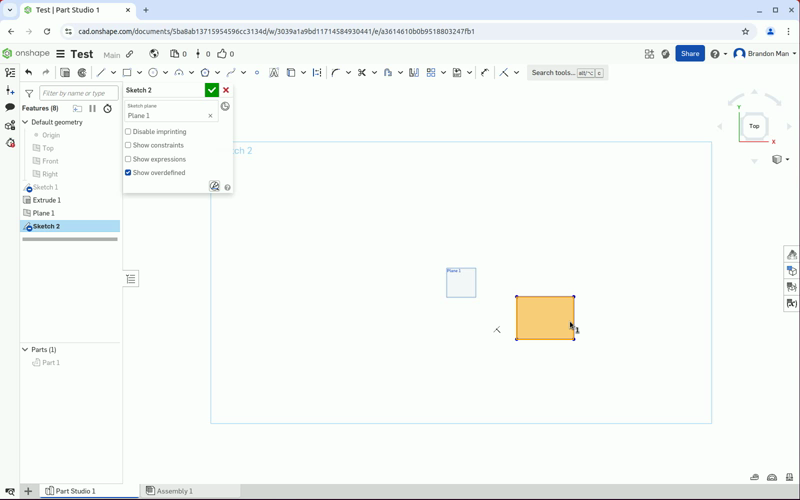
mouse_move(73, 352)
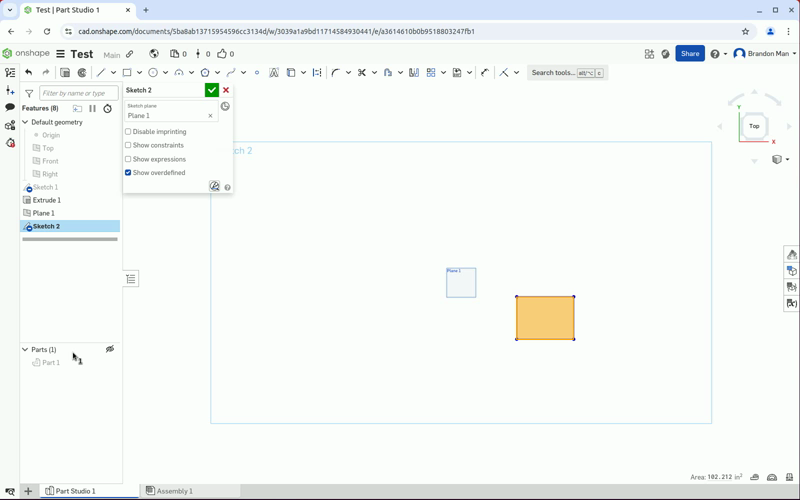
key(shift+y)
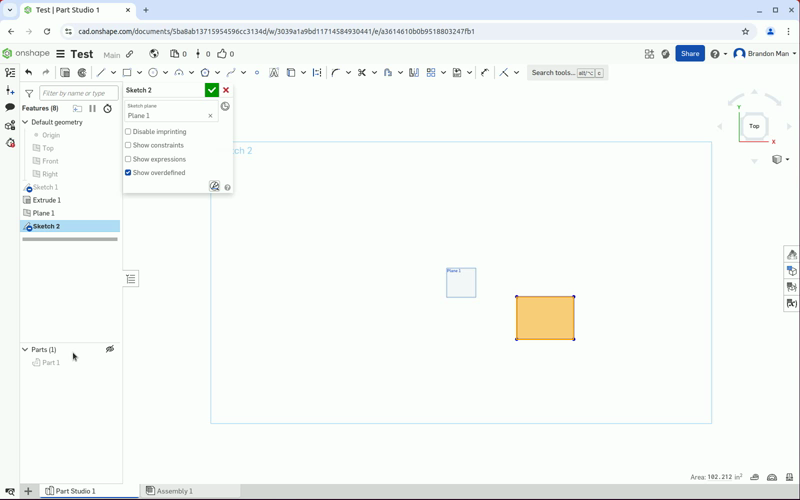
key(shift+e)
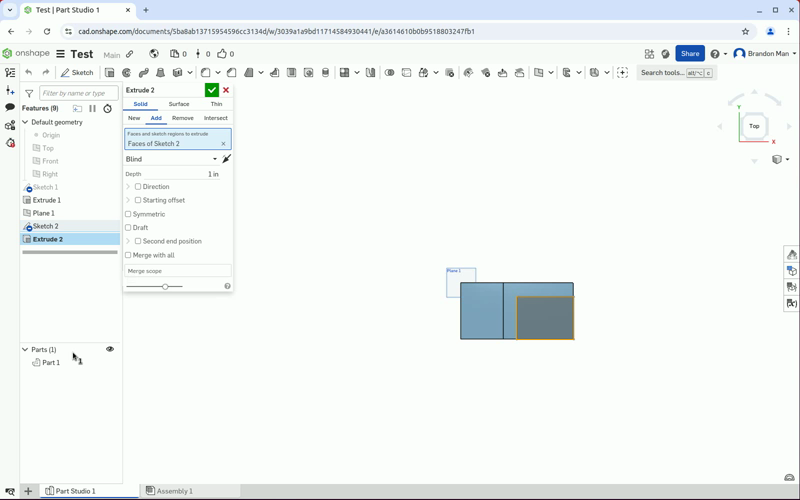
mouse_move(143, 106)
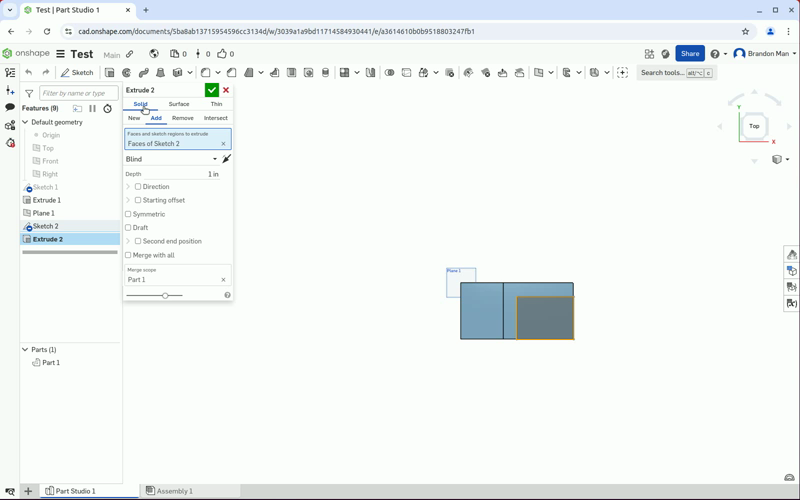
click(143, 106)
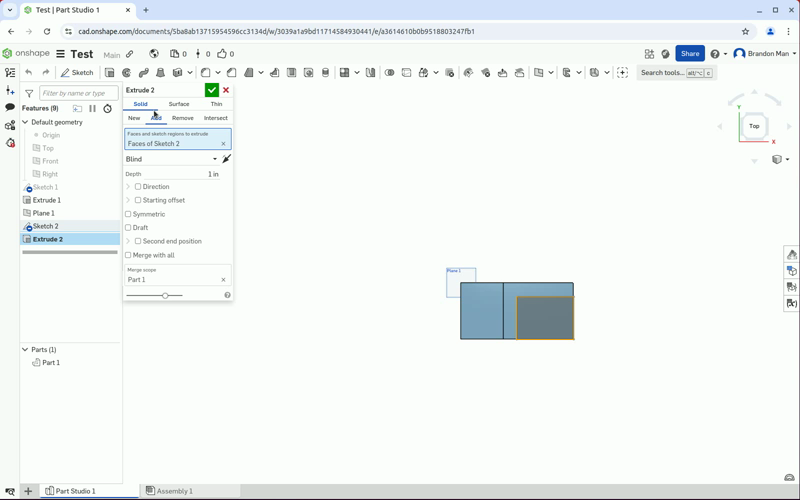
mouse_move(186, 120)
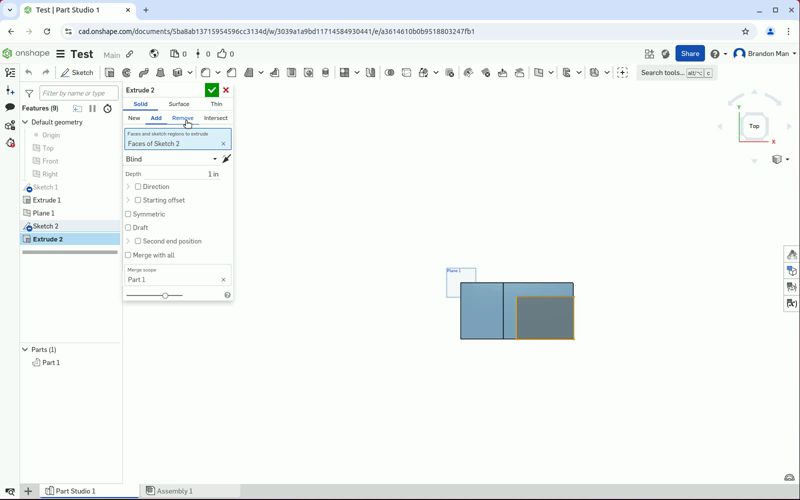
click(186, 120)
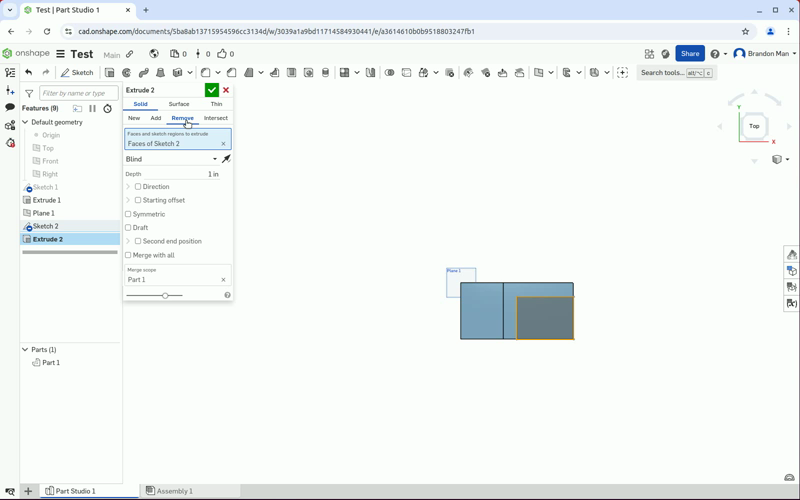
key(tab, 4)
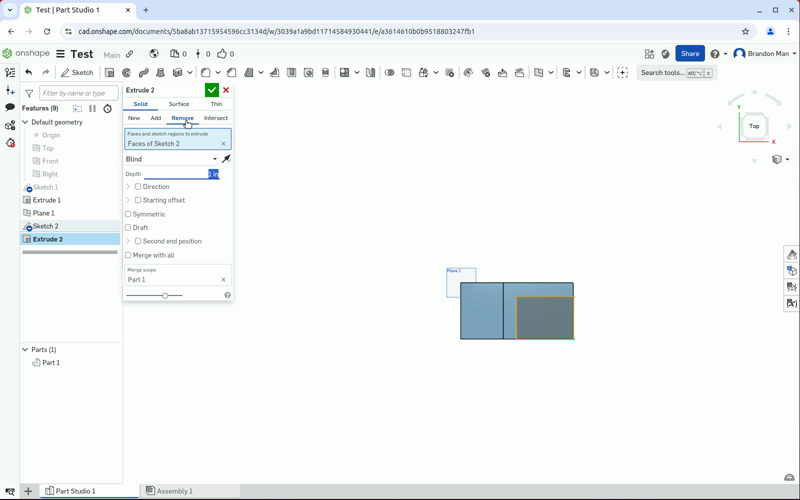
text(5.777)
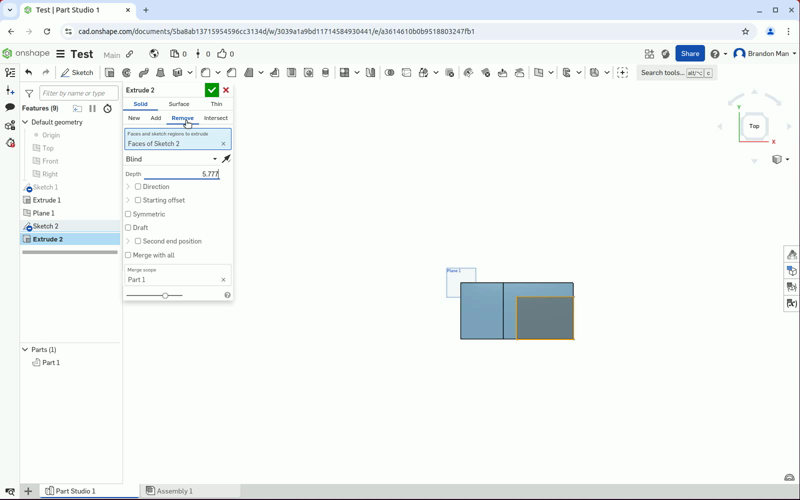
key(tab, 6)
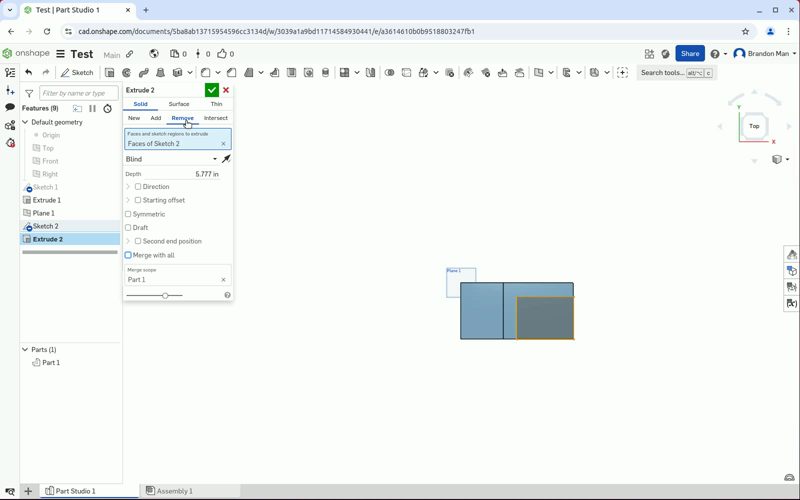
key(space)
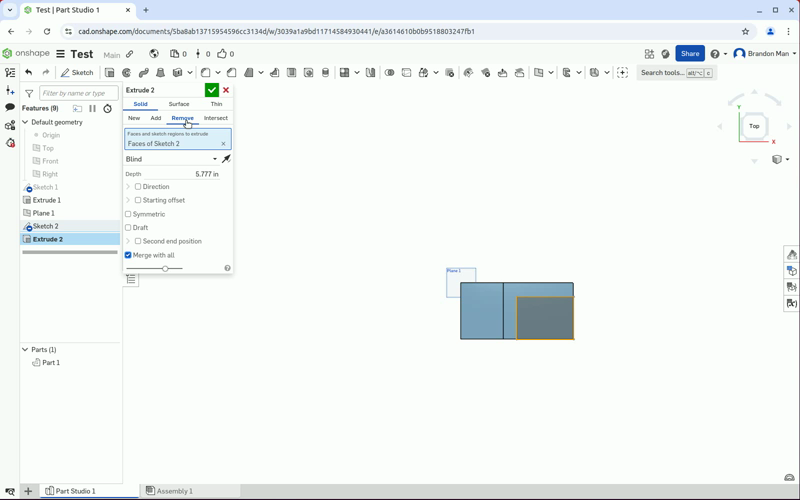
key(enter)
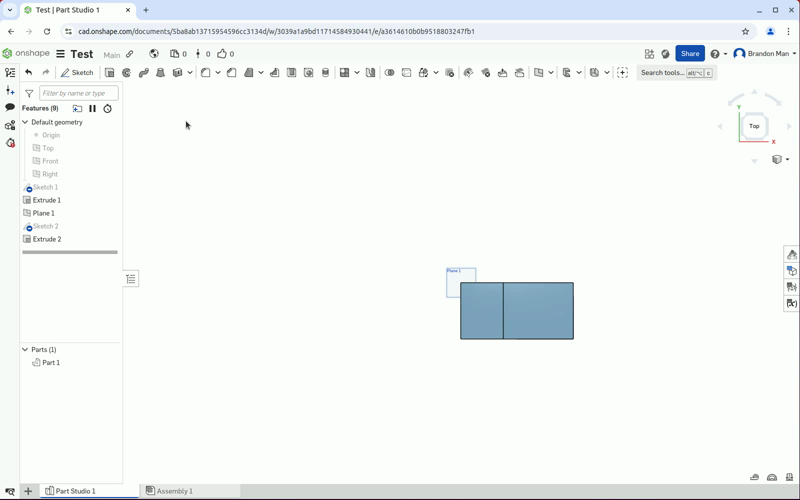
key(shift+h)
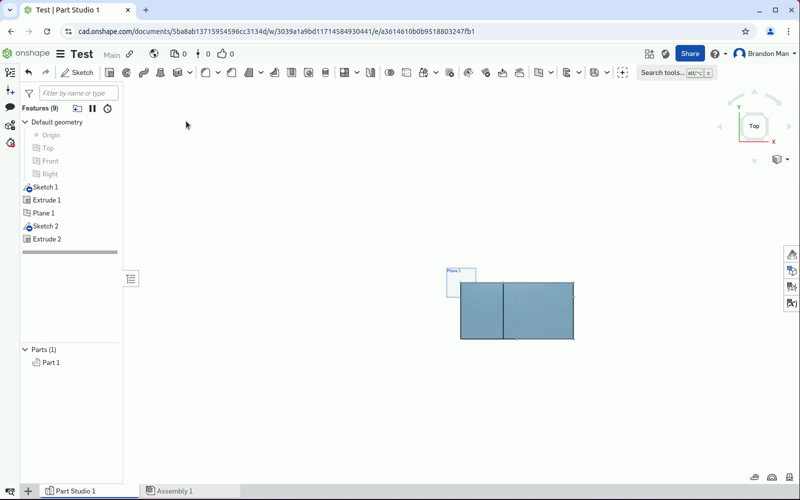
key(shift+h)
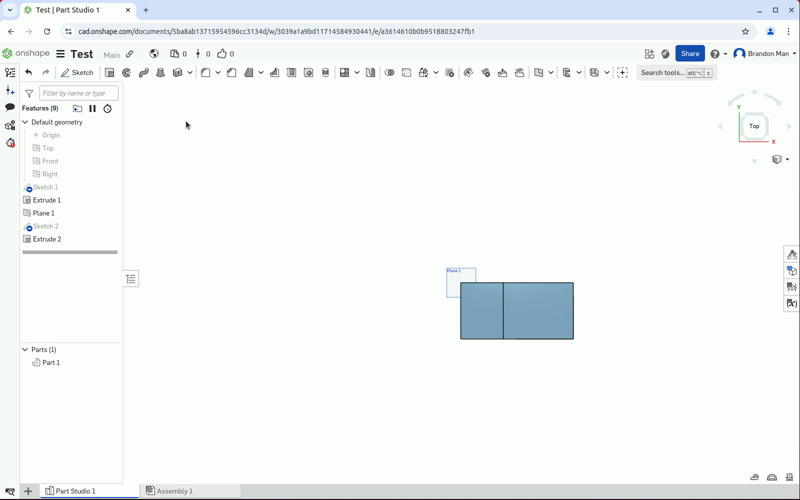
mouse_move(73, 189)
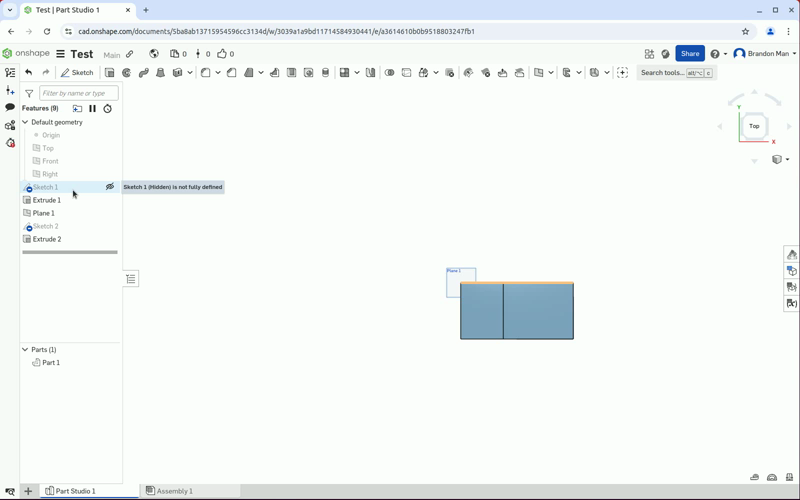
click(73, 189)
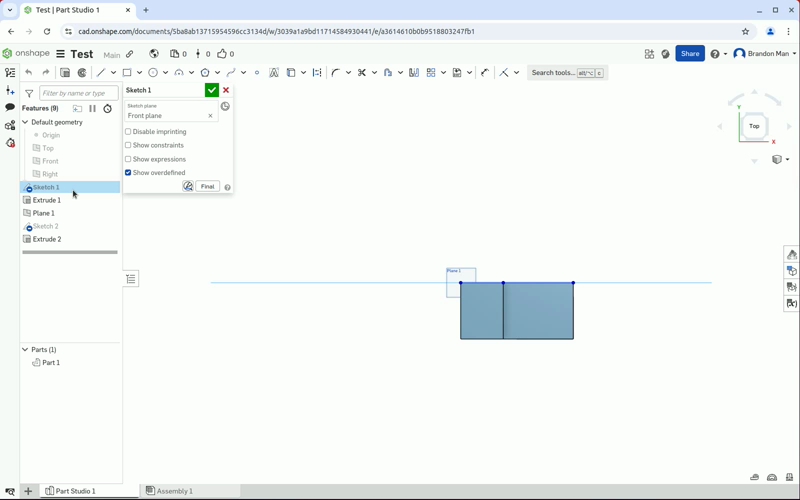
mouse_move(229, 92)
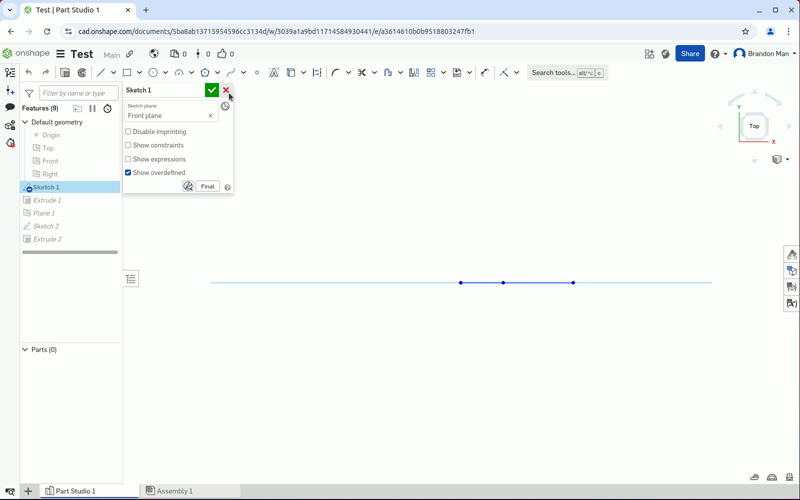
click(229, 92)
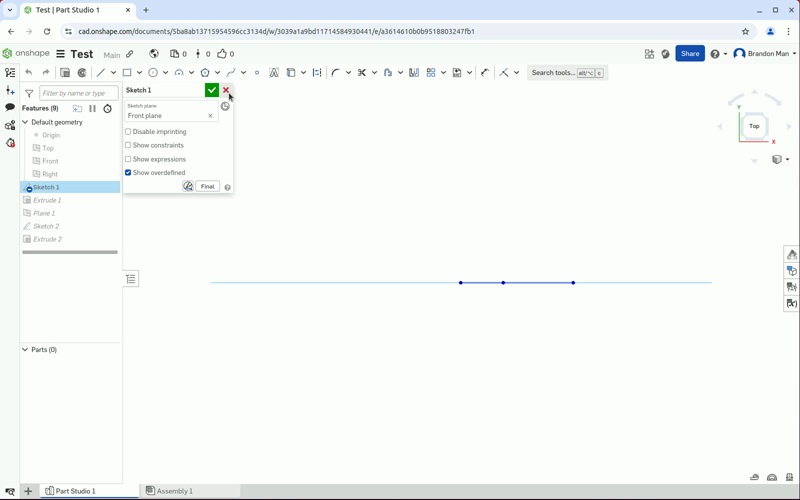
key(shift+s)
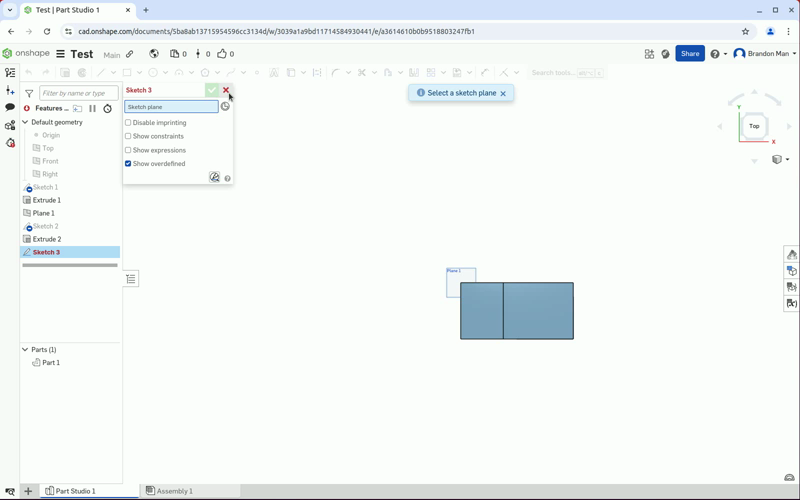
mouse_move(73, 215)
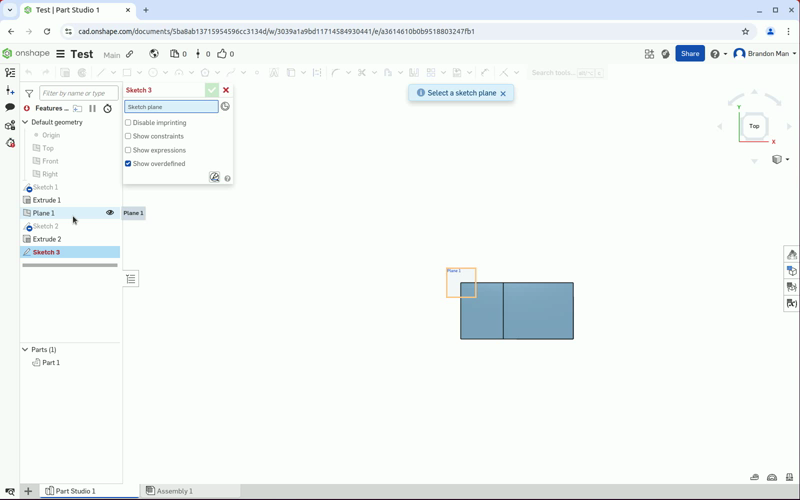
click(73, 215)
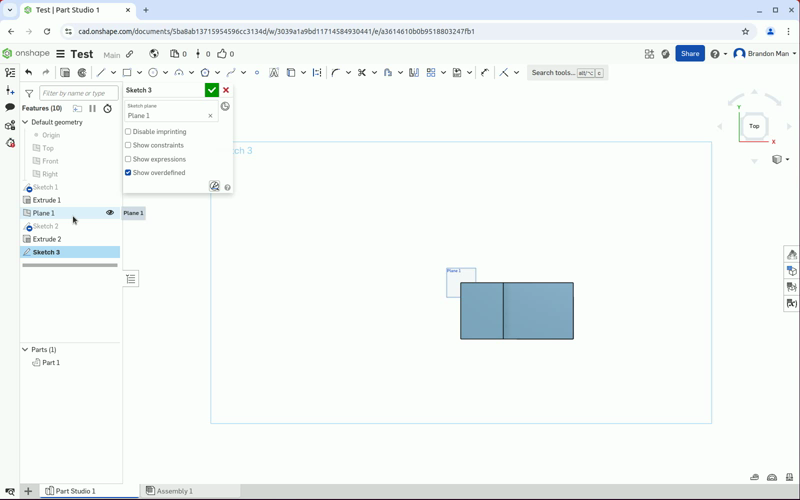
mouse_move(73, 352)
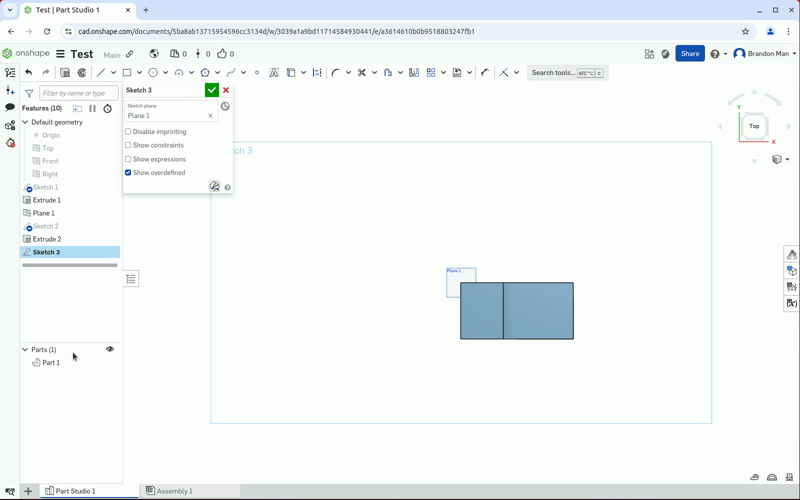
key(y)
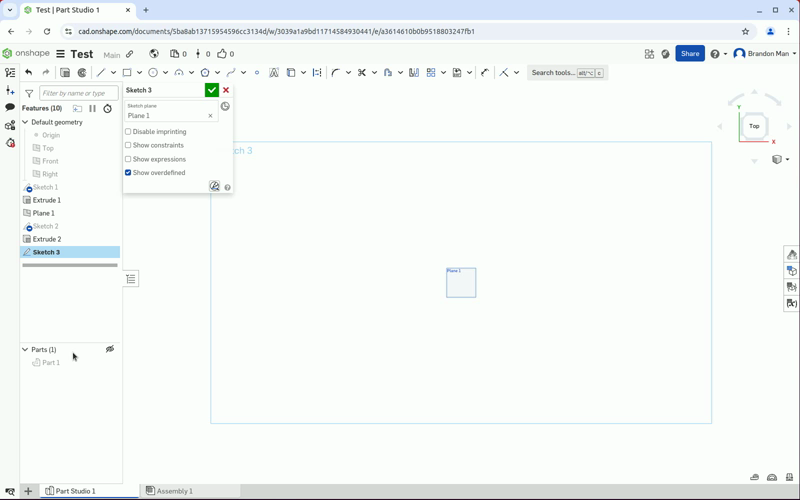
key(l)
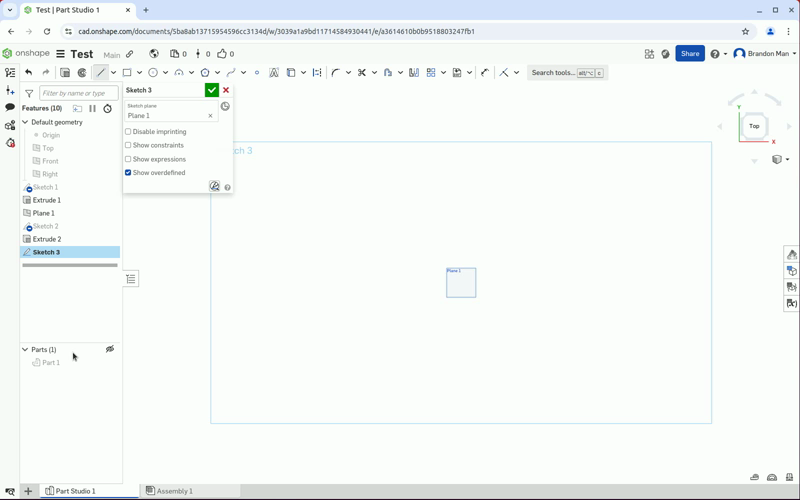
key_down(shift)
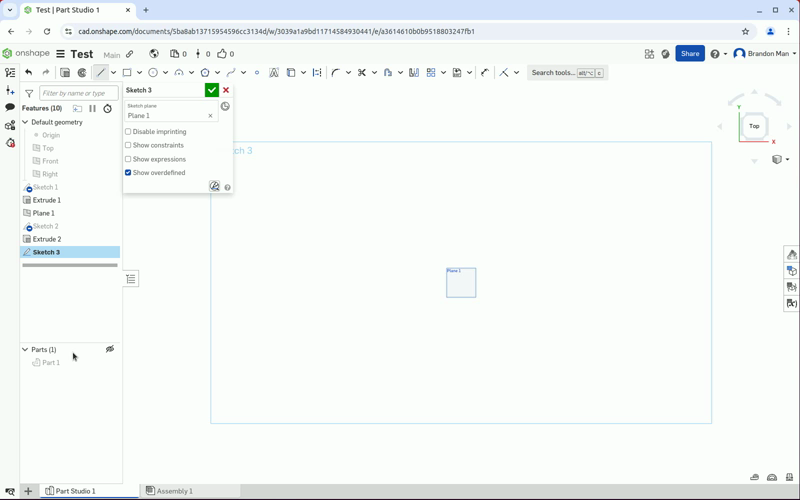
mouse_move(516, 339)
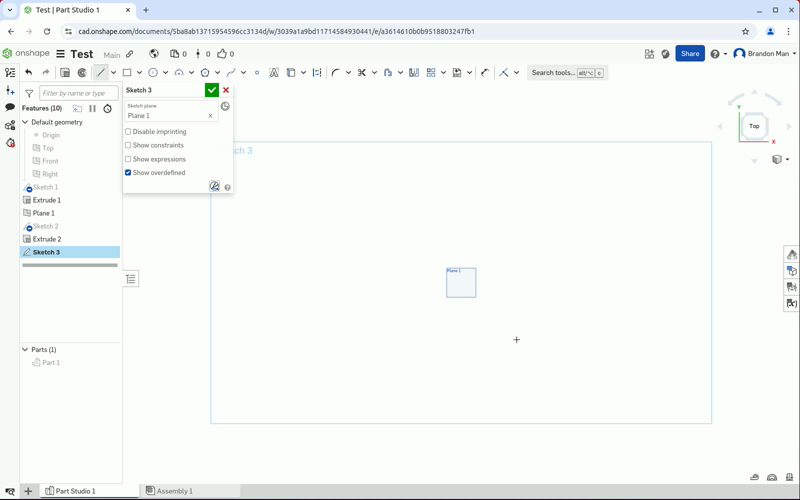
click(516, 339)
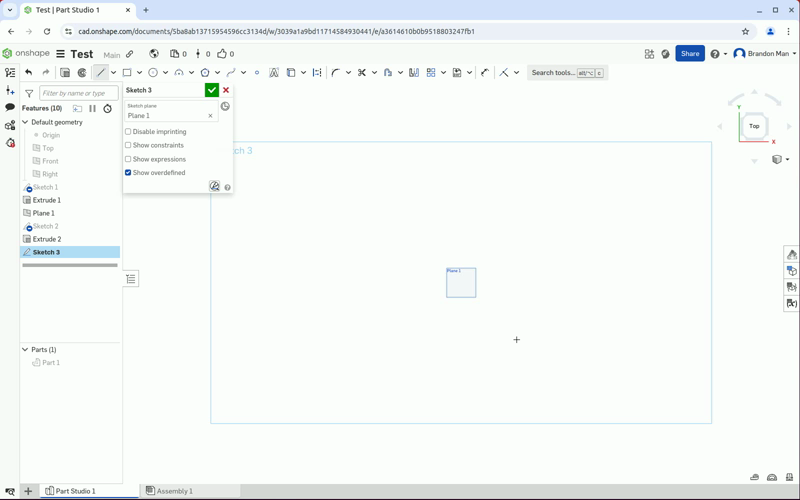
key_up(shift)
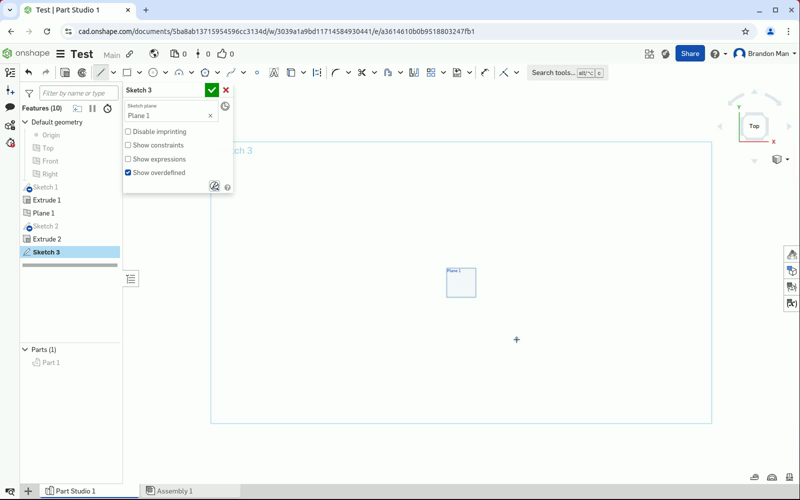
key_down(shift)
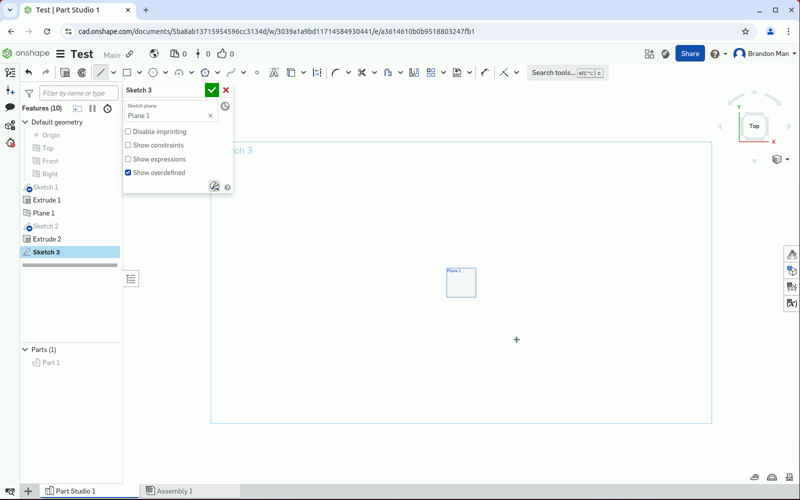
mouse_move(546, 339)
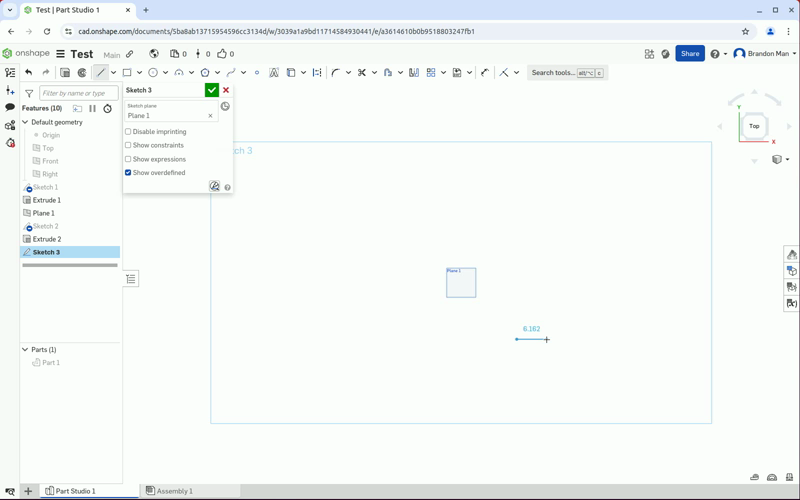
mouse_move(573, 339)
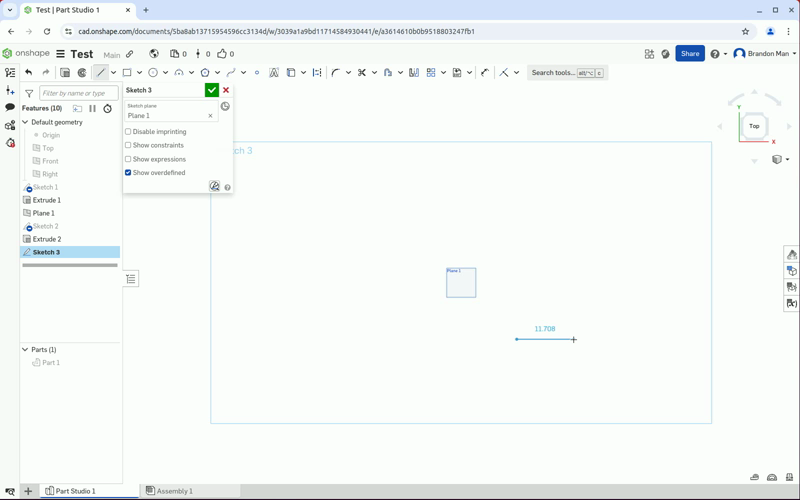
click(573, 339)
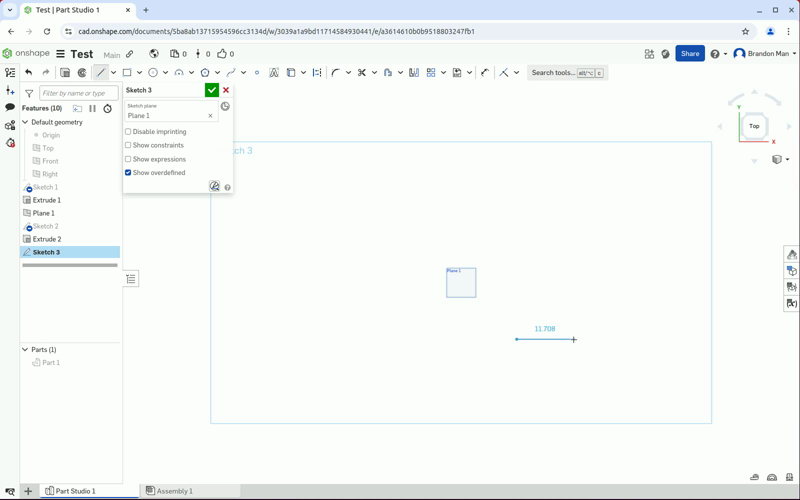
key_up(shift)
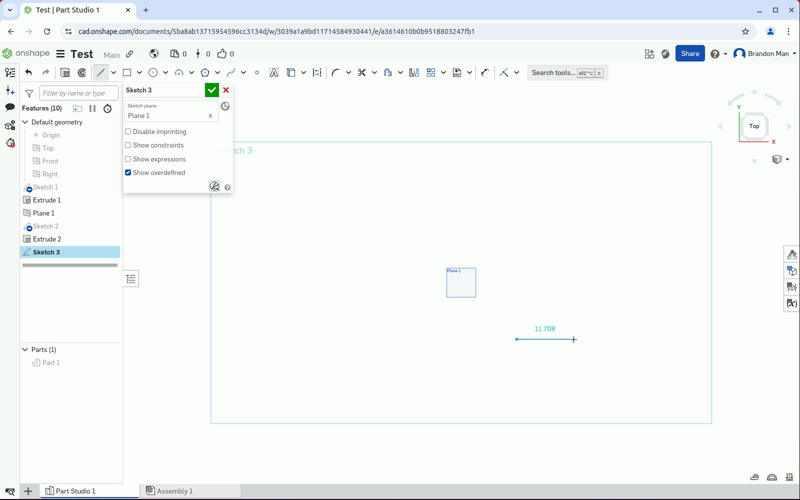
key_down(shift)
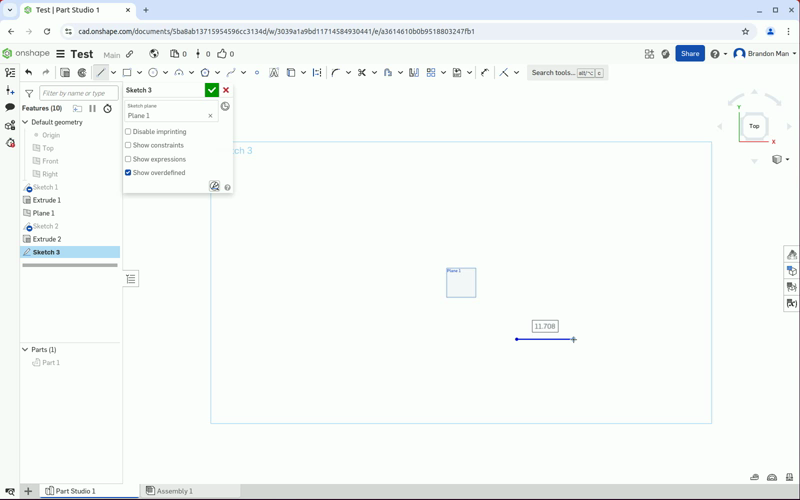
mouse_move(589, 339)
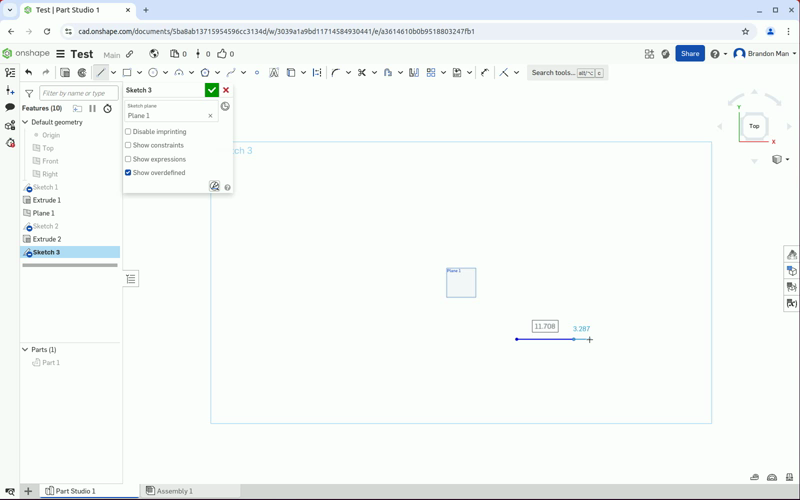
mouse_move(573, 296)
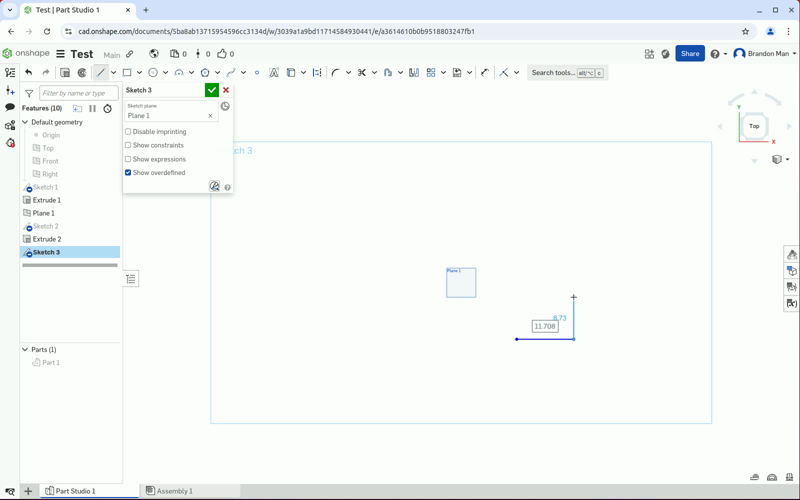
click(573, 296)
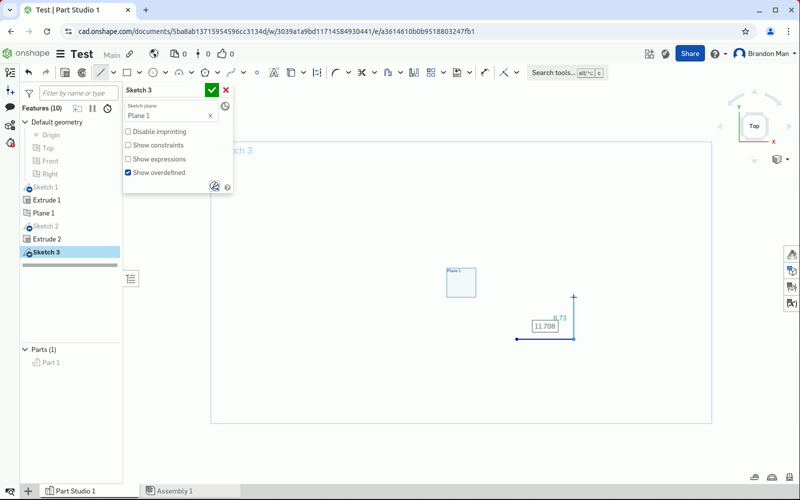
key_up(shift)
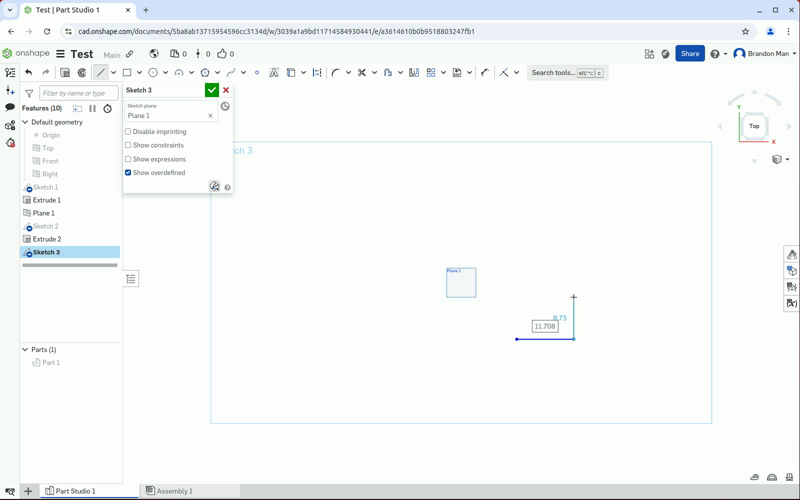
key_down(shift)
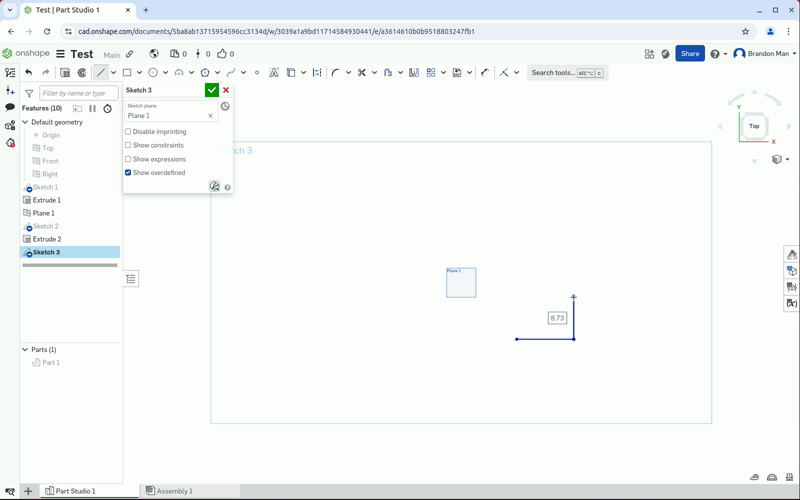
mouse_move(589, 296)
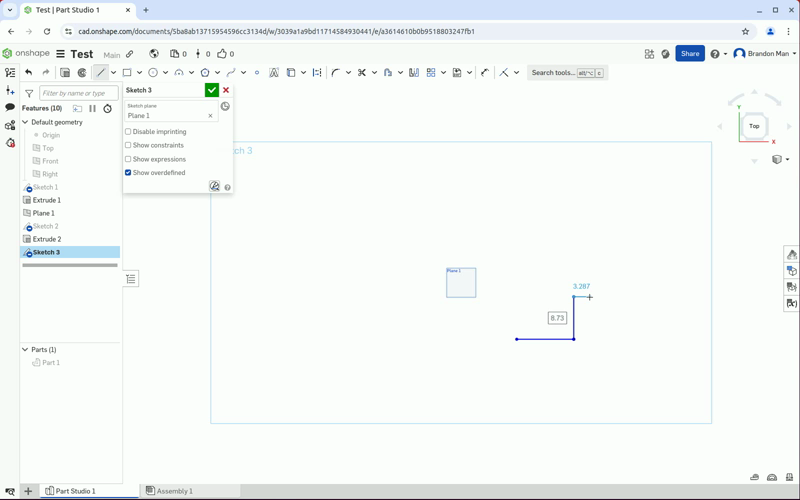
mouse_move(516, 296)
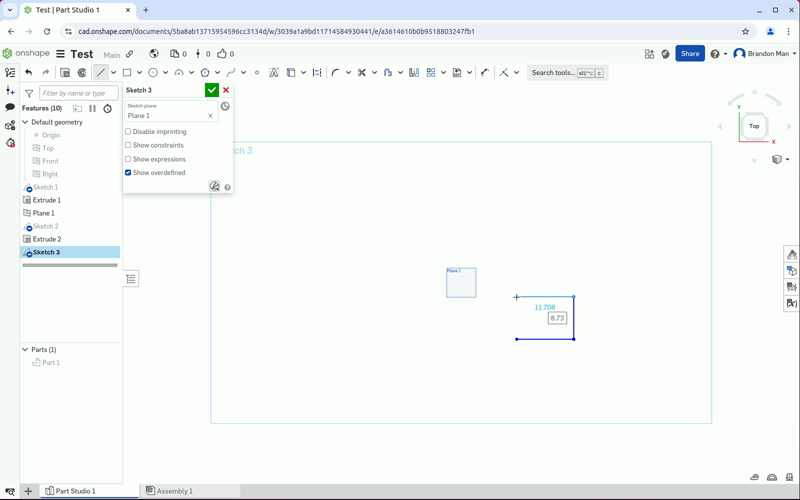
click(516, 296)
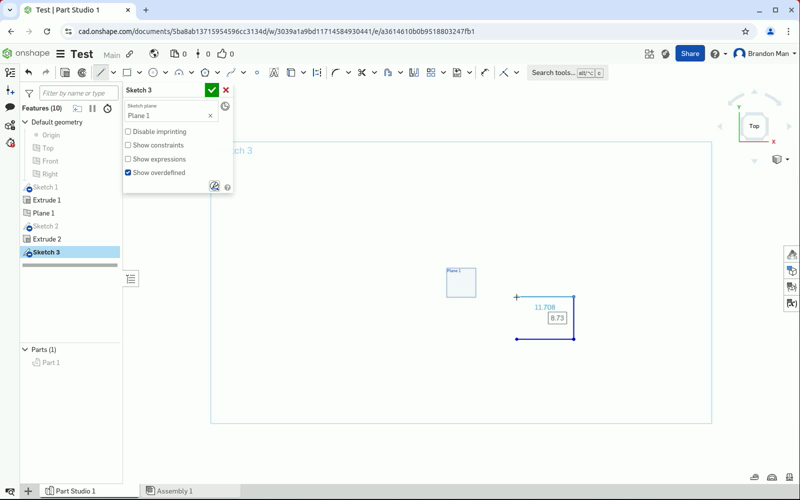
key_up(shift)
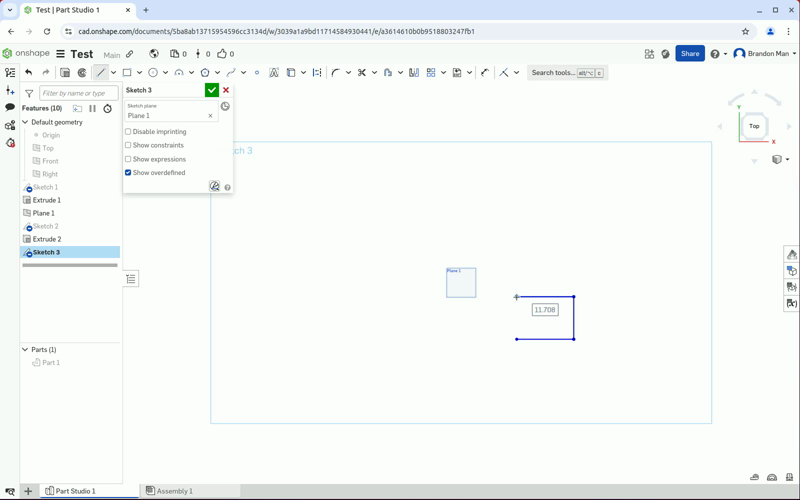
mouse_move(546, 296)
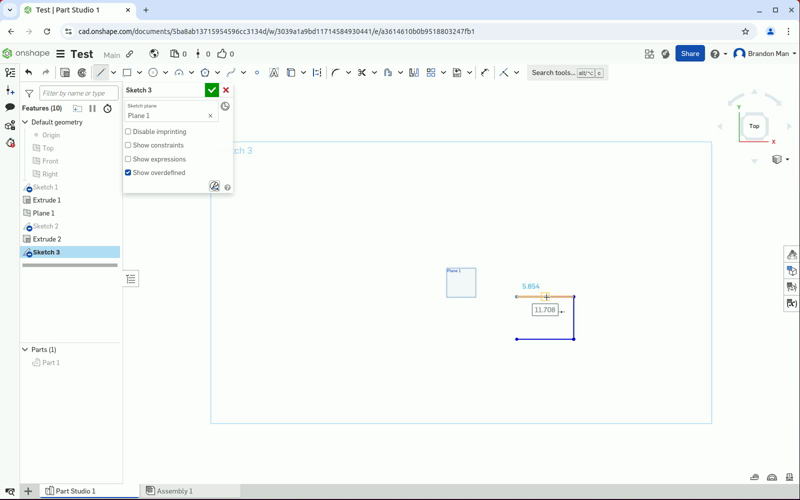
key_down(shift)
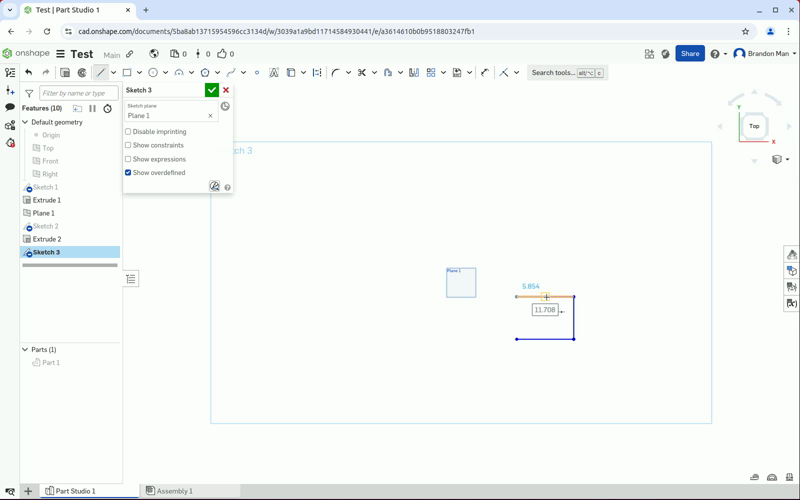
mouse_move(516, 339)
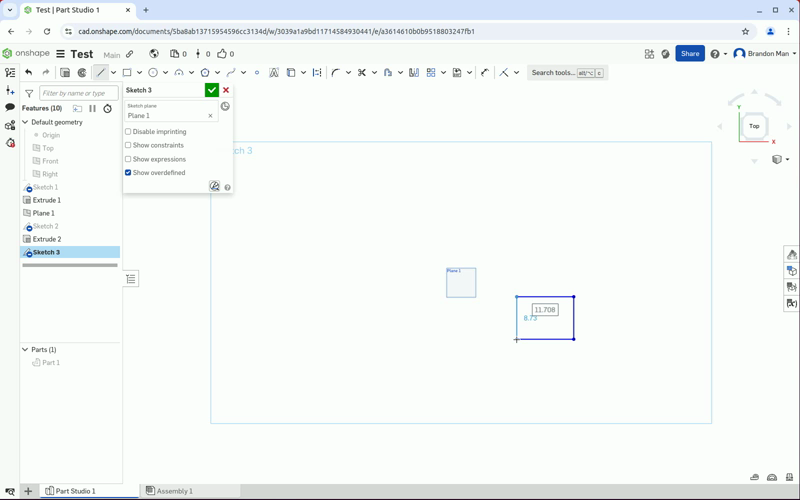
key_up(shift)
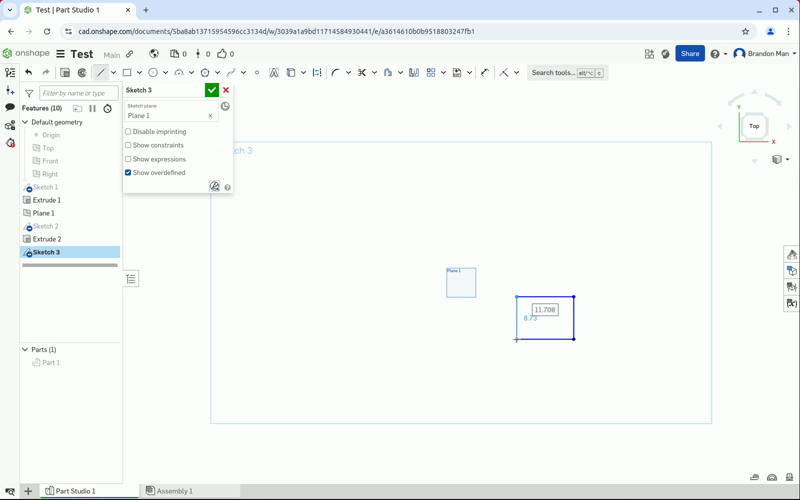
click(516, 339)
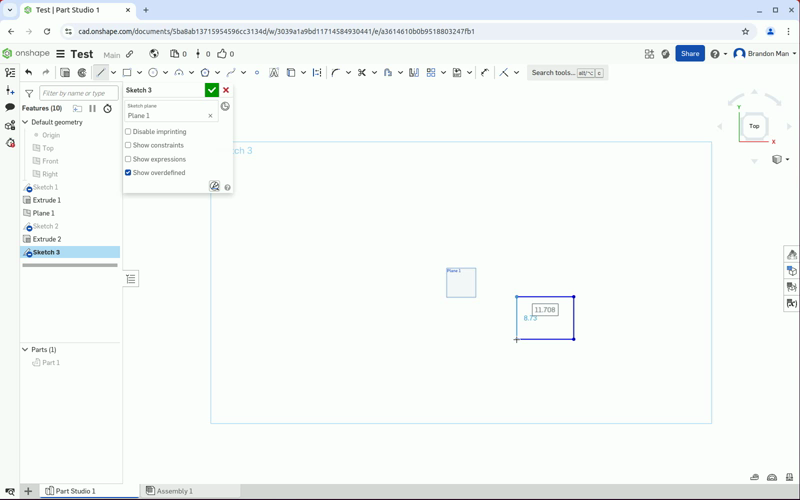
key(esc)
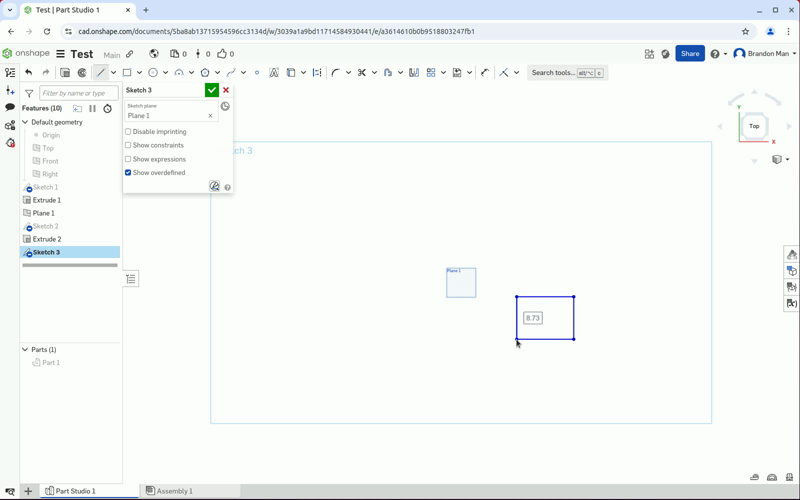
mouse_move(530, 308)
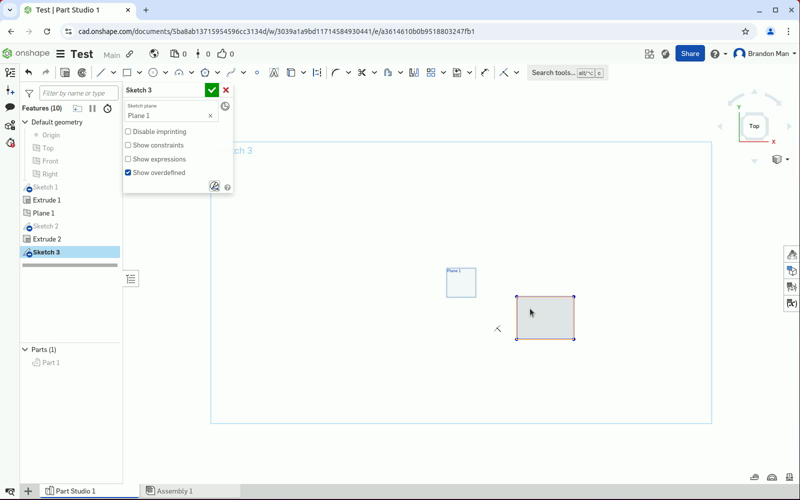
click(530, 308)
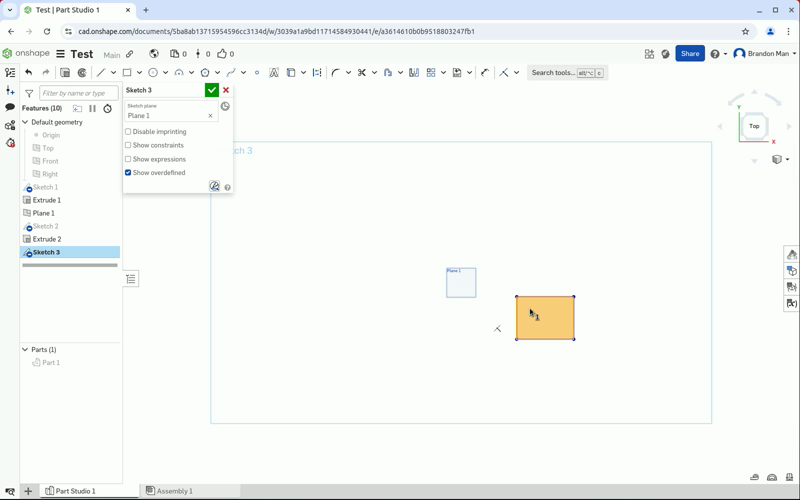
mouse_move(73, 352)
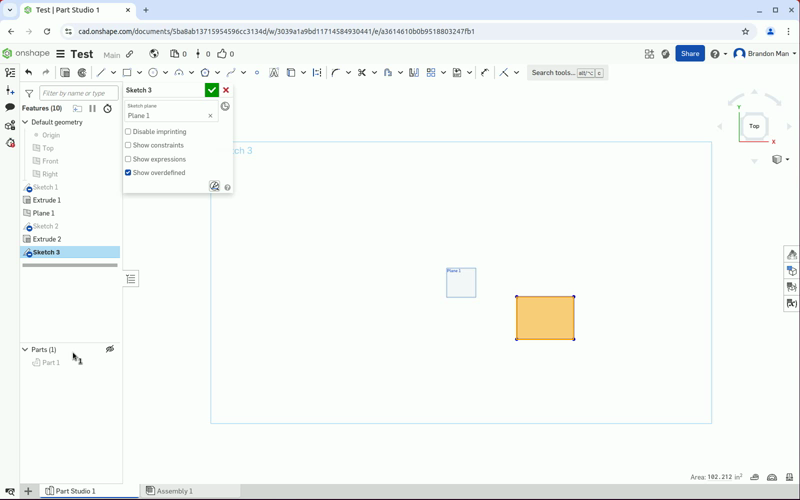
key(shift+y)
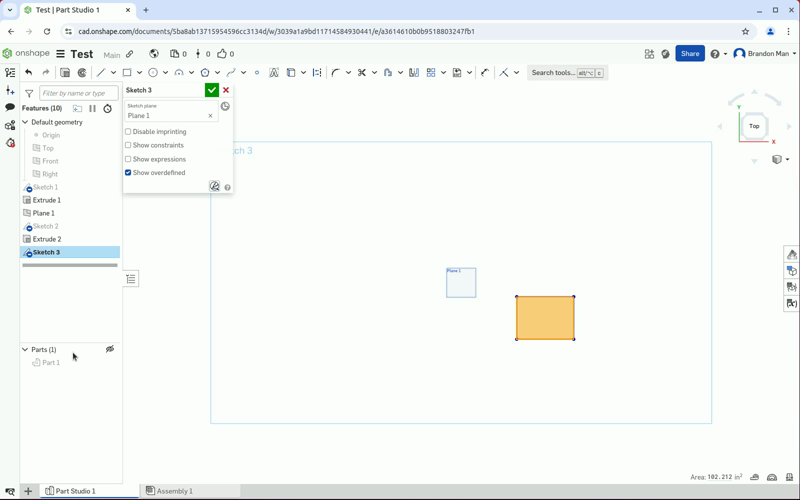
key(shift+e)
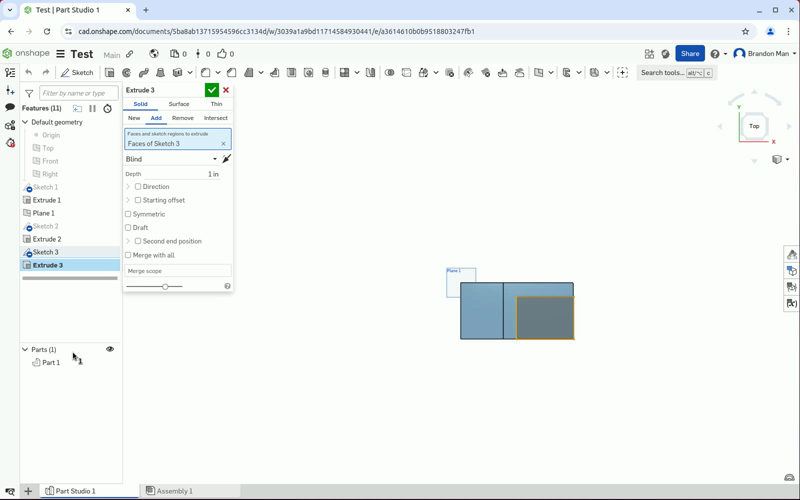
mouse_move(143, 106)
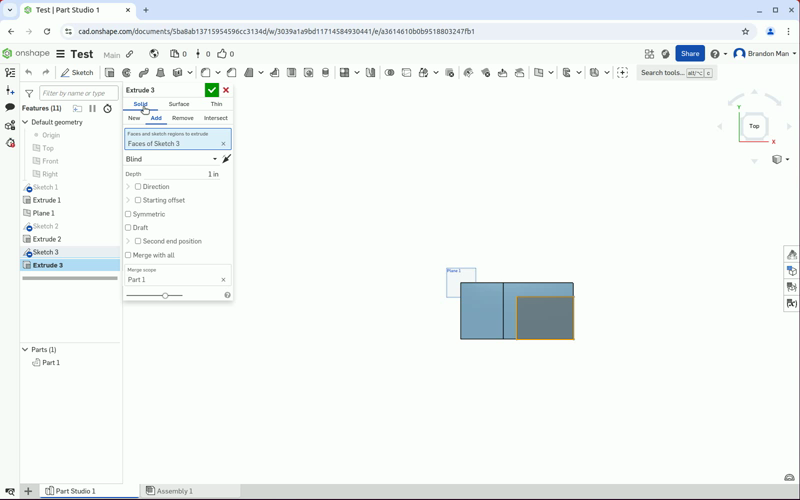
click(143, 106)
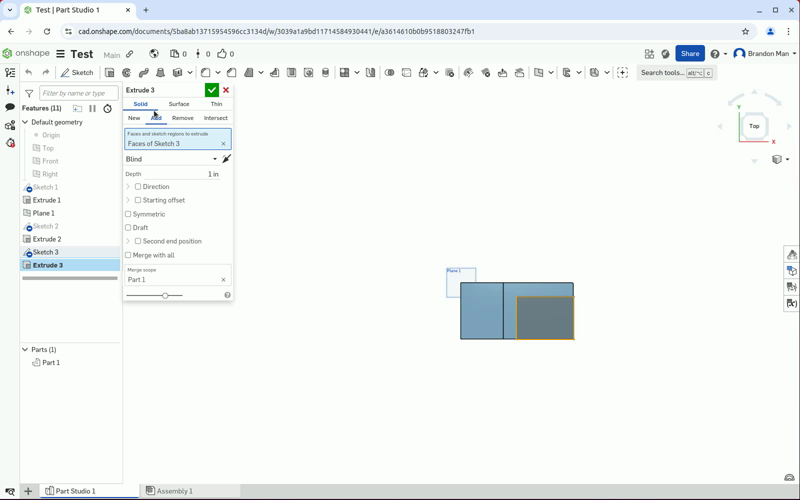
mouse_move(186, 120)
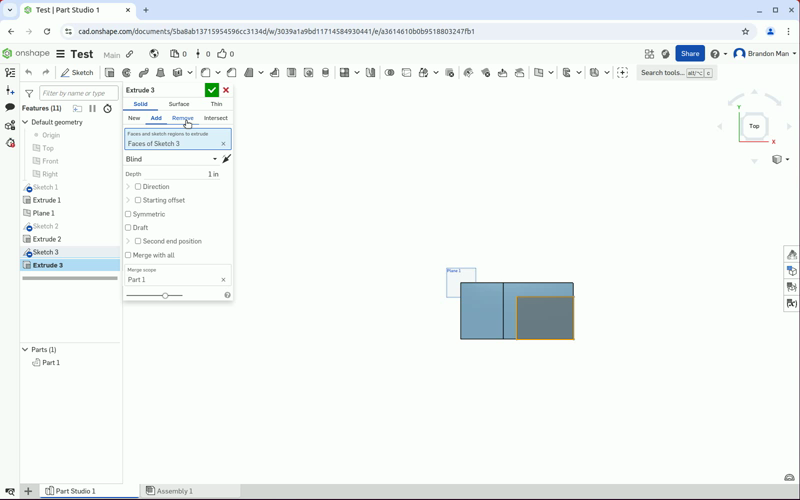
click(186, 120)
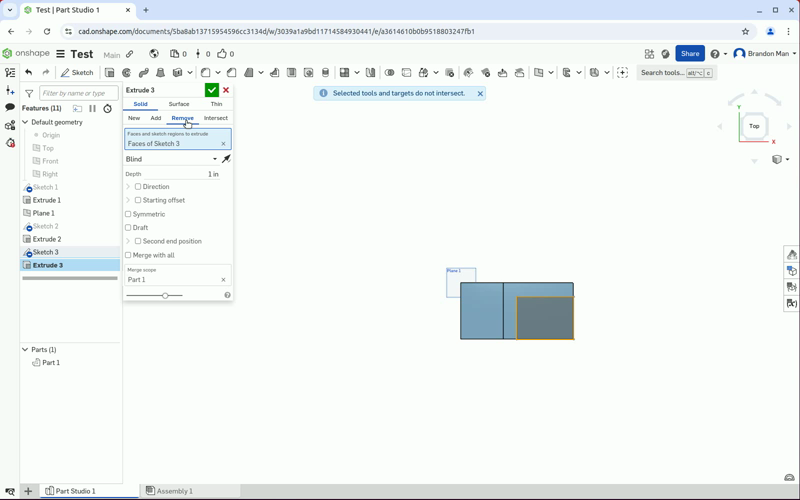
key(tab, 4)
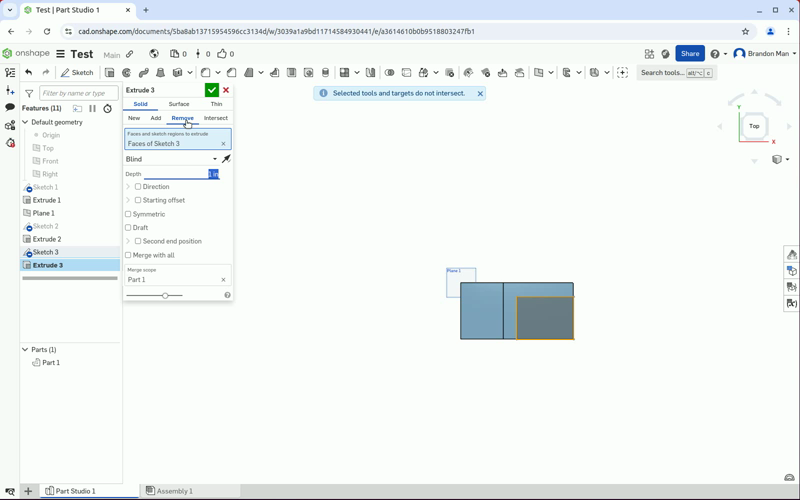
text(5.777)
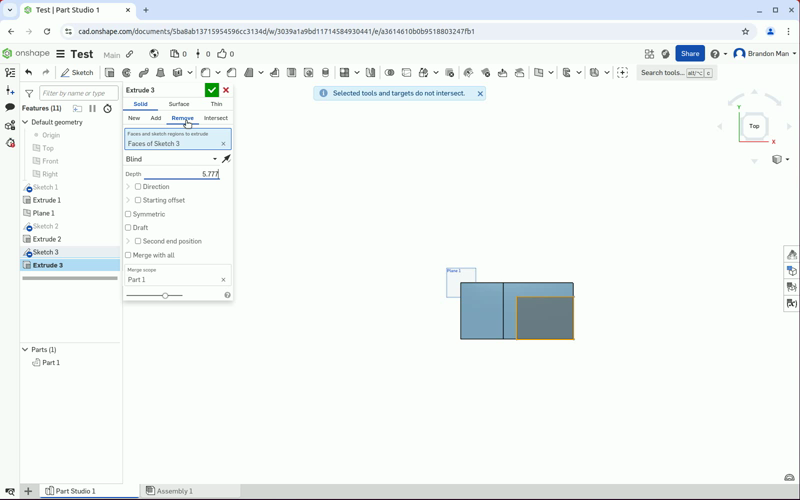
key(tab, 6)
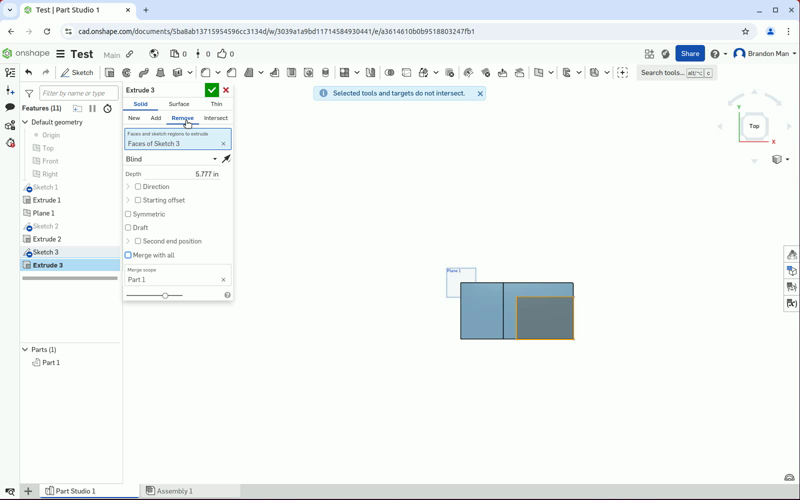
key(space)
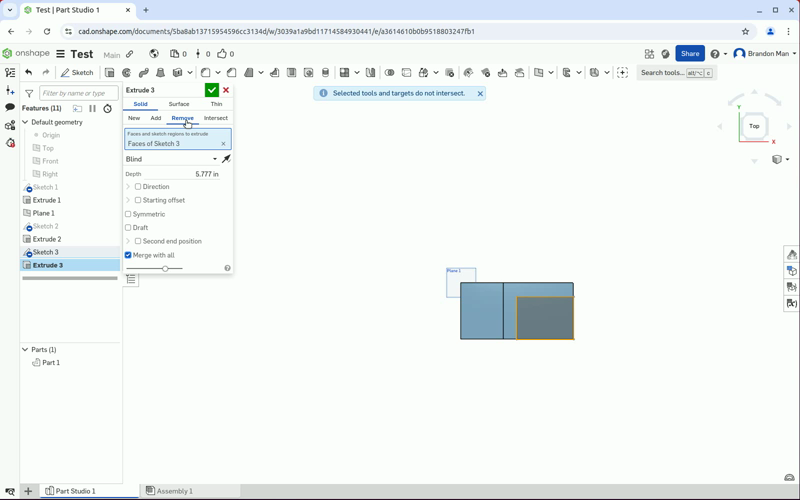
key(enter)
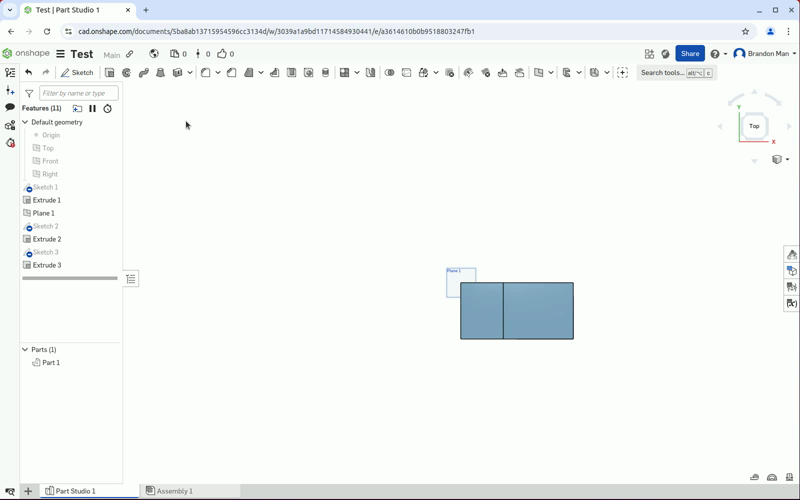
key(shift+h)
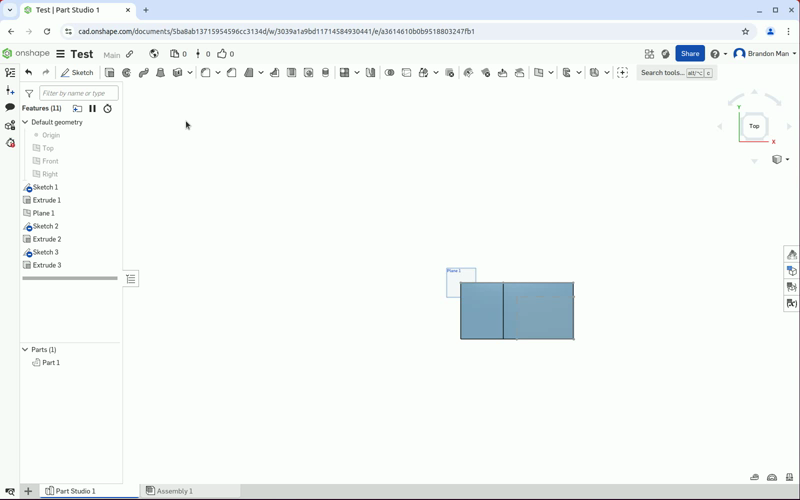
key(shift+h)
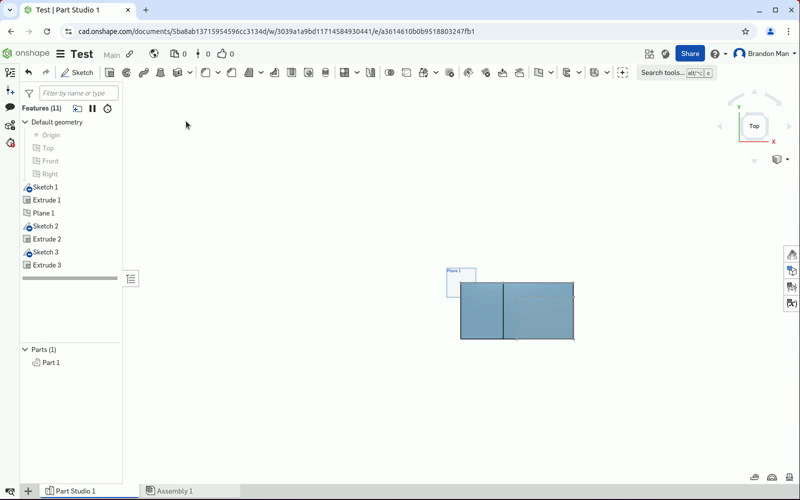
key(shift+7)
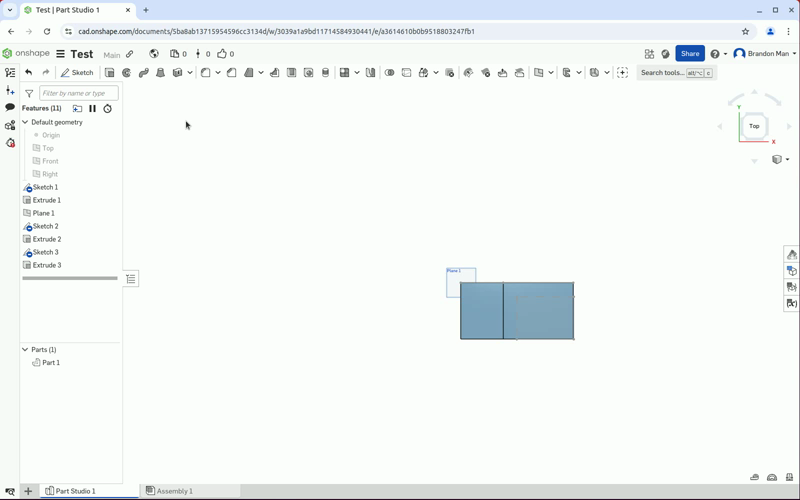
key(up, 3)
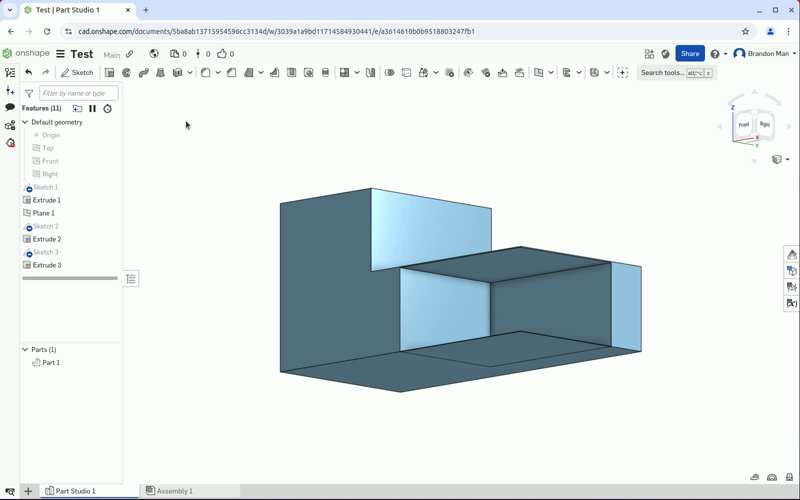
key(left, 3)
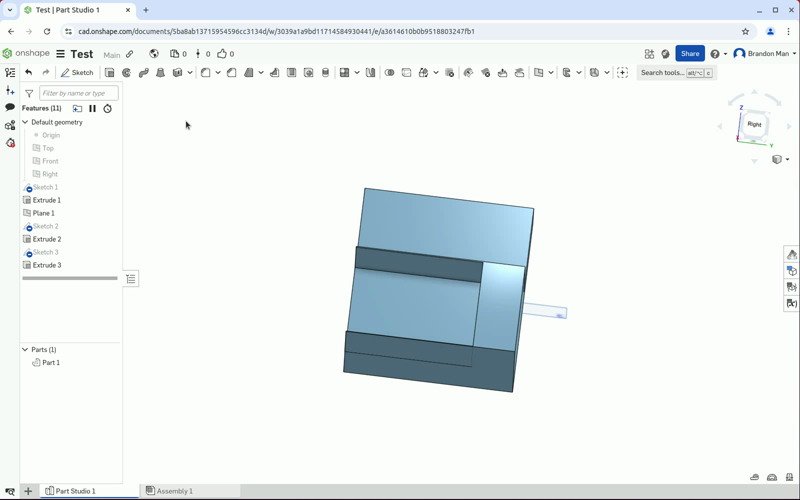
key(right, 3)
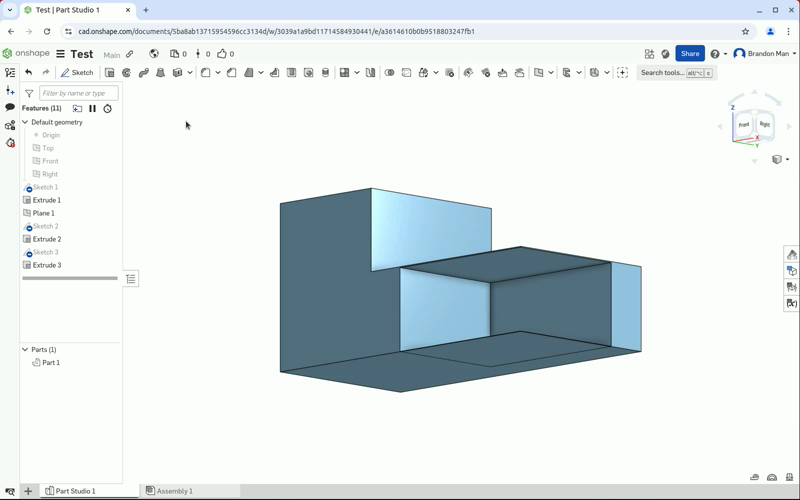
key(down, 3)
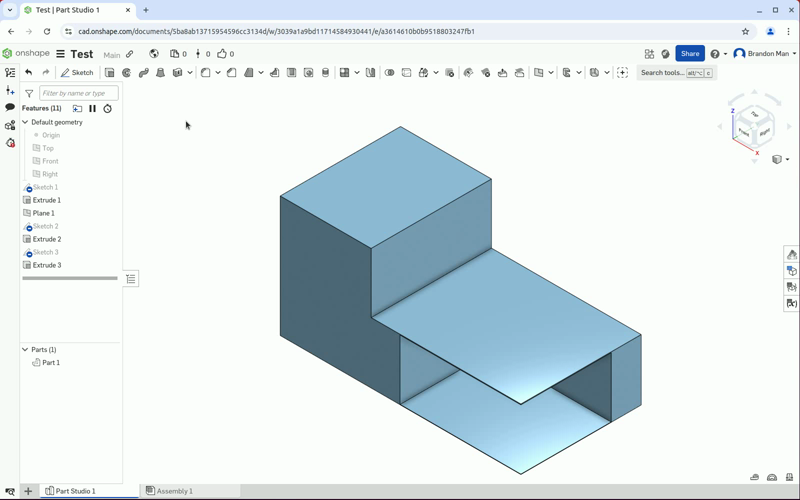
mouse_move(73, 189)
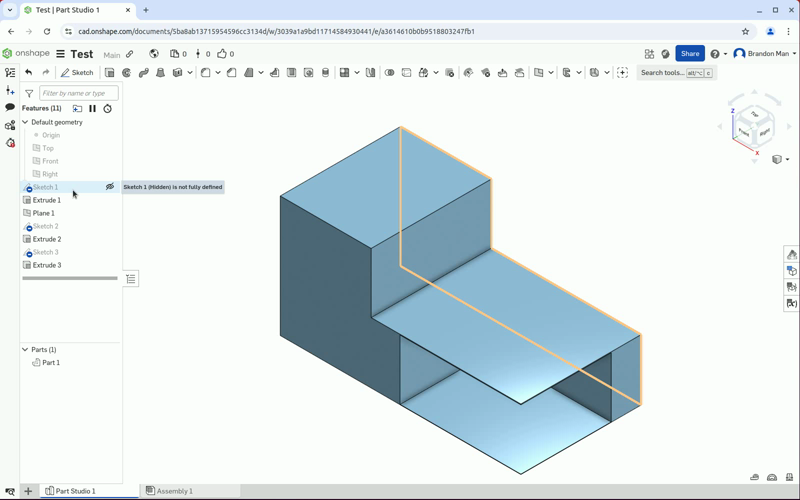
click(73, 189)